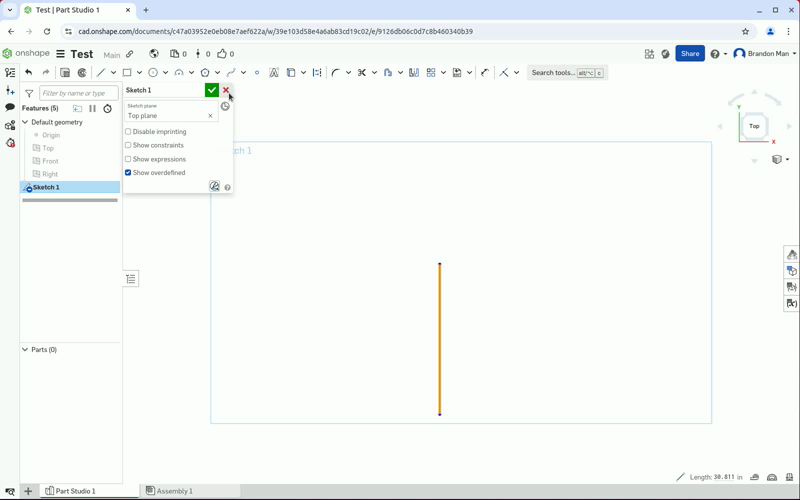
key(shift+h)
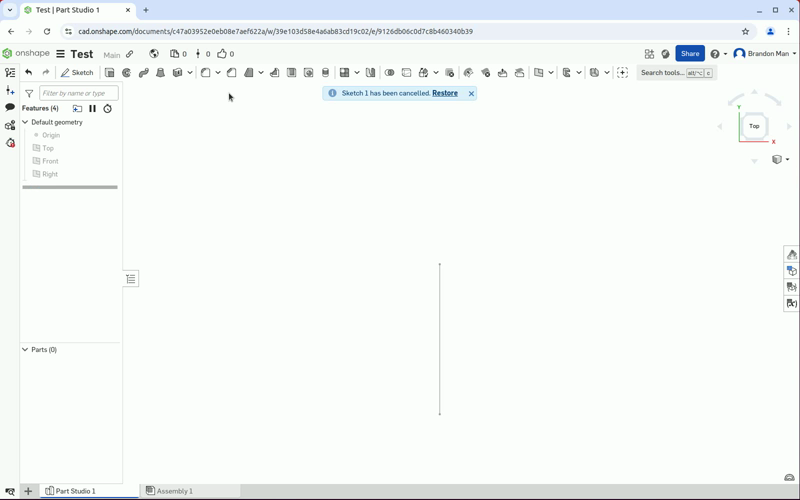
mouse_move(73, 352)
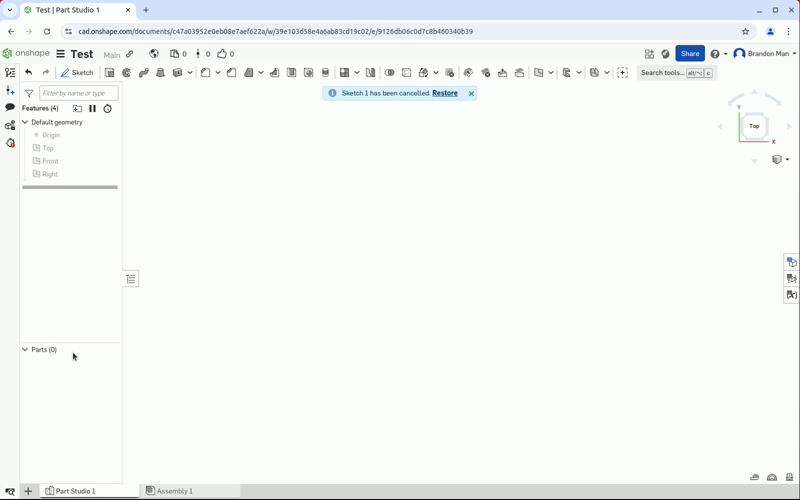
key(y)
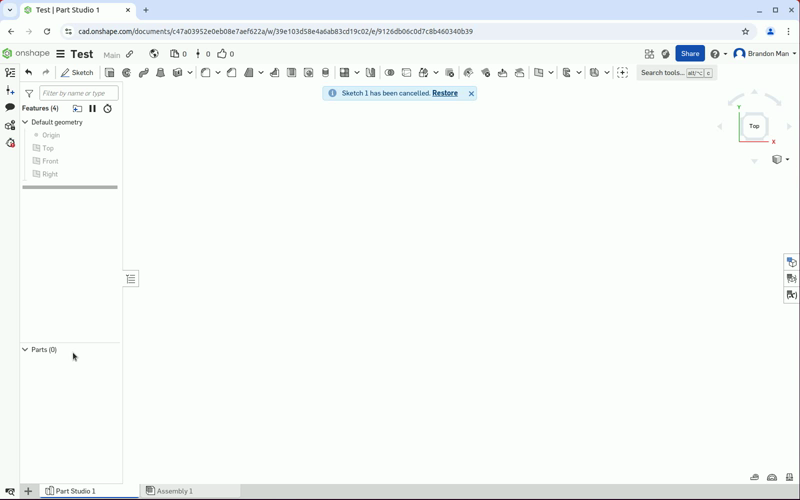
key(shift+p)
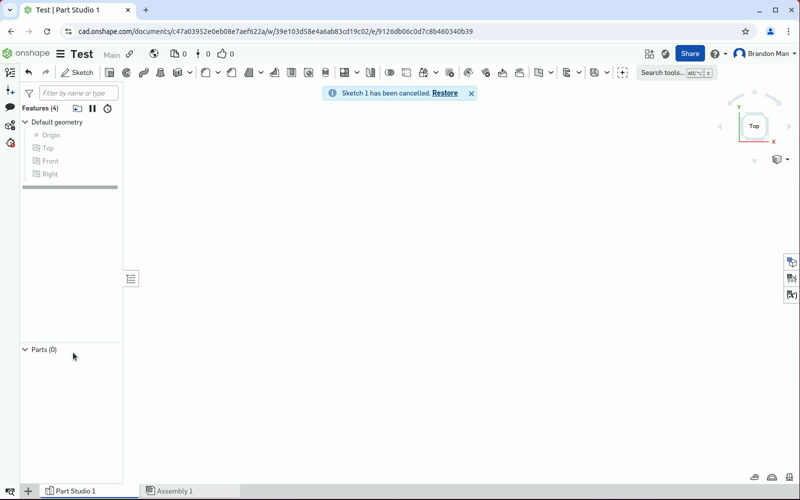
key(space)
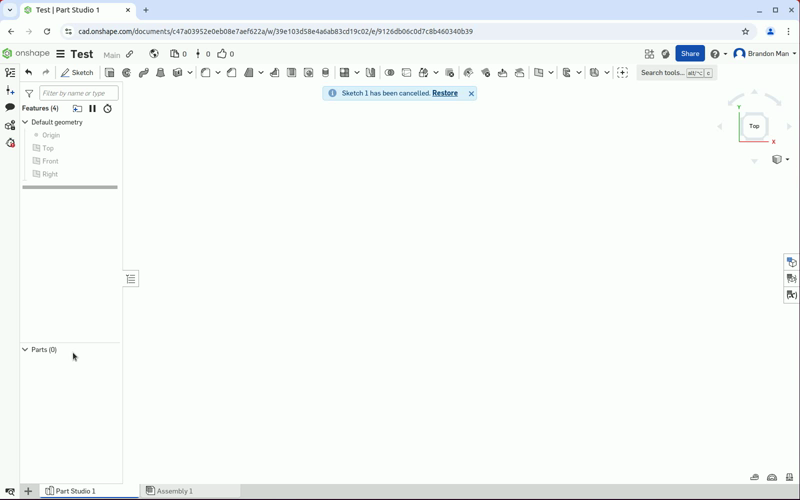
key_down(shift)
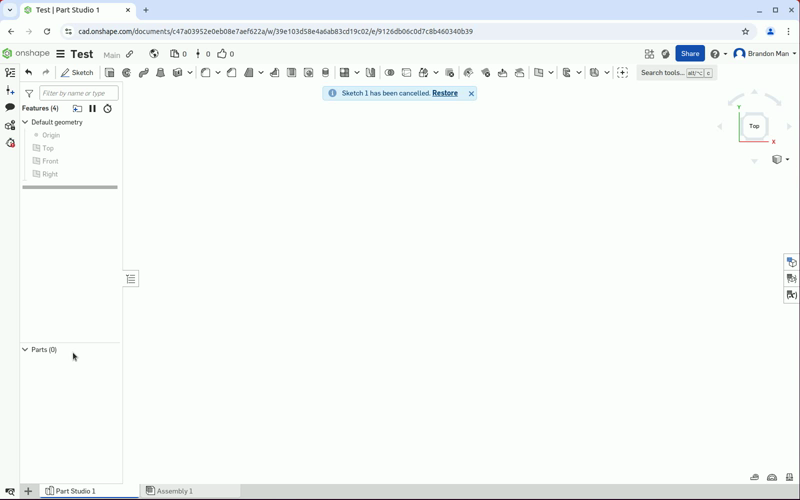
key(up)
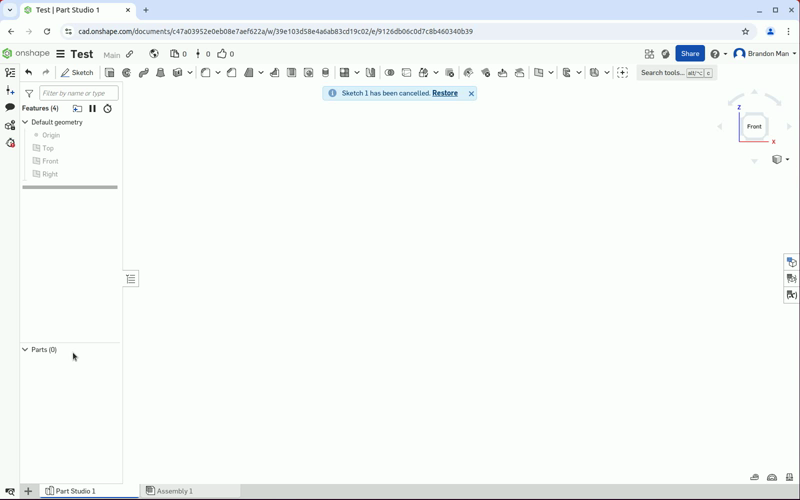
key_up(shift)
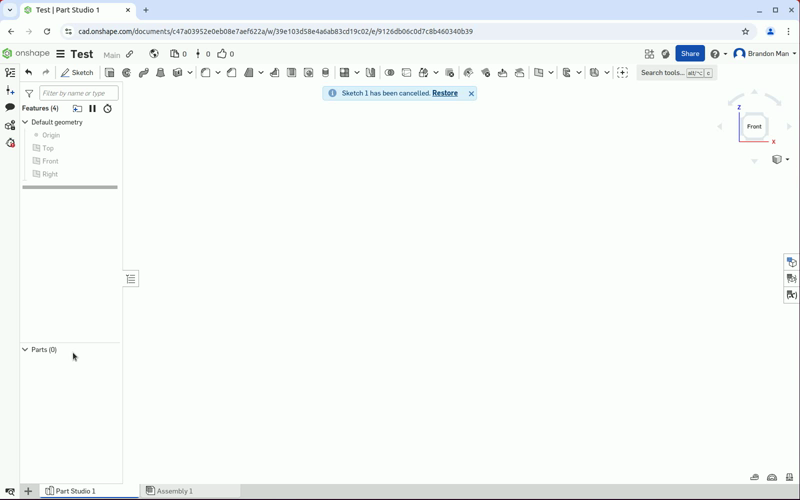
mouse_move(73, 352)
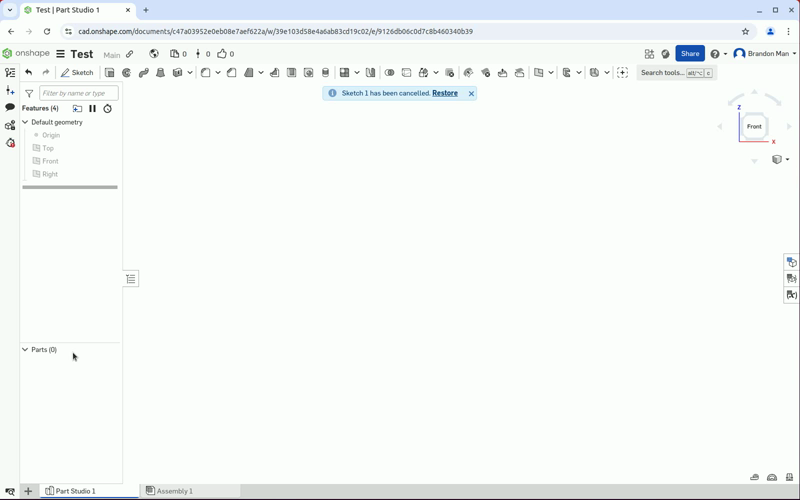
key(shift+y)
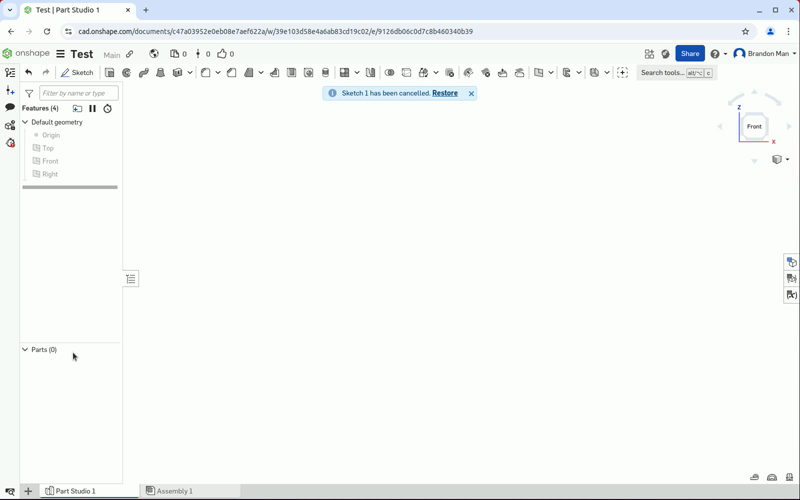
key(shift+s)
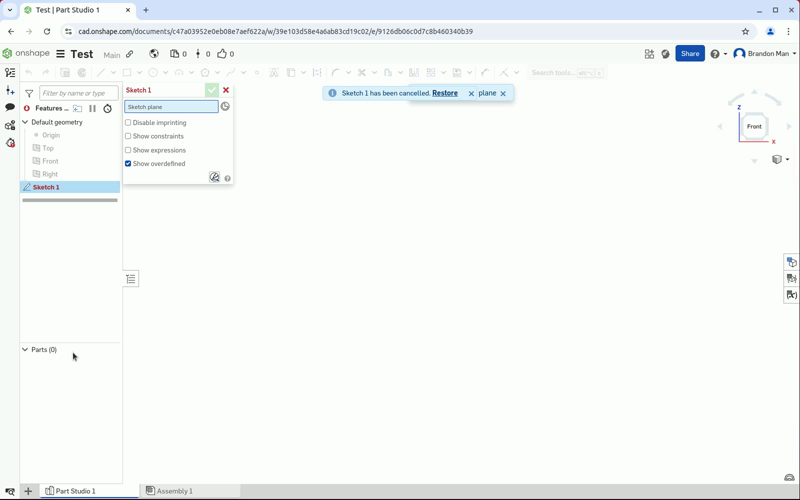
mouse_move(73, 163)
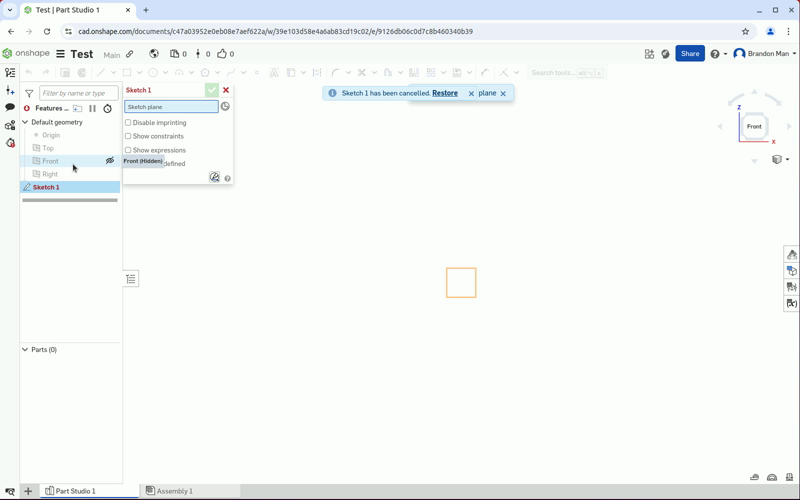
click(73, 163)
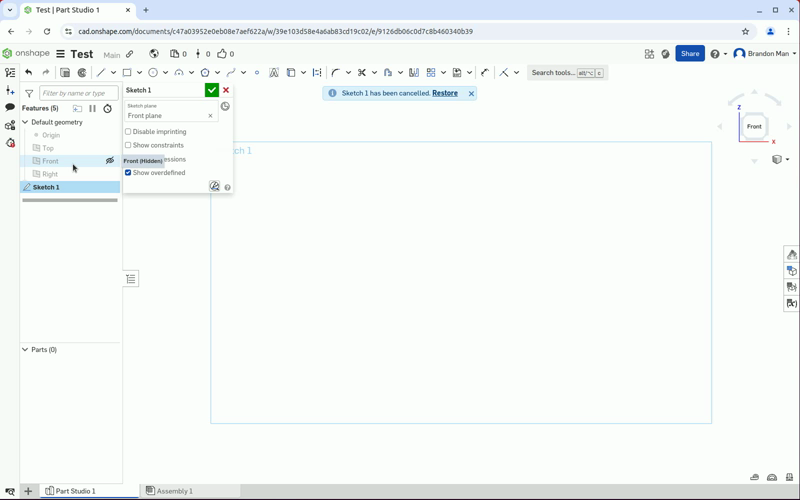
mouse_move(73, 352)
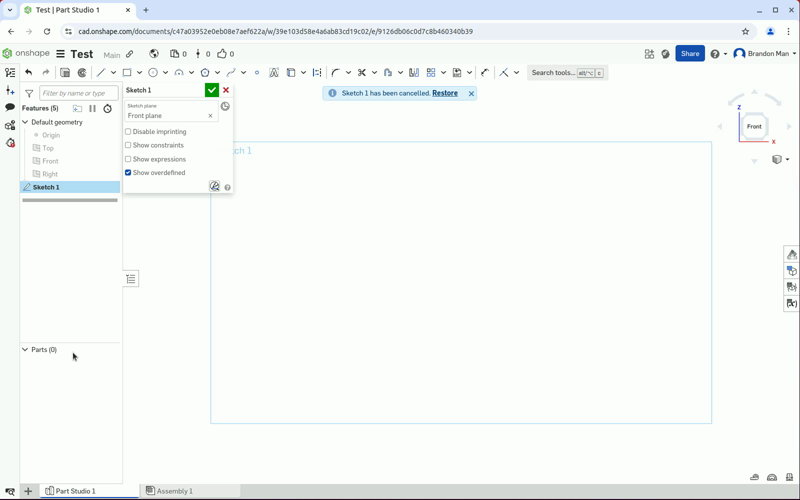
key(y)
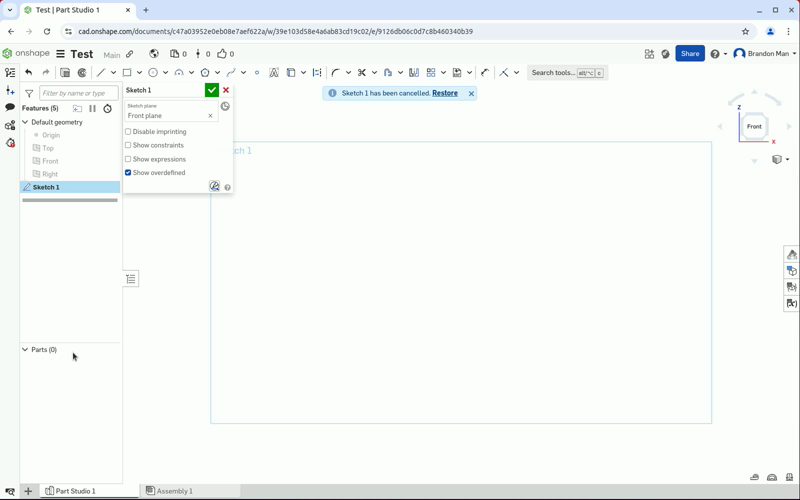
key(l)
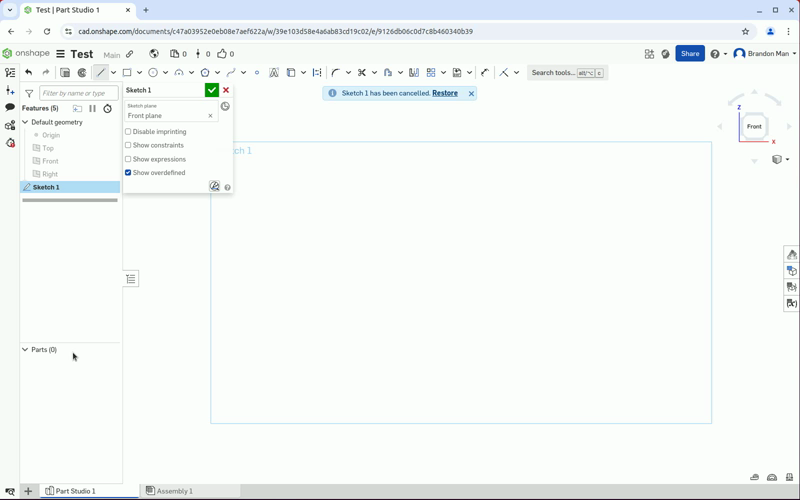
key_down(shift)
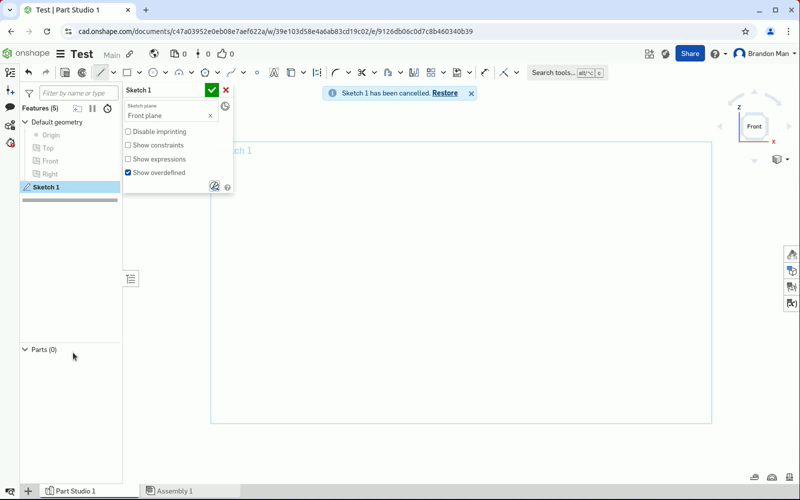
mouse_move(460, 395)
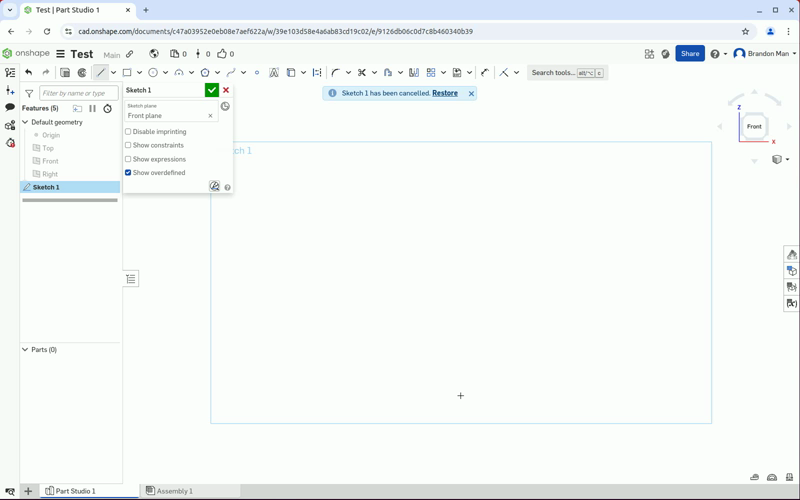
click(460, 395)
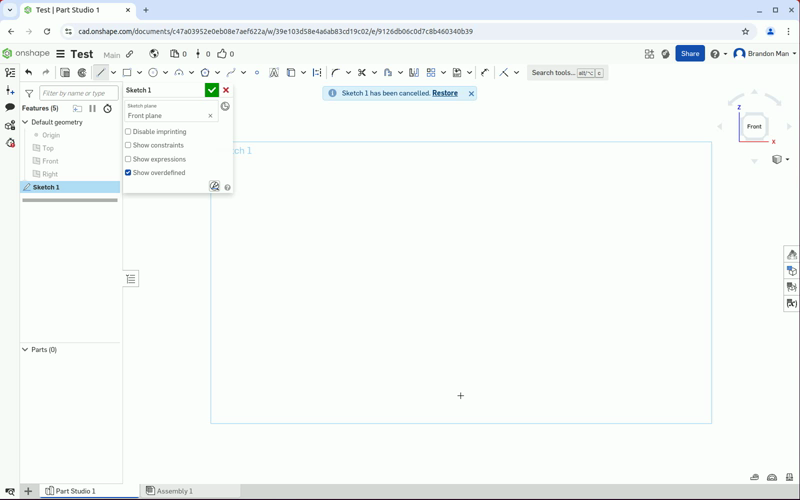
key_up(shift)
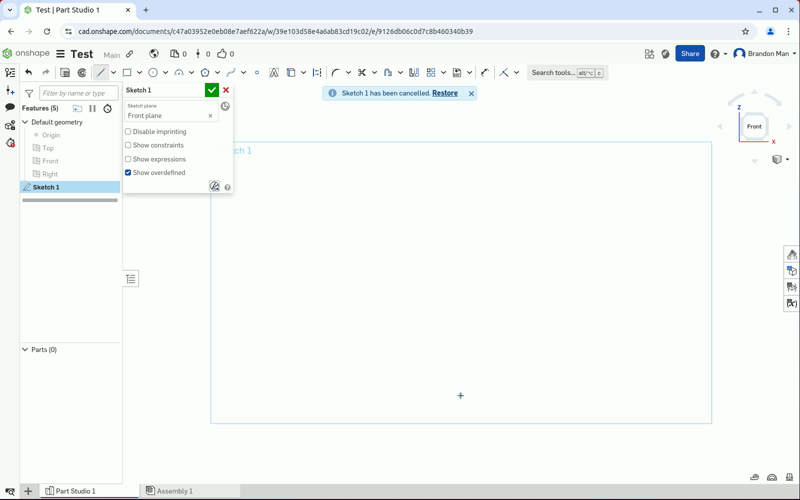
key_down(shift)
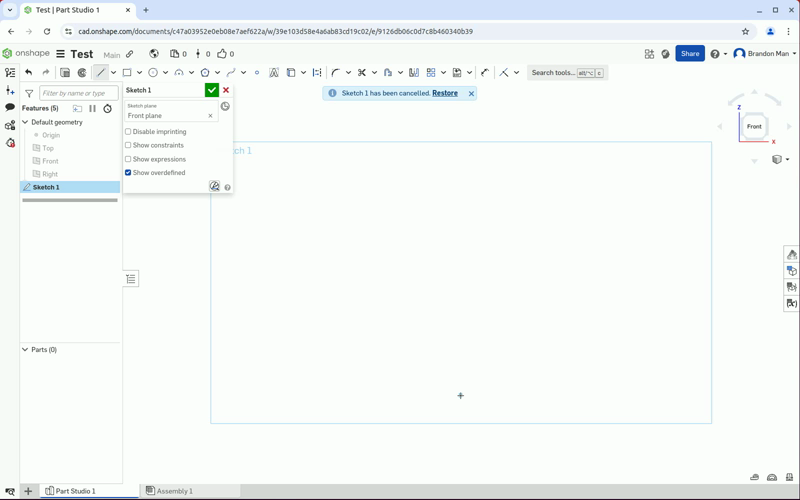
mouse_move(544, 395)
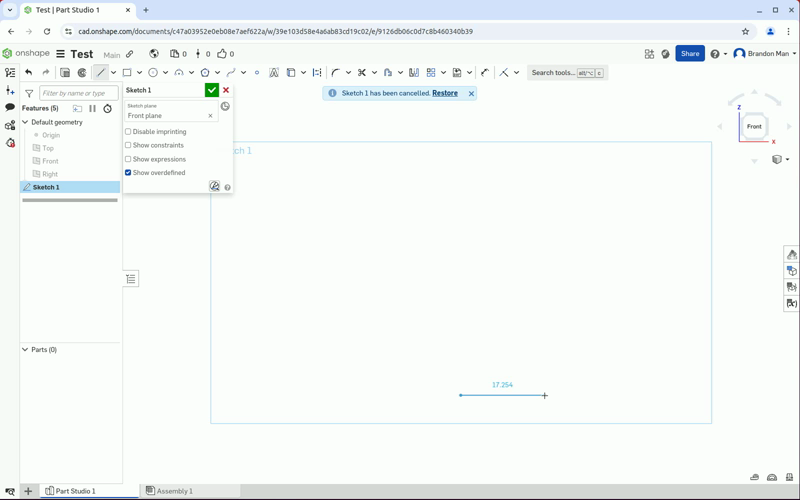
click(544, 395)
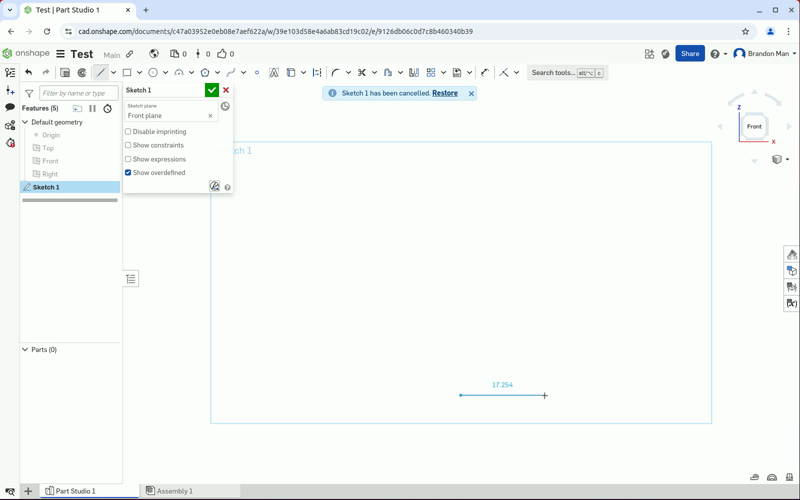
key_up(shift)
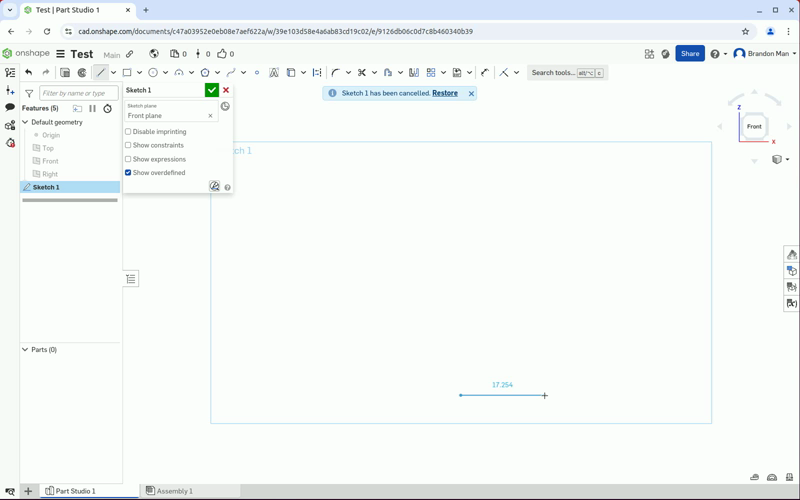
key_down(shift)
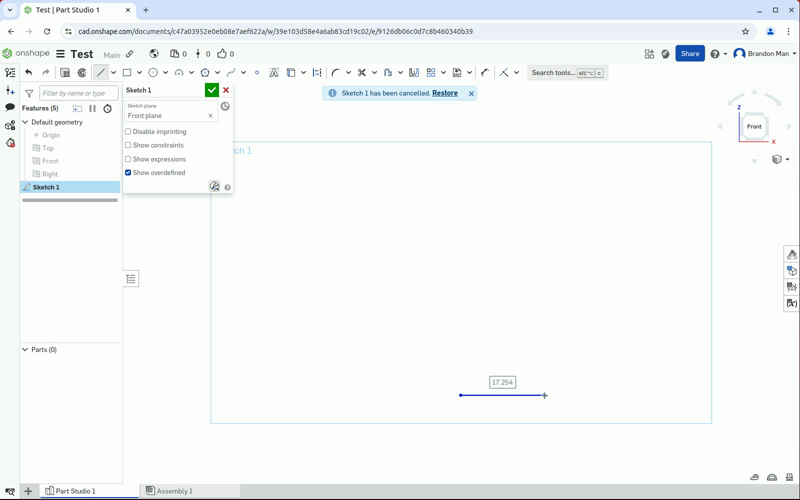
mouse_move(544, 282)
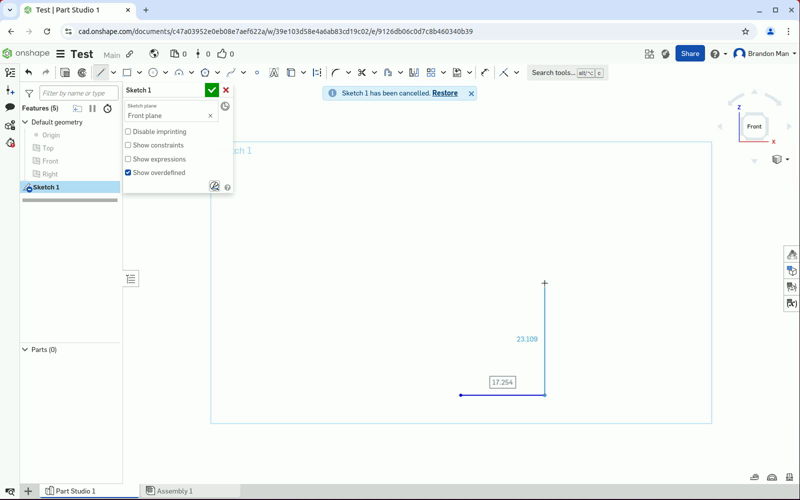
click(544, 282)
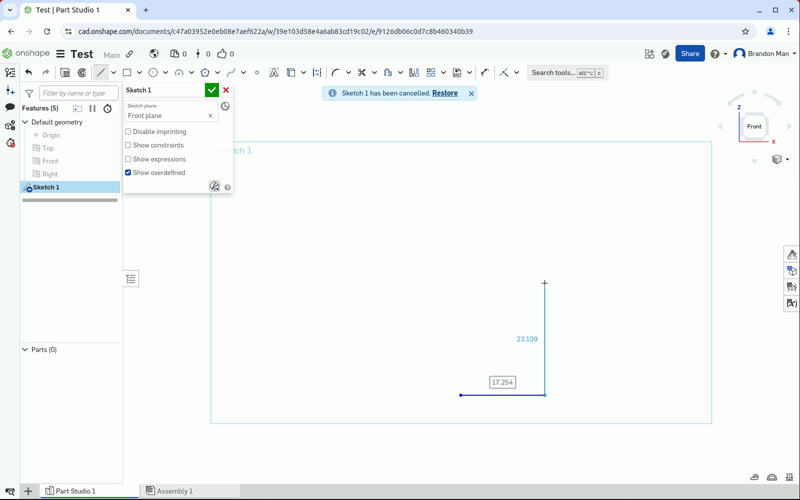
key_up(shift)
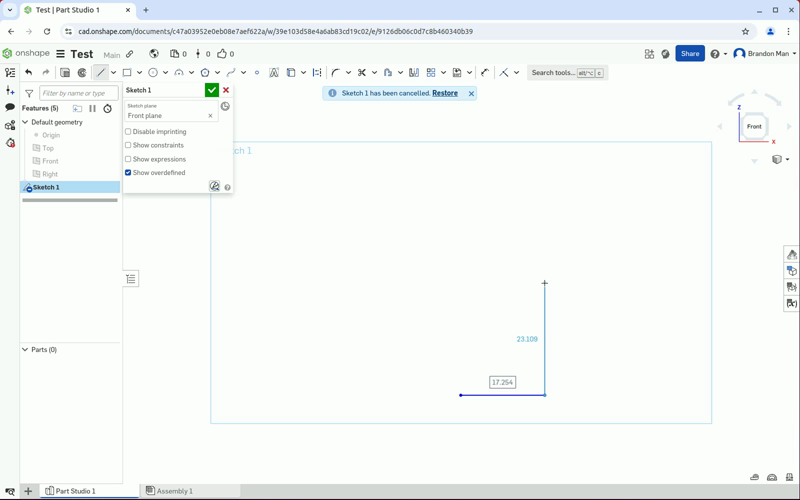
key_down(shift)
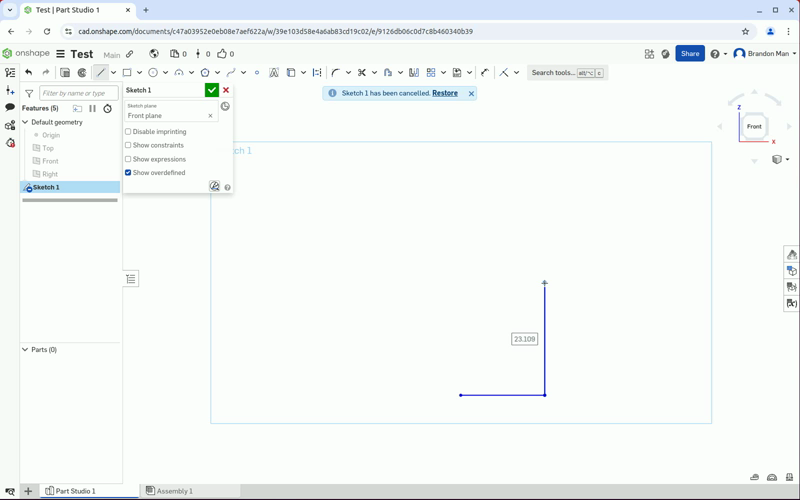
mouse_move(460, 282)
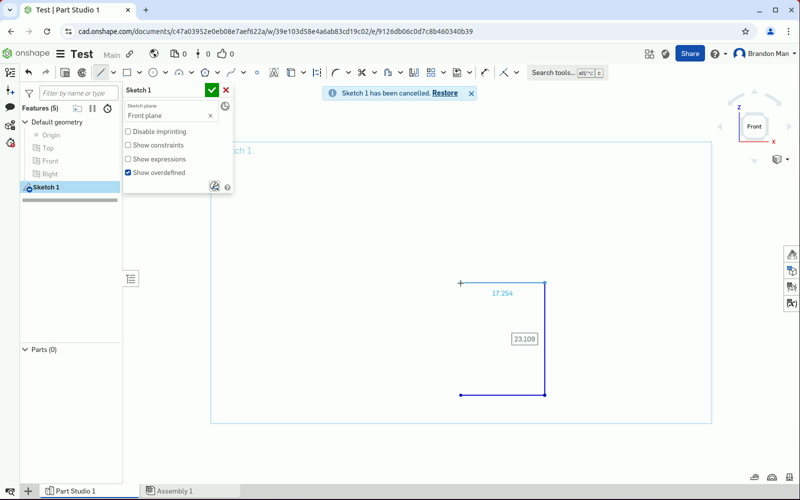
click(460, 282)
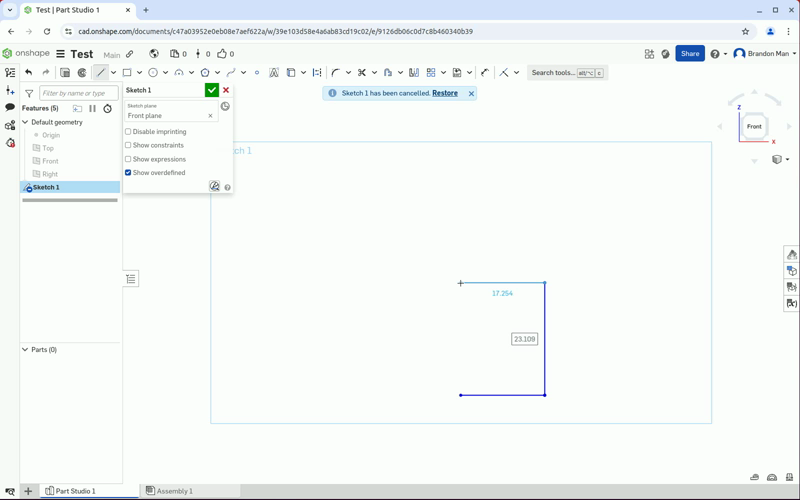
key_up(shift)
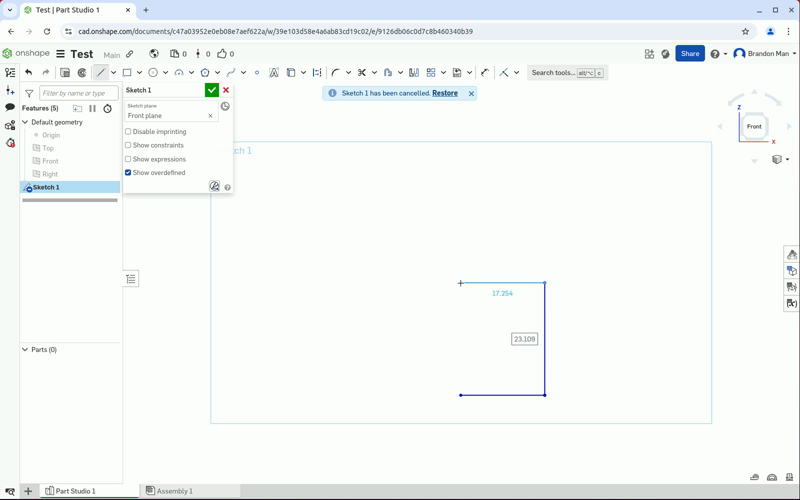
key_down(shift)
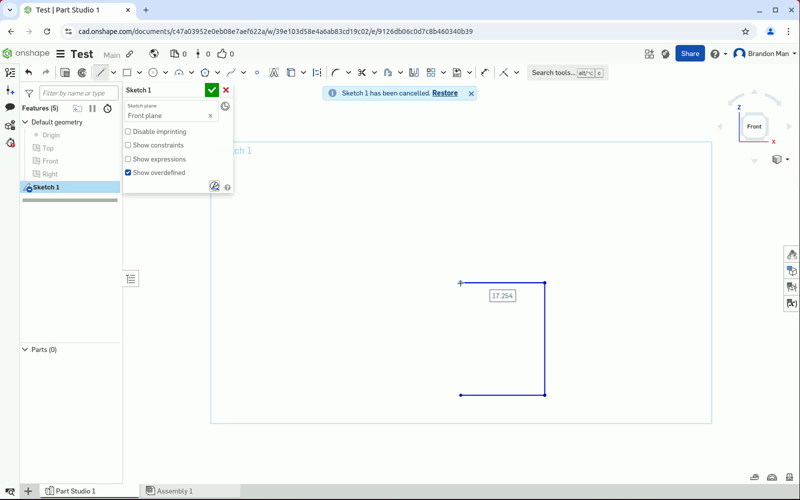
mouse_move(460, 395)
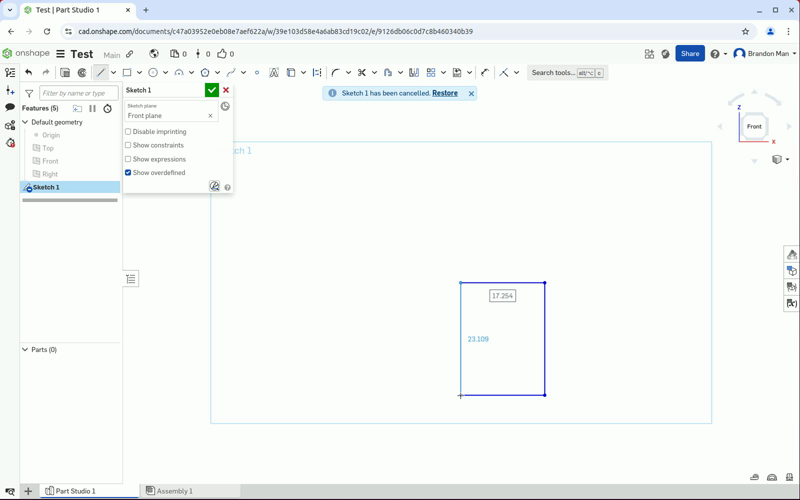
key_up(shift)
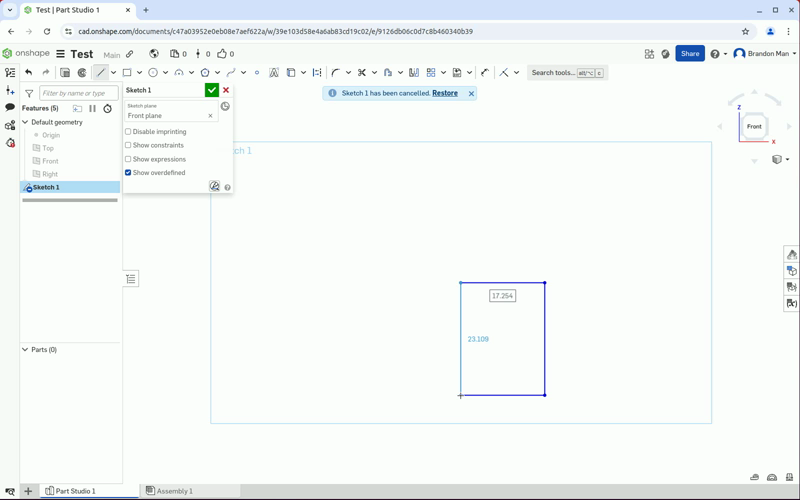
click(460, 395)
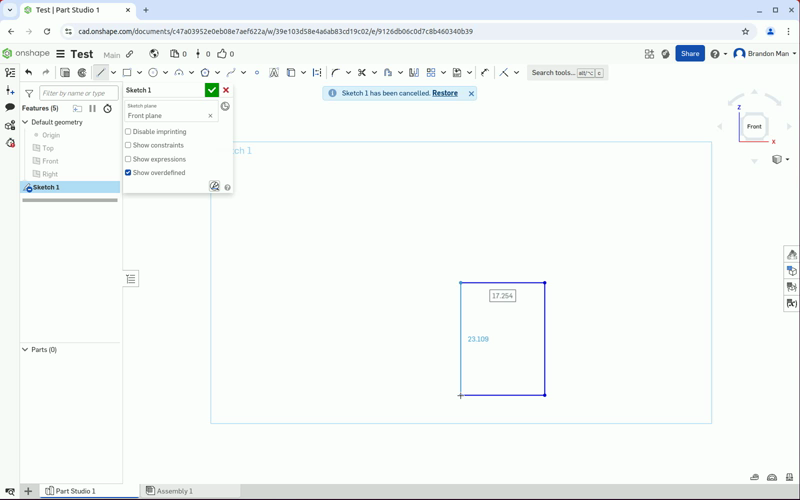
key(esc)
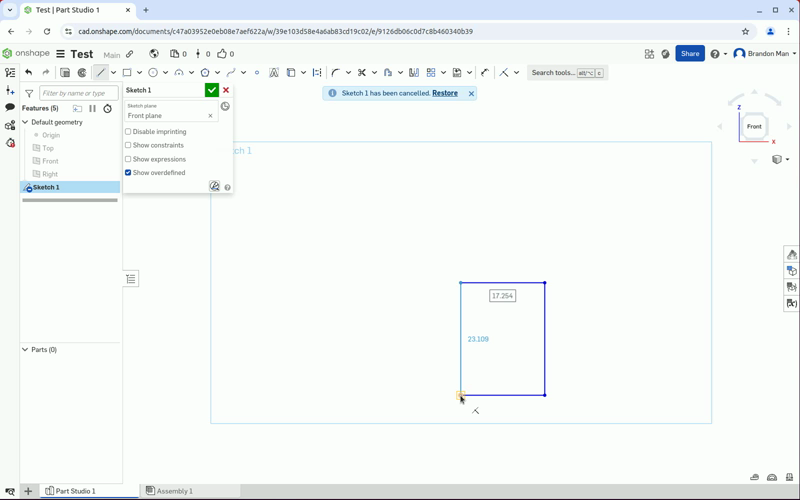
key(c)
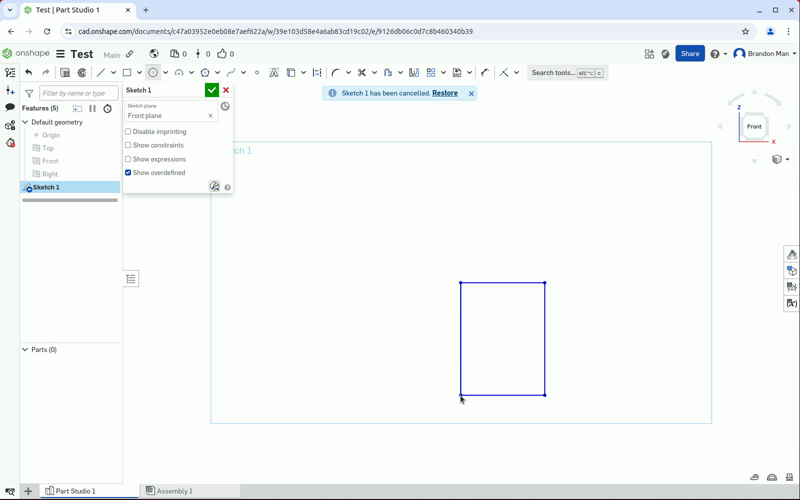
key_down(shift)
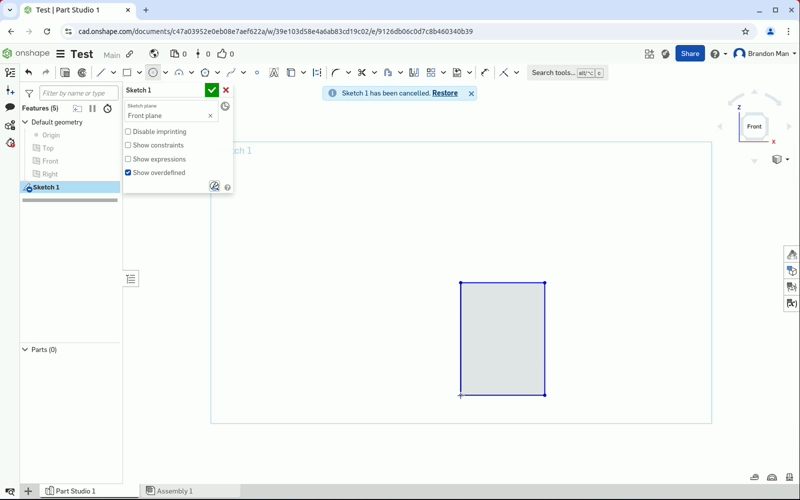
mouse_move(474, 381)
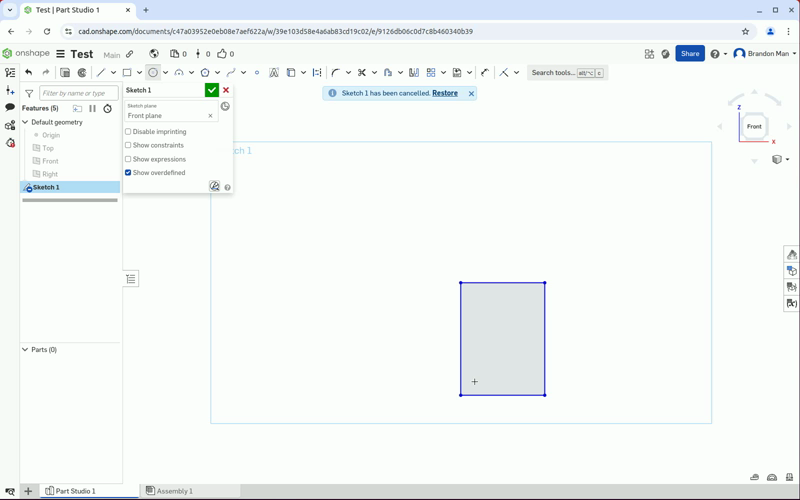
click(474, 381)
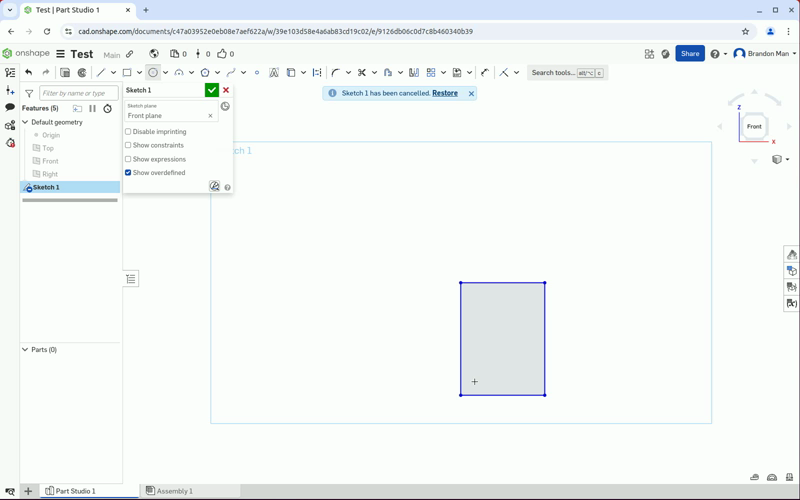
key_up(shift)
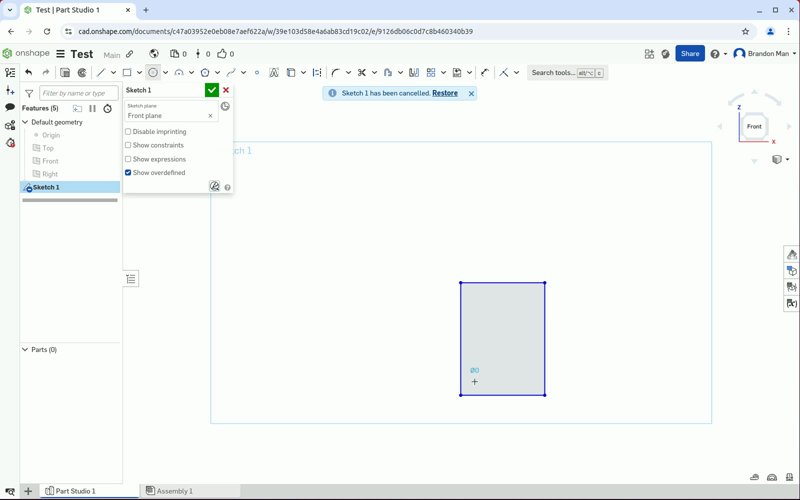
mouse_move(482, 381)
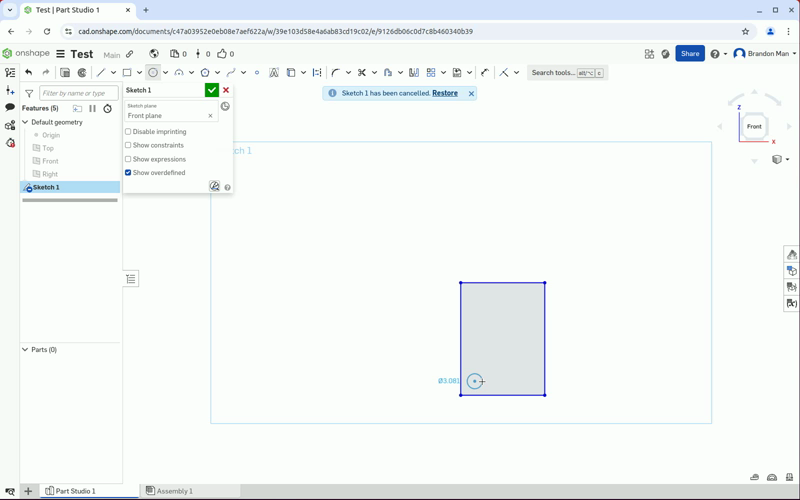
click(482, 381)
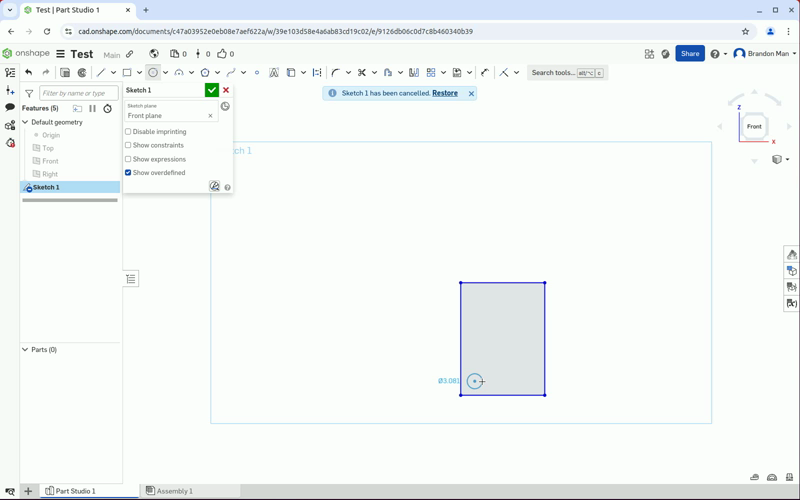
key(esc)
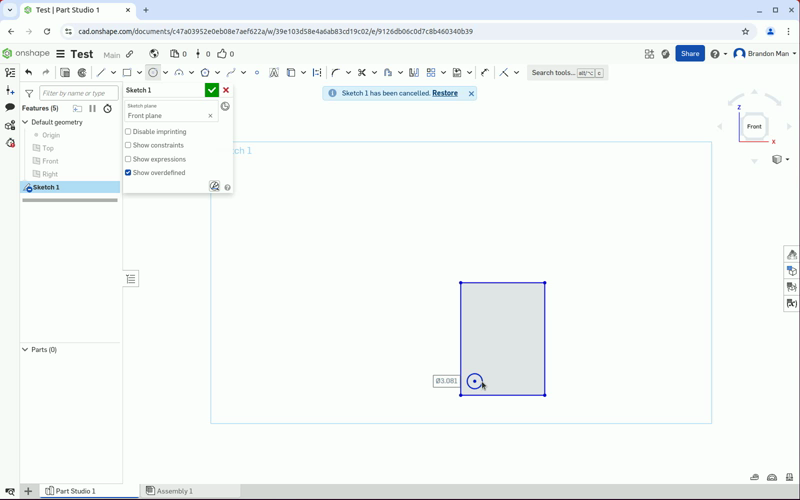
key(c)
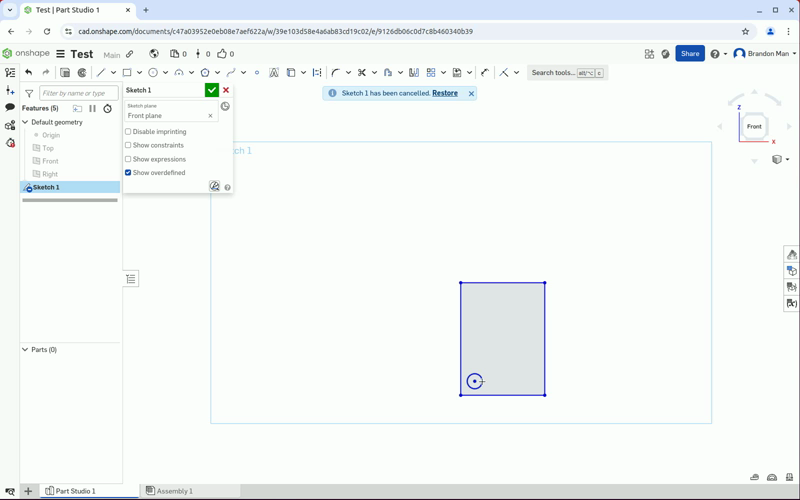
key_down(shift)
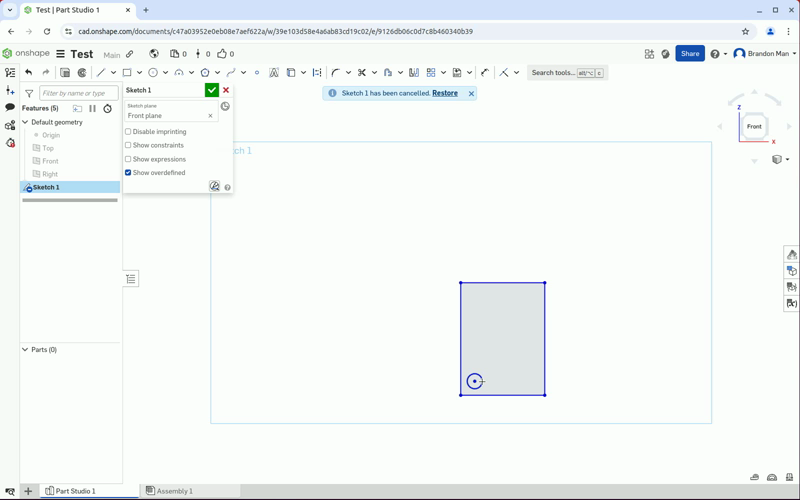
mouse_move(503, 297)
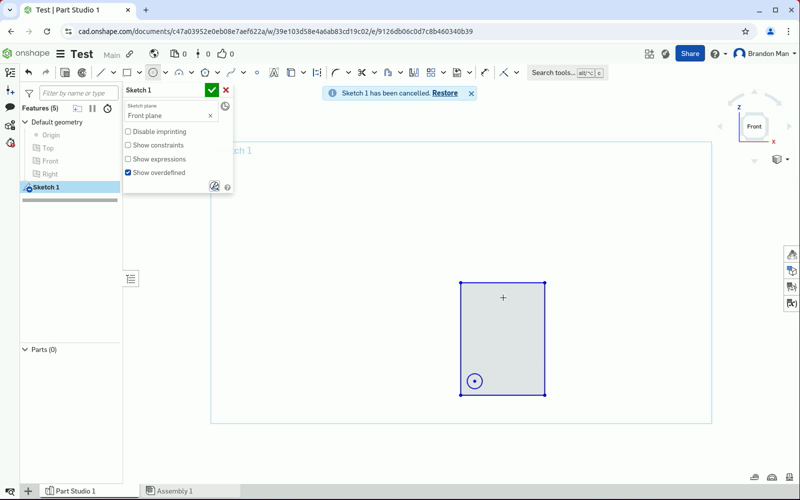
click(503, 297)
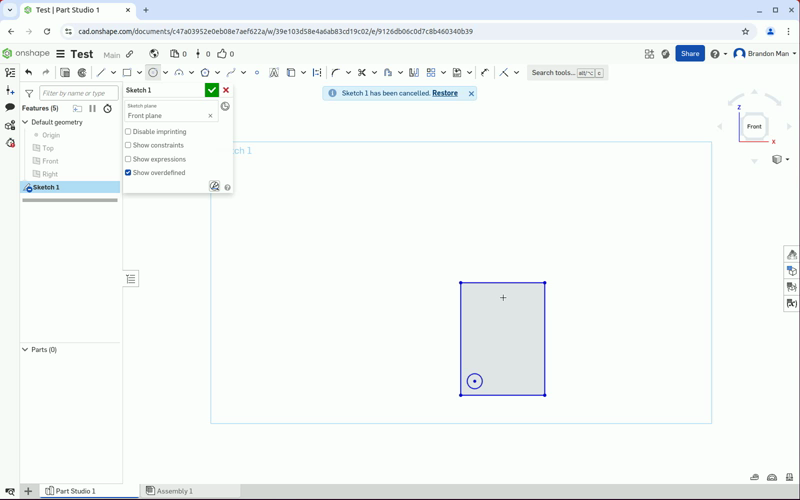
key_up(shift)
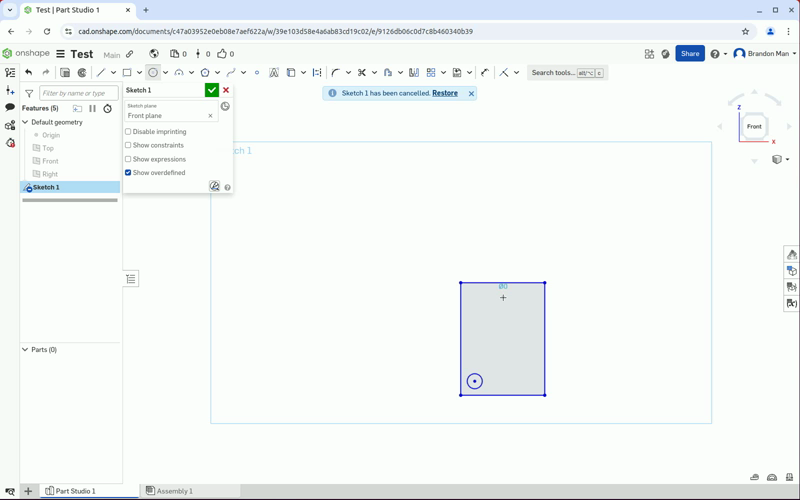
mouse_move(510, 297)
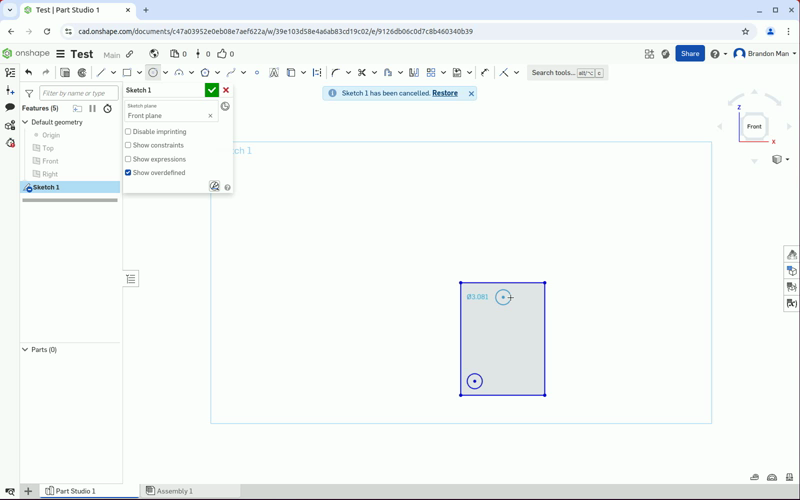
click(510, 297)
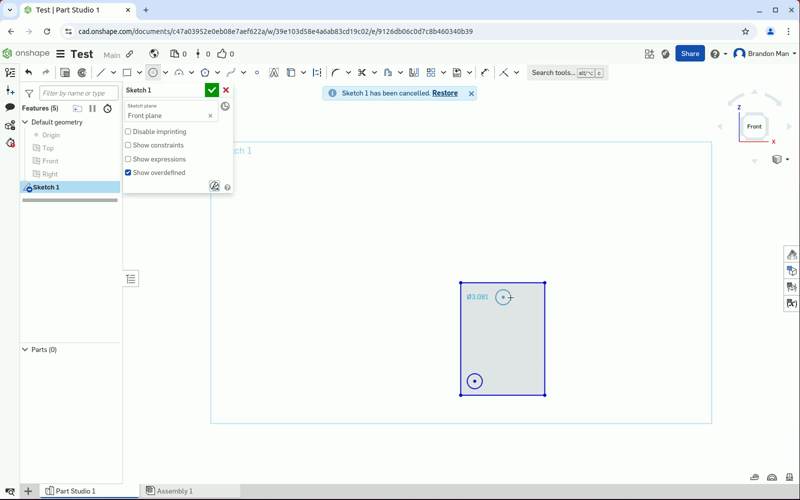
key(esc)
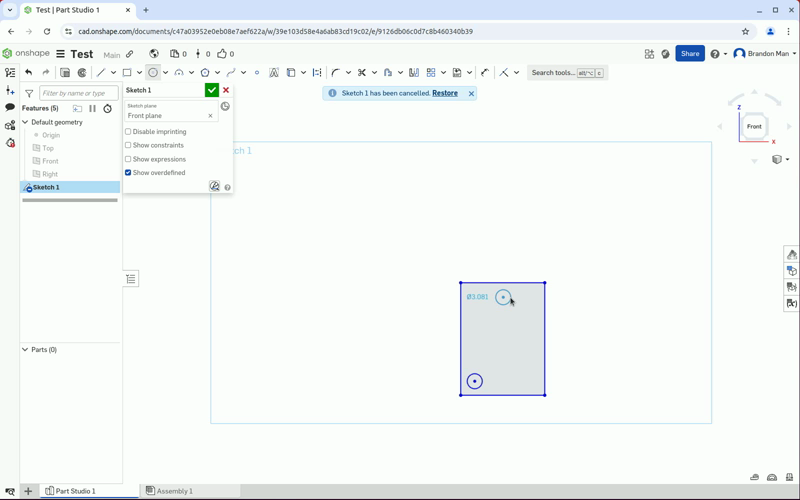
key(c)
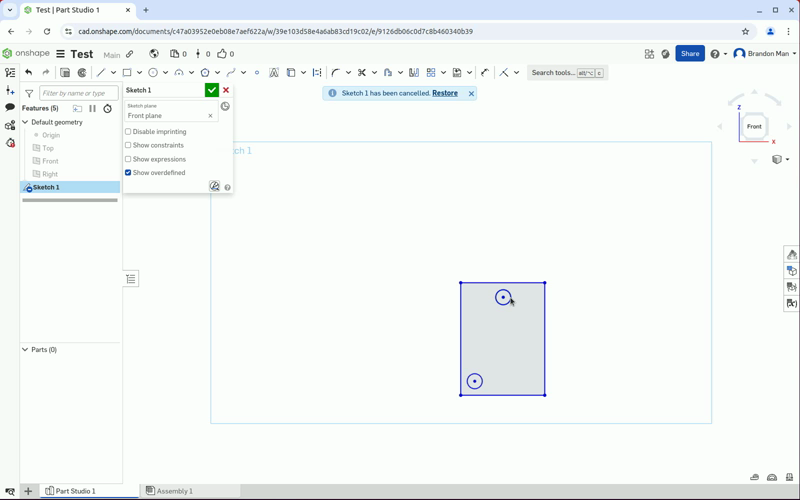
key_down(shift)
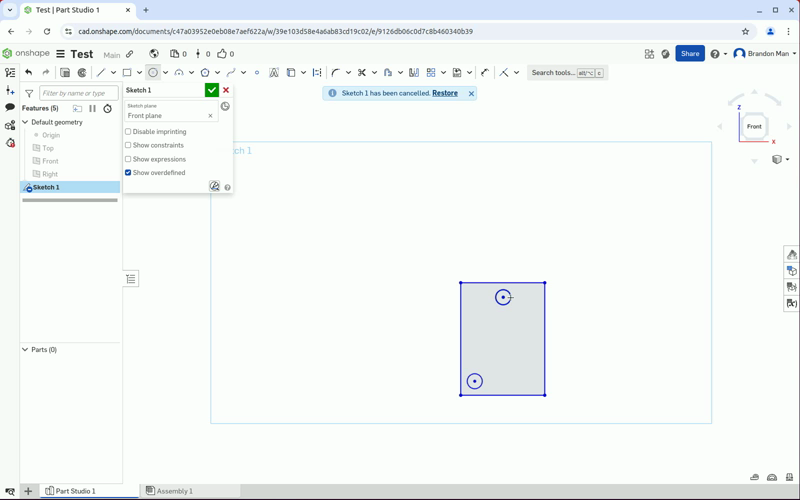
mouse_move(530, 381)
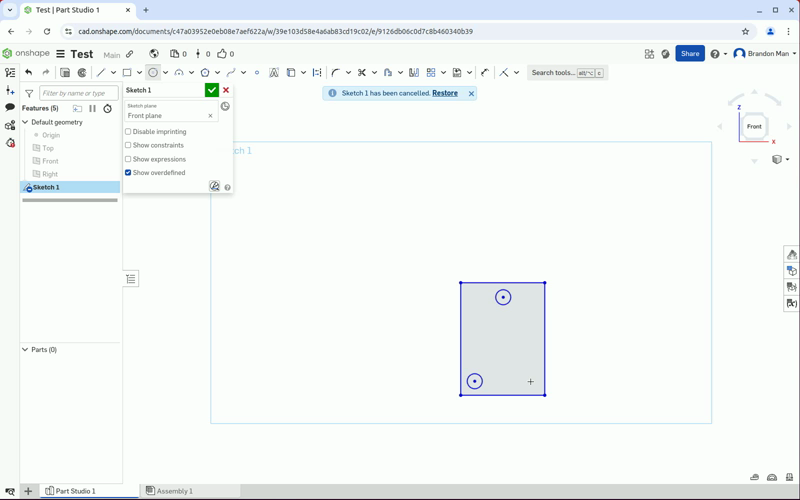
click(530, 381)
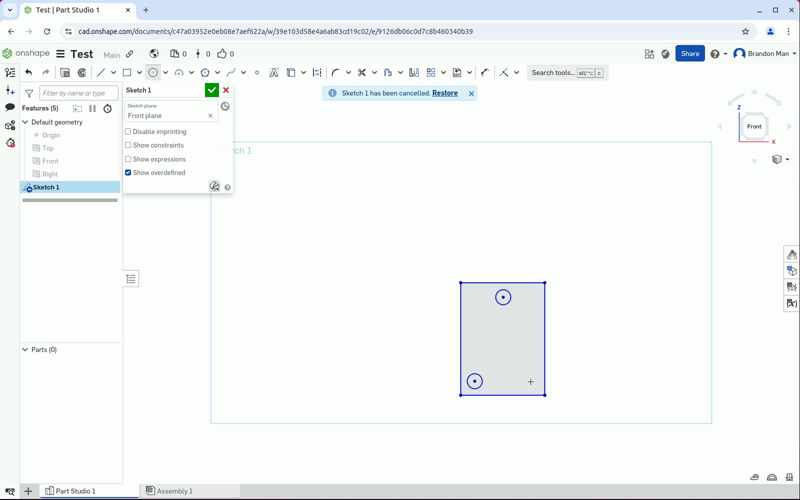
key_up(shift)
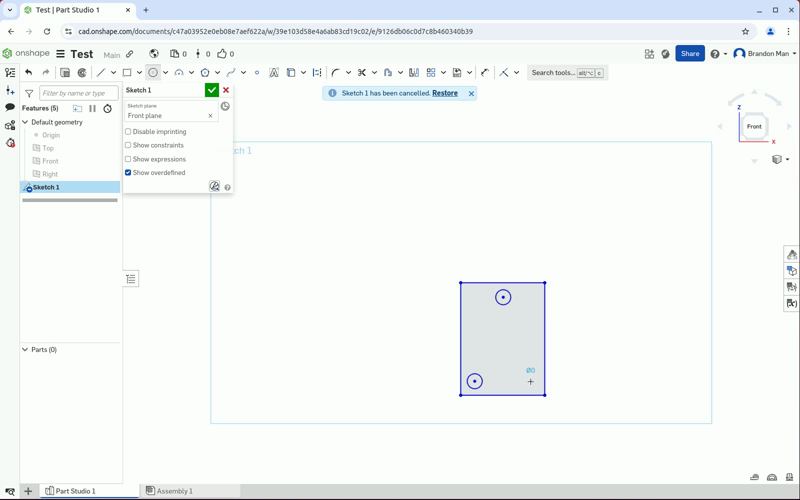
mouse_move(537, 381)
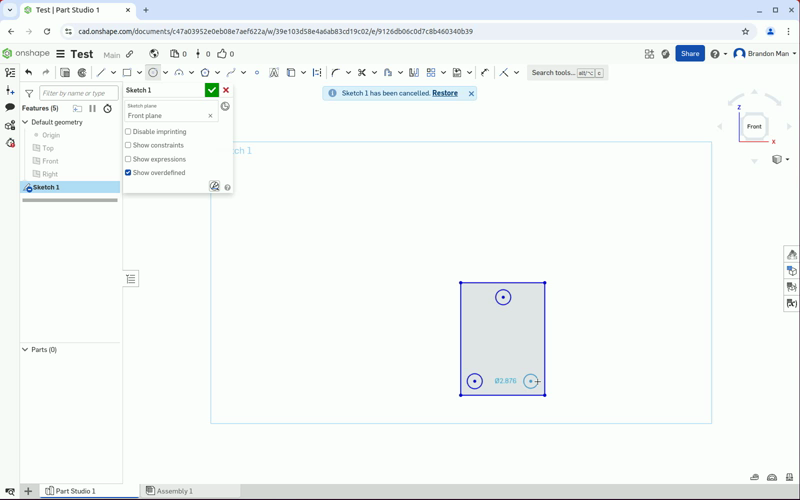
click(537, 381)
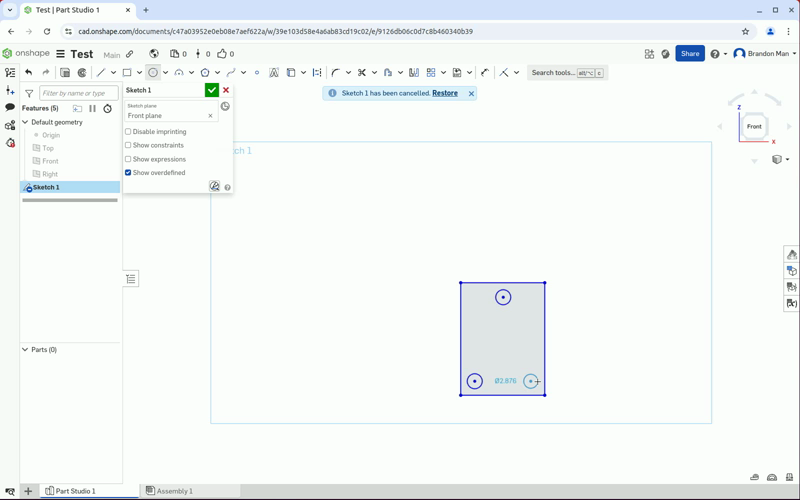
key(esc)
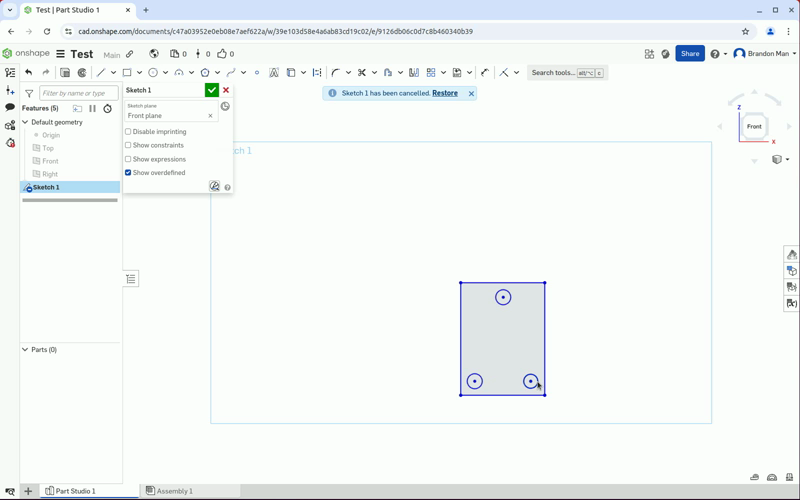
mouse_move(526, 306)
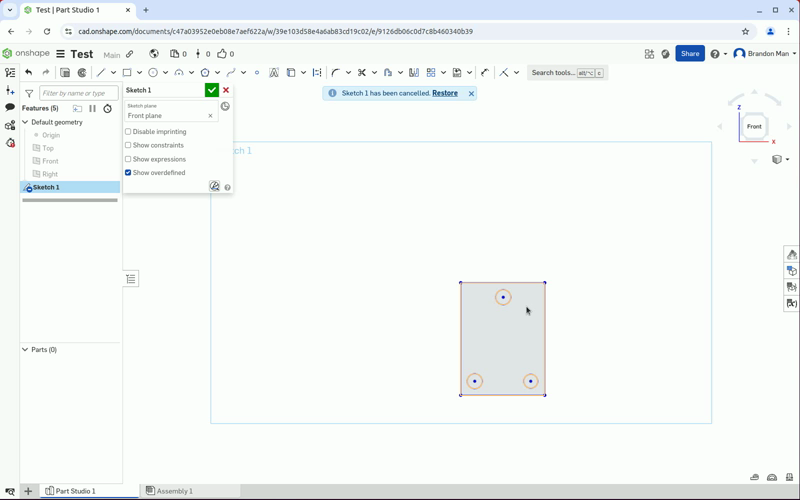
click(526, 306)
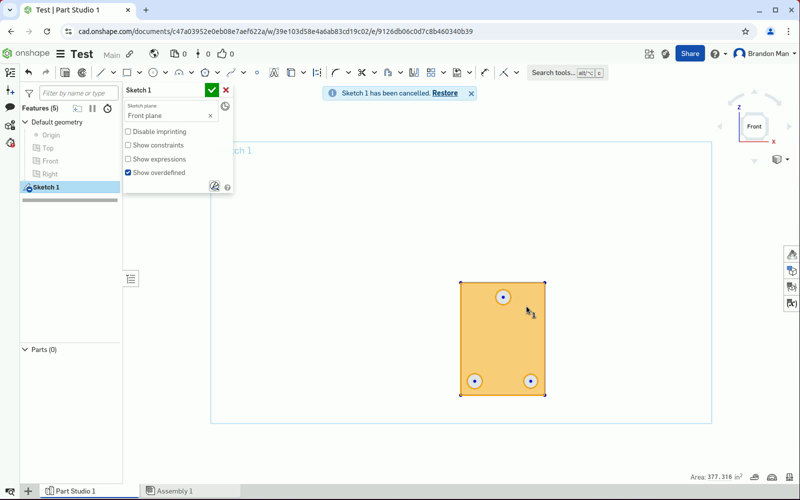
mouse_move(73, 352)
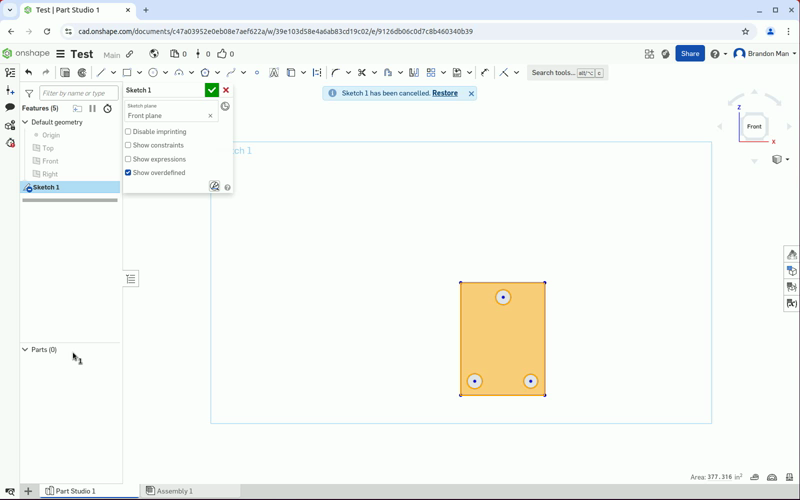
key(shift+y)
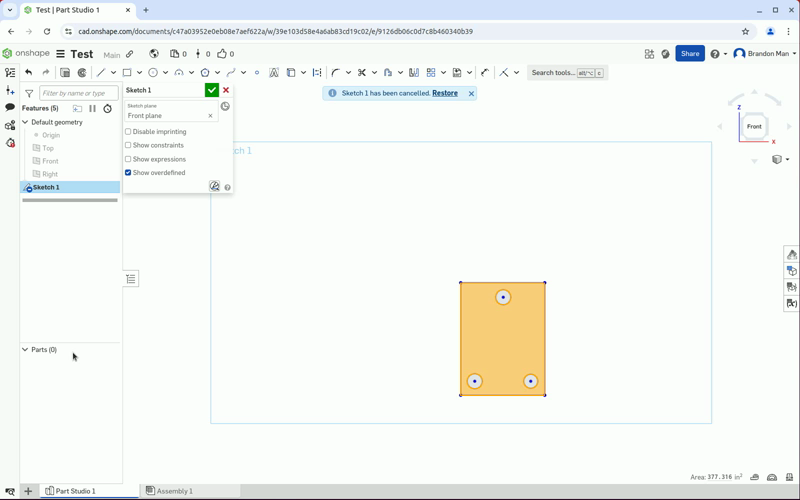
key(shift+e)
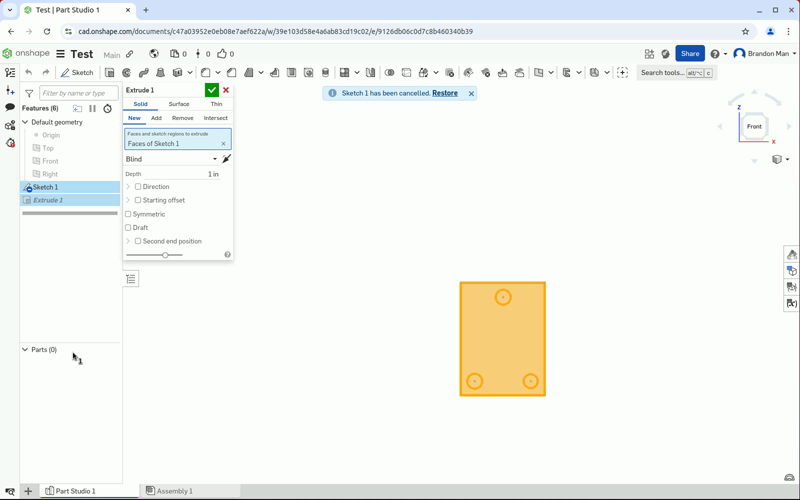
mouse_move(143, 106)
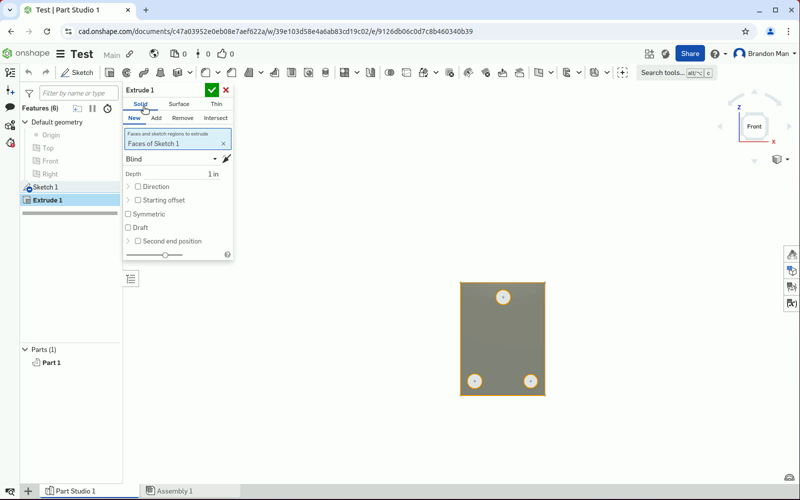
click(143, 106)
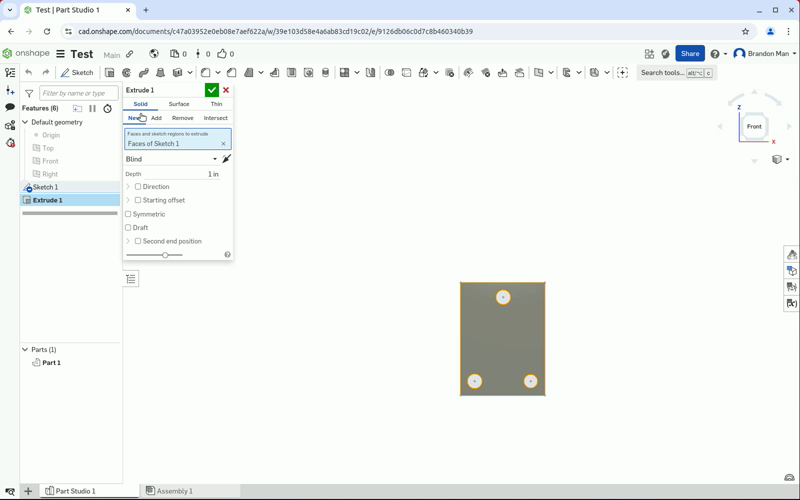
mouse_move(137, 120)
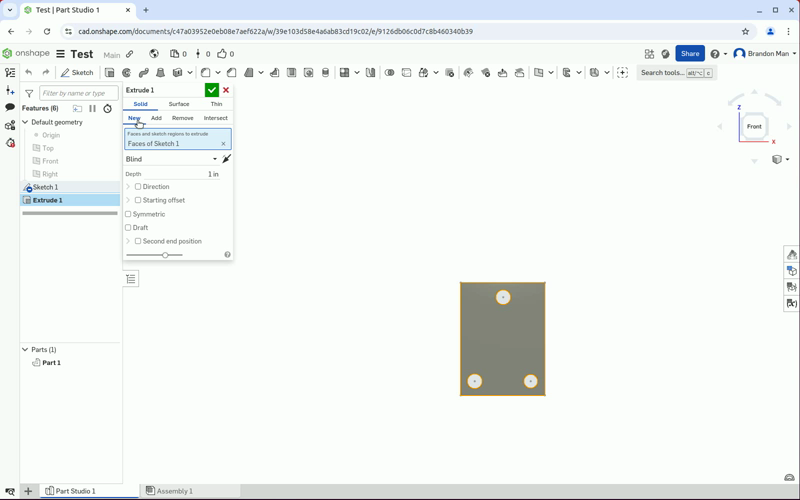
click(137, 120)
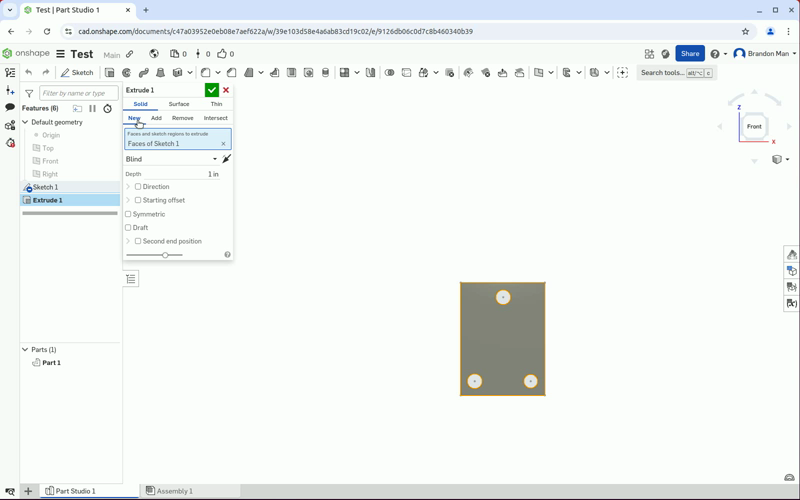
key(tab, 4)
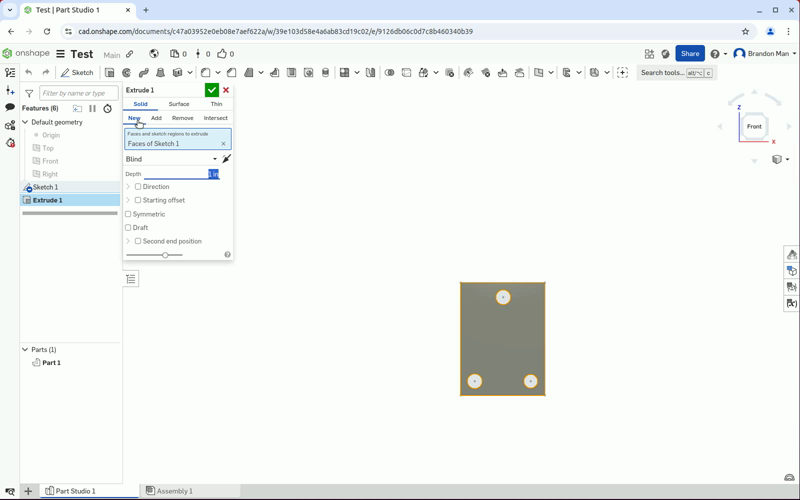
text(2.889)
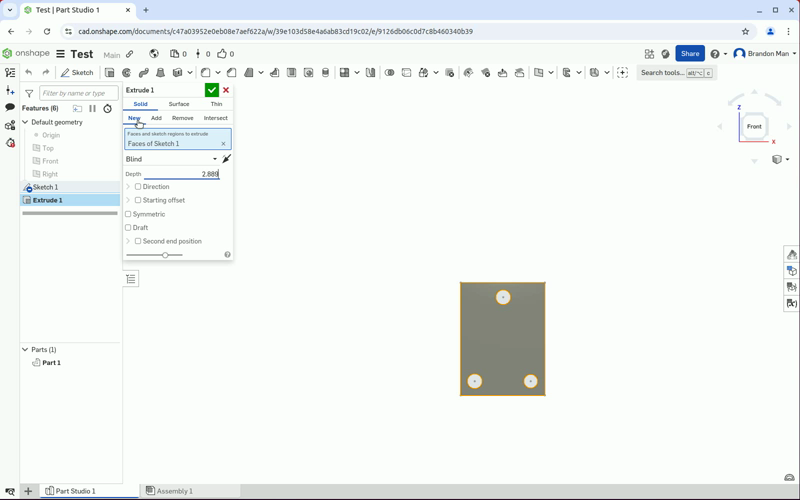
key(enter)
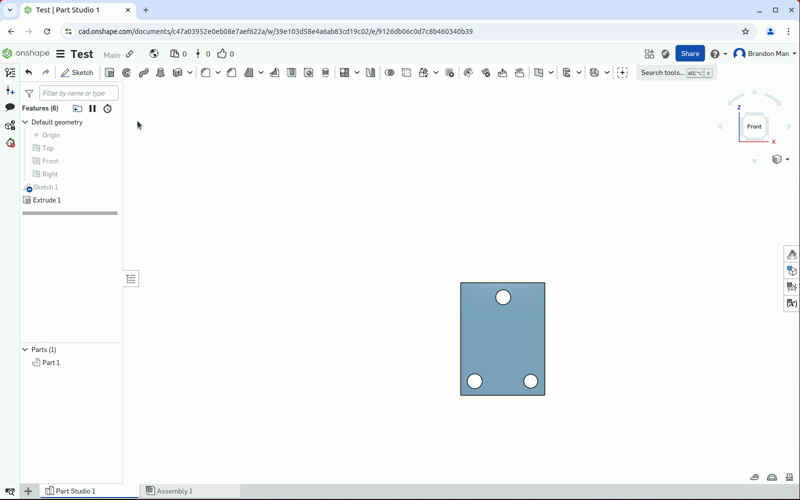
key(shift+h)
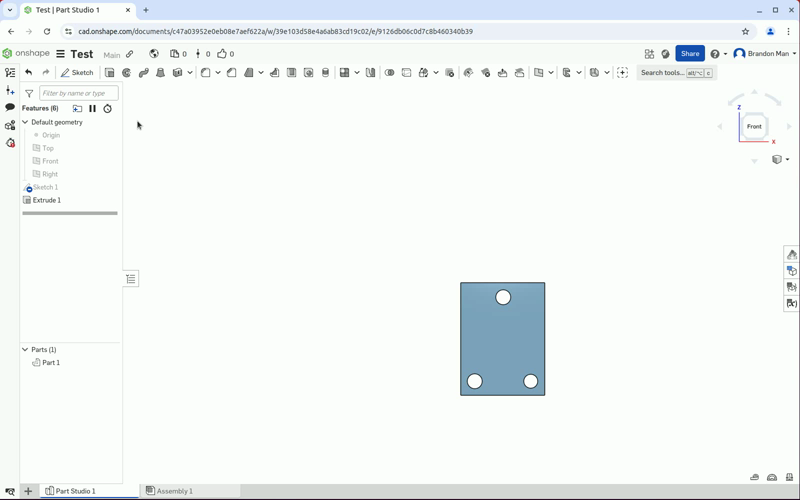
key(shift+h)
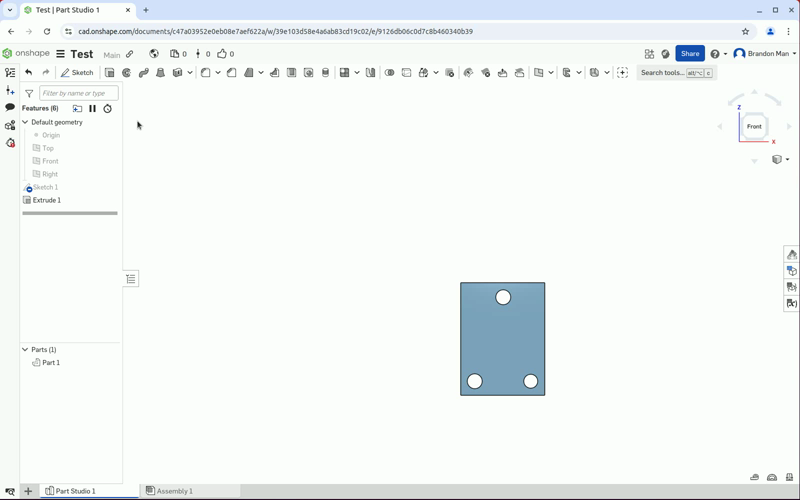
mouse_move(73, 189)
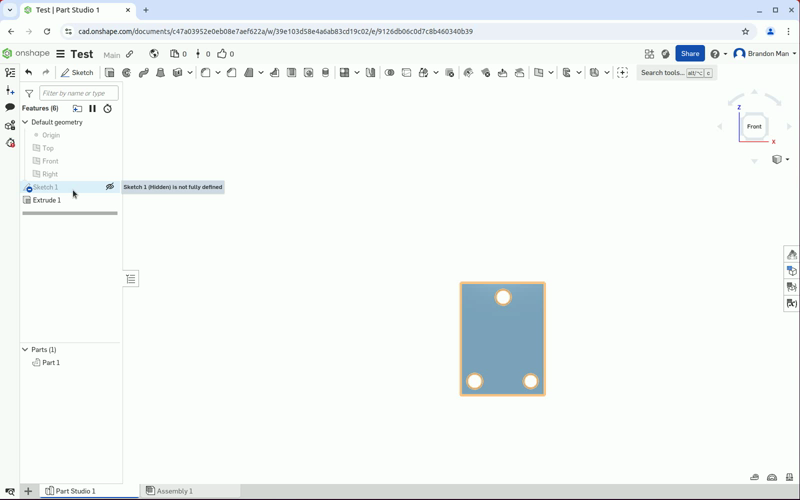
click(73, 189)
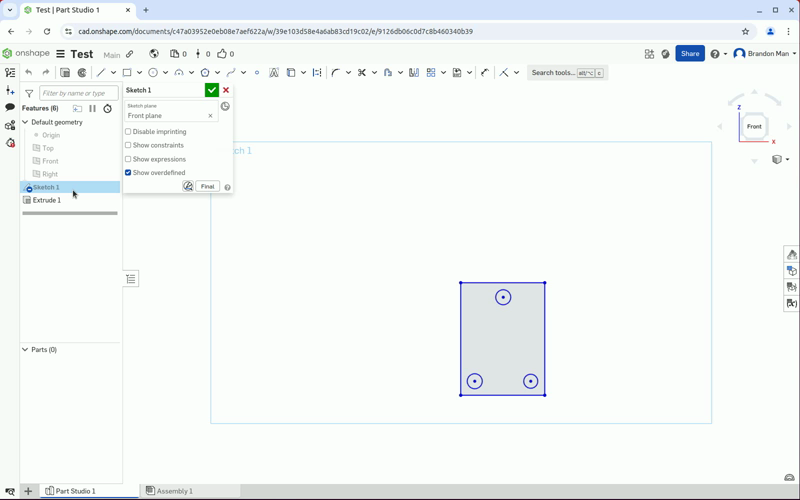
mouse_move(229, 92)
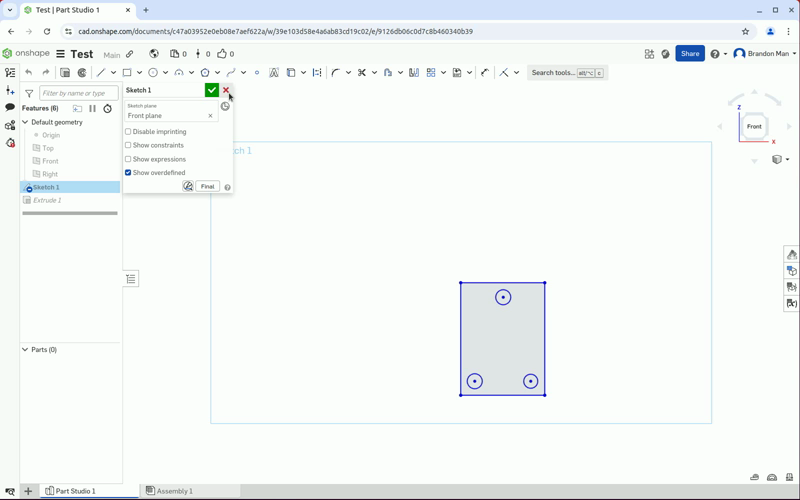
click(229, 92)
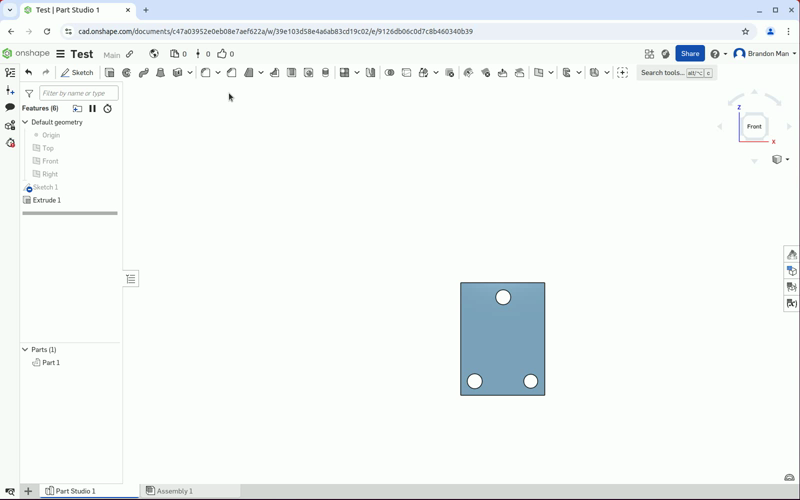
mouse_move(541, 75)
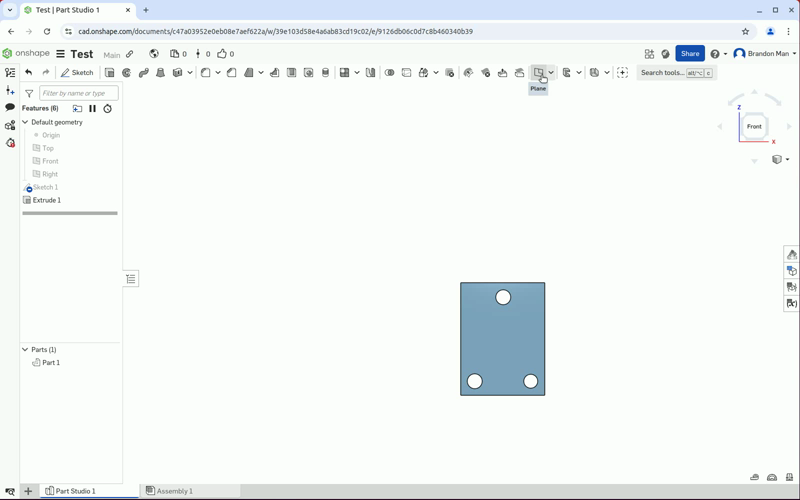
click(541, 75)
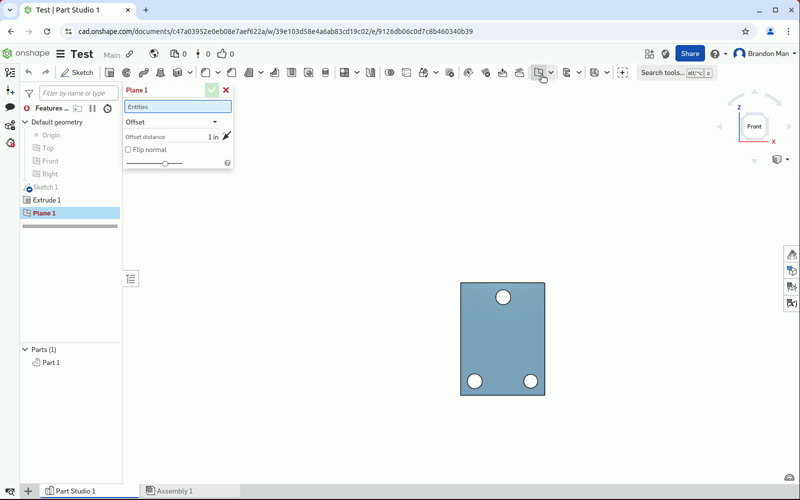
mouse_move(73, 163)
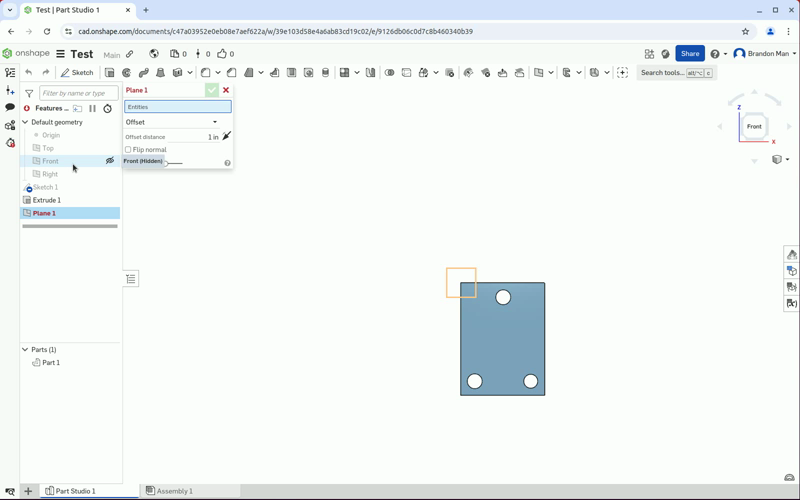
click(73, 163)
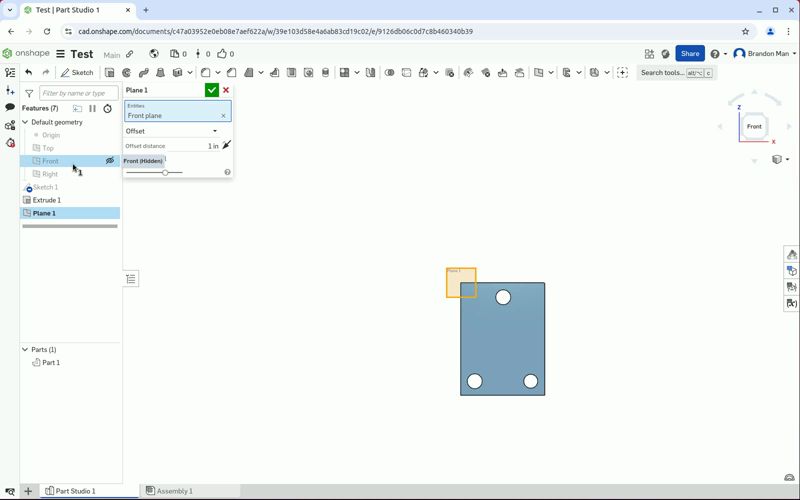
key(tab, 2)
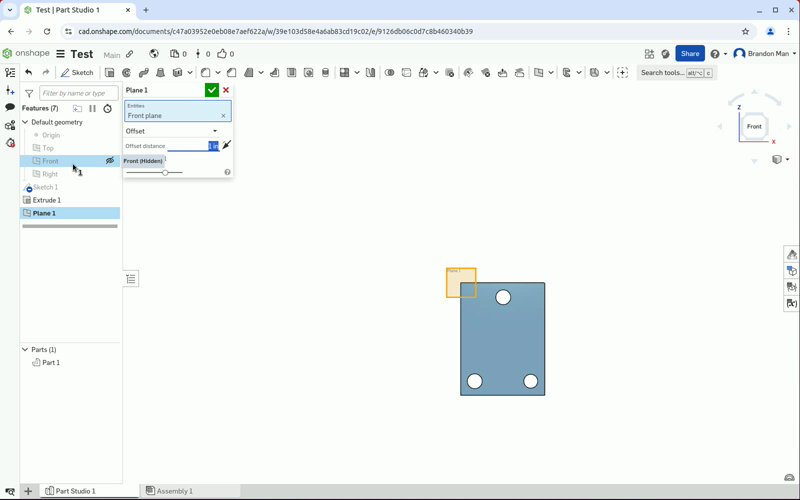
text(2.896)
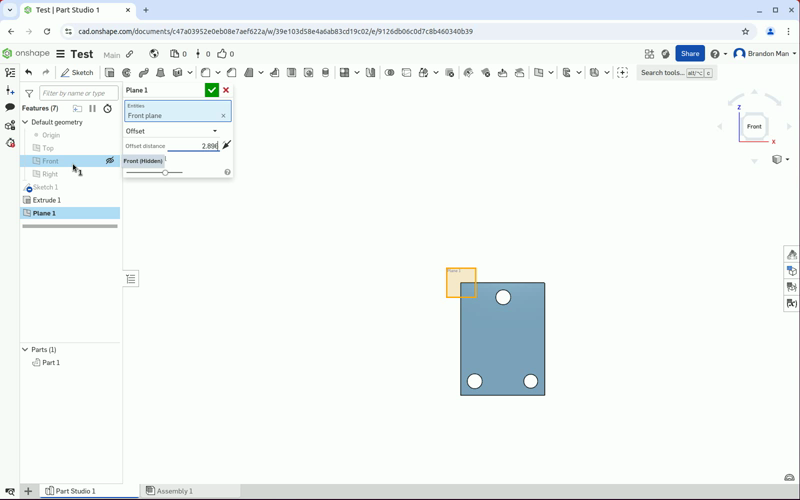
key(enter, 2)
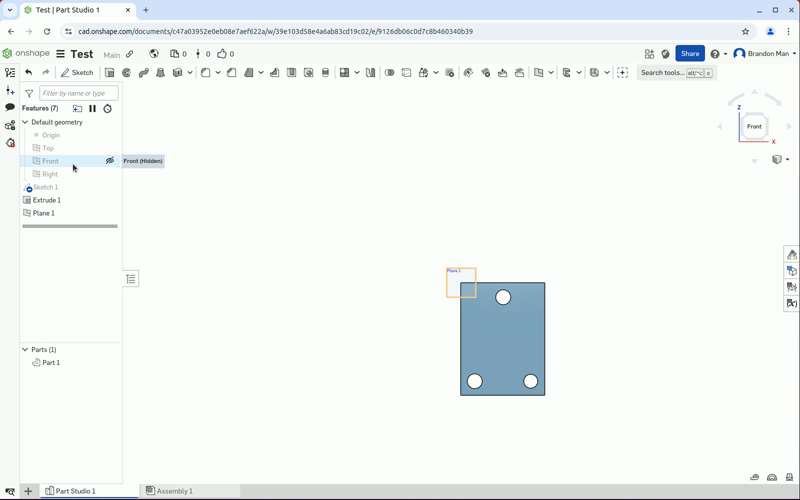
key(shift+s)
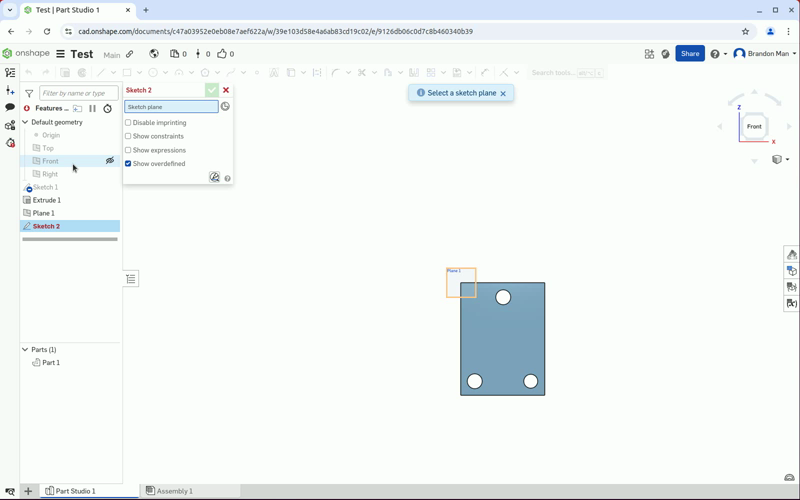
mouse_move(73, 215)
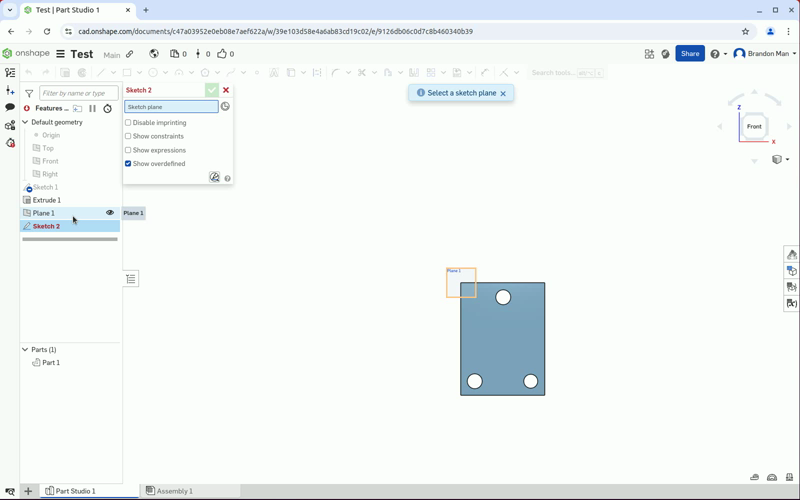
click(73, 215)
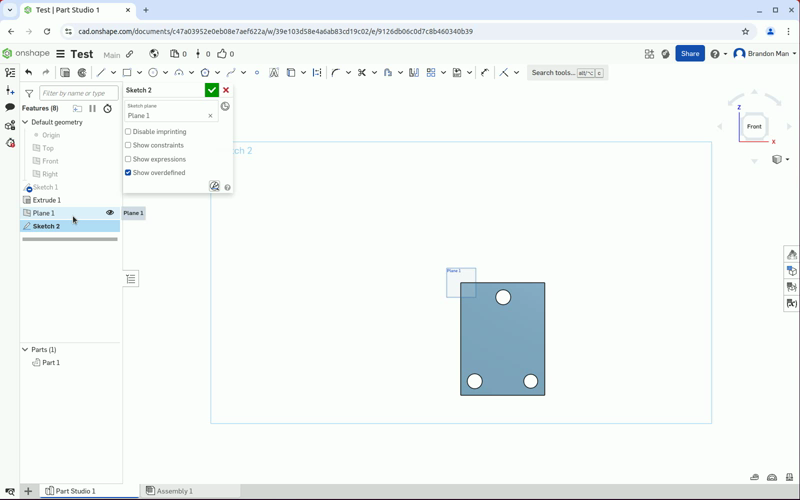
mouse_move(73, 352)
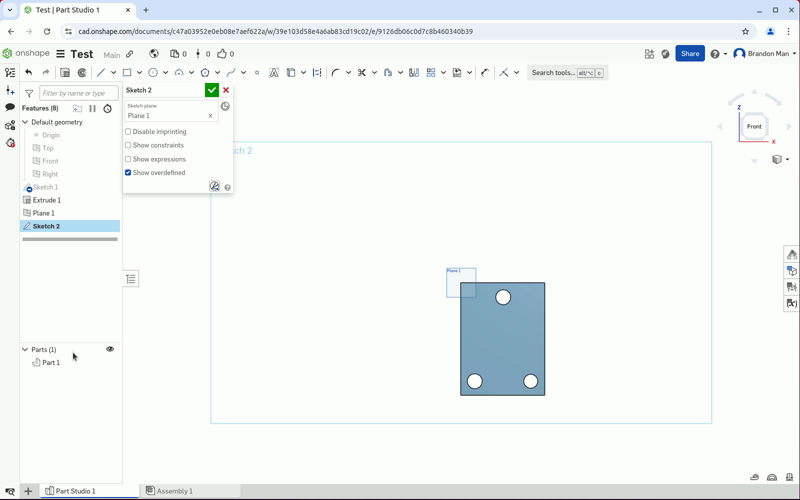
key(y)
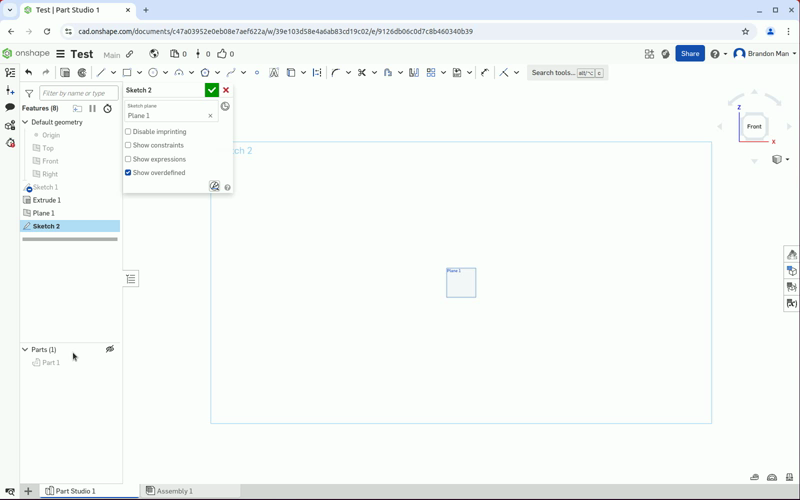
key(a)
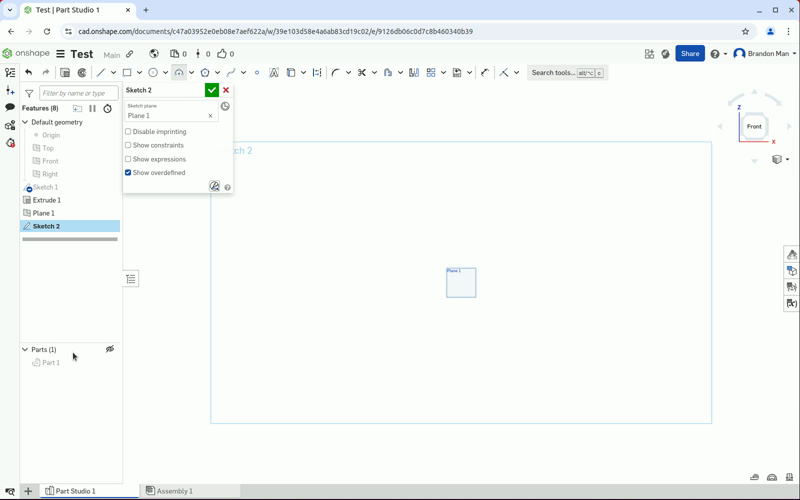
key_down(shift)
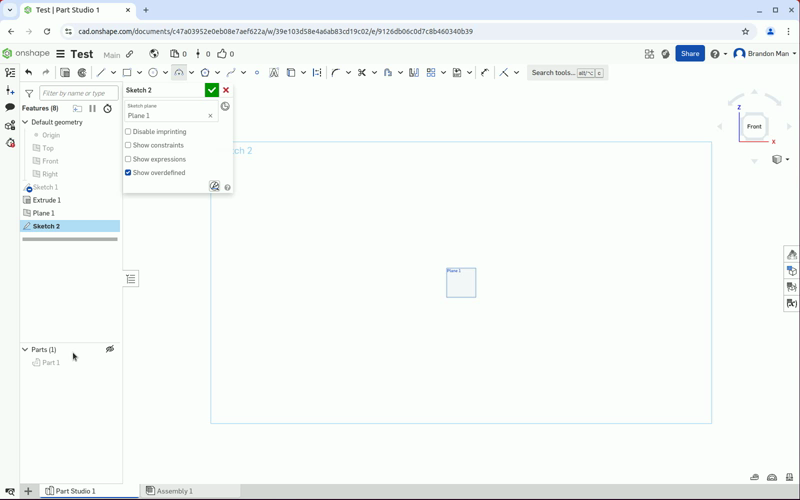
mouse_move(481, 360)
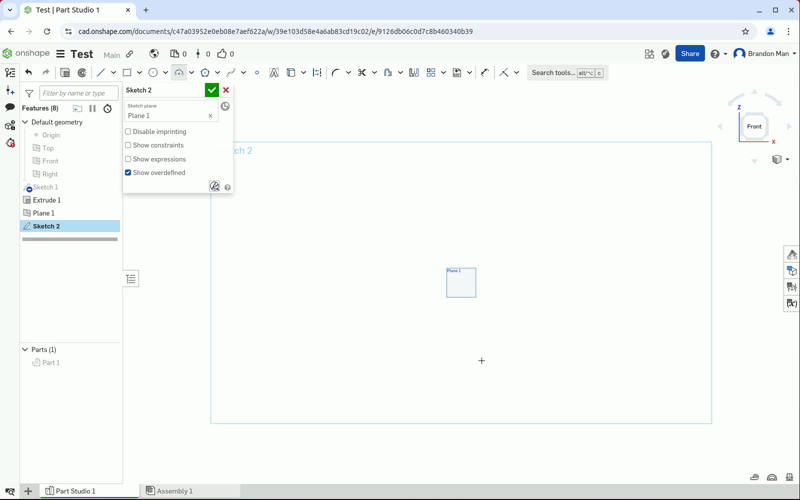
click(481, 360)
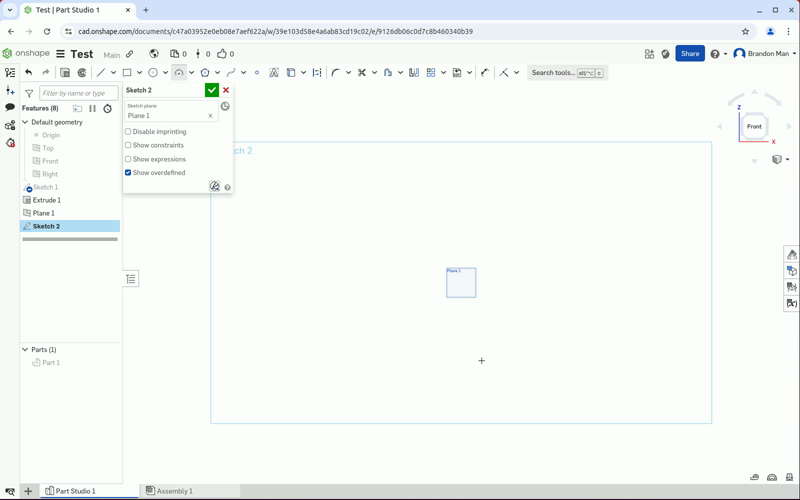
key_up(shift)
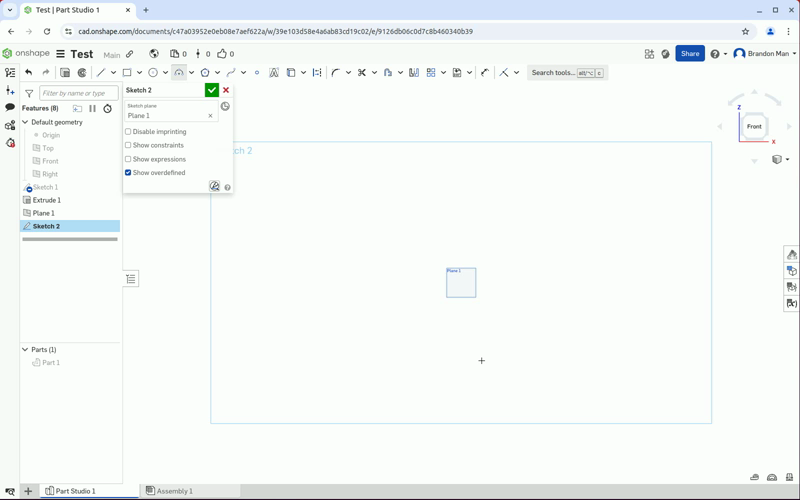
key_down(shift)
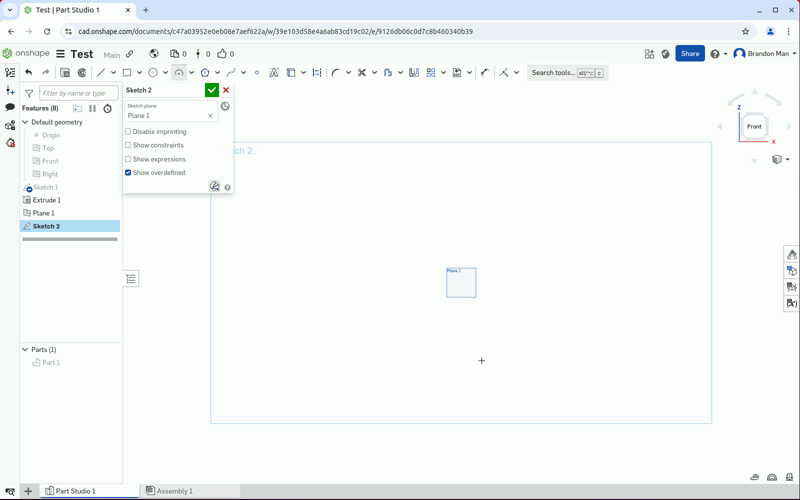
mouse_move(525, 360)
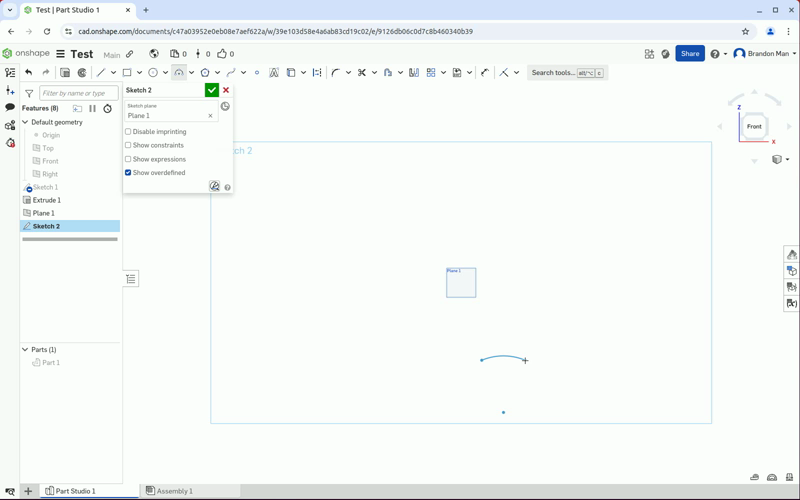
click(525, 360)
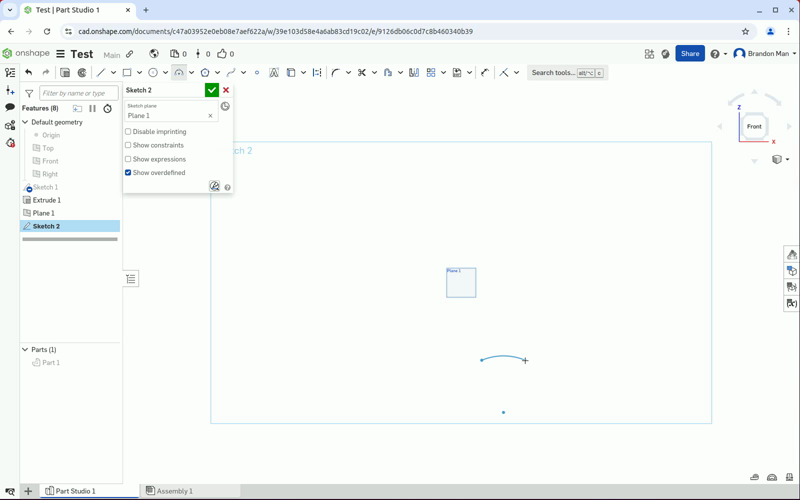
mouse_move(503, 381)
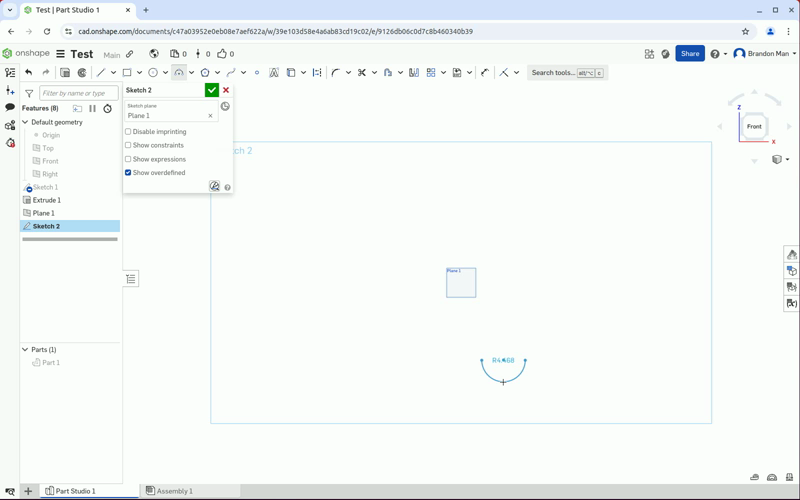
click(503, 381)
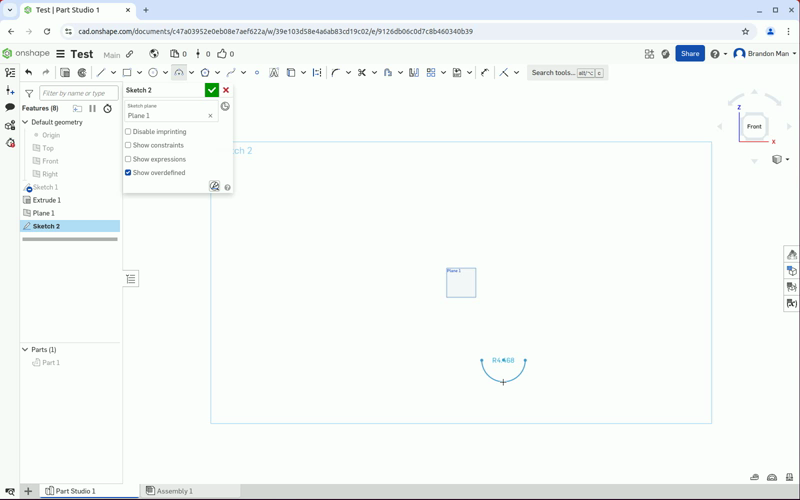
key_up(shift)
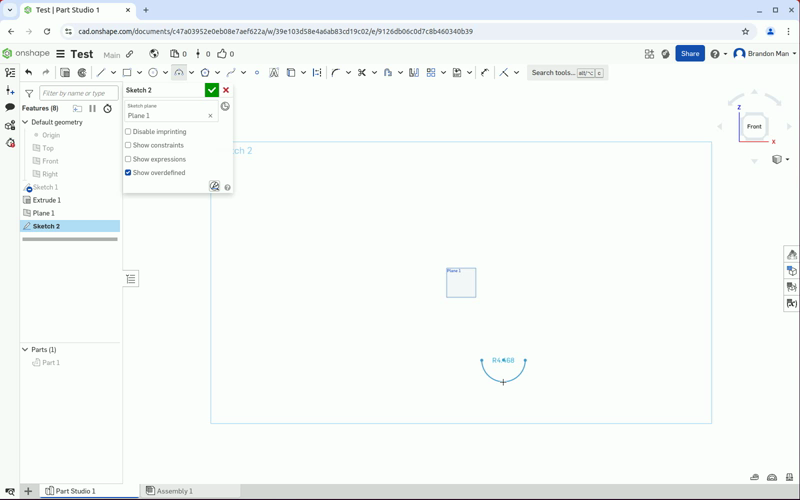
key(esc)
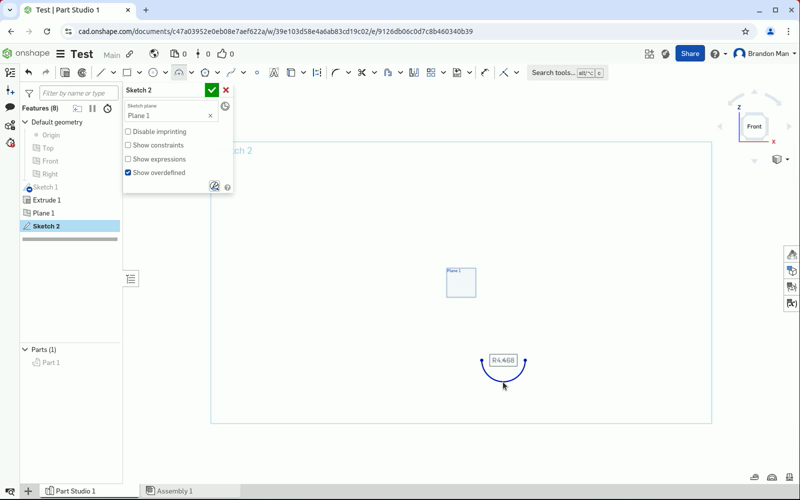
key(l)
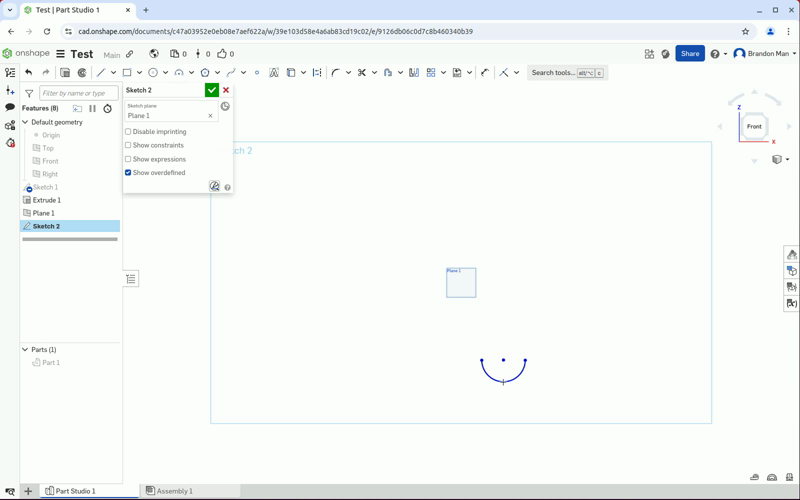
mouse_move(525, 360)
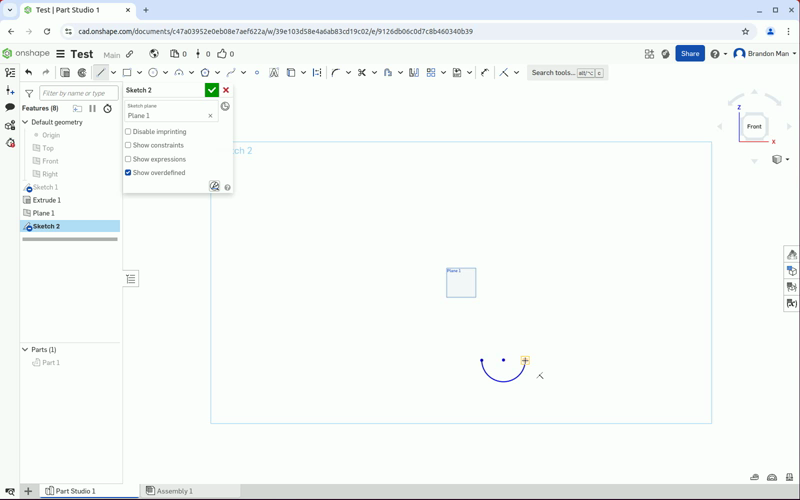
click(525, 360)
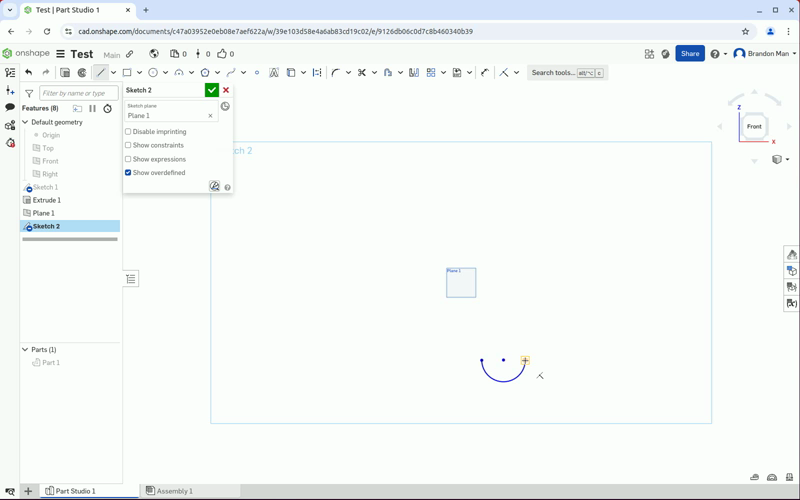
key_down(shift)
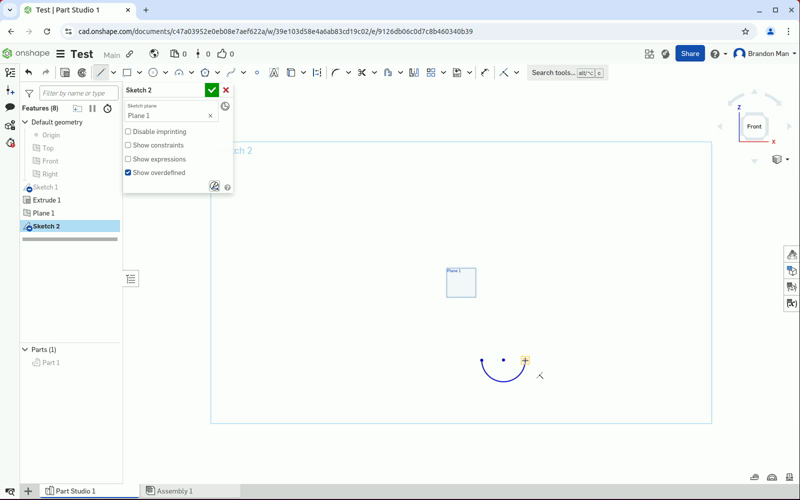
mouse_move(555, 360)
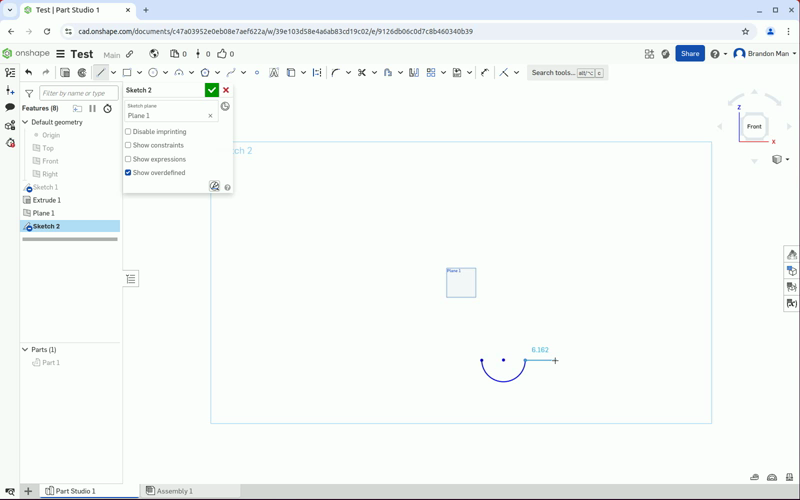
mouse_move(522, 360)
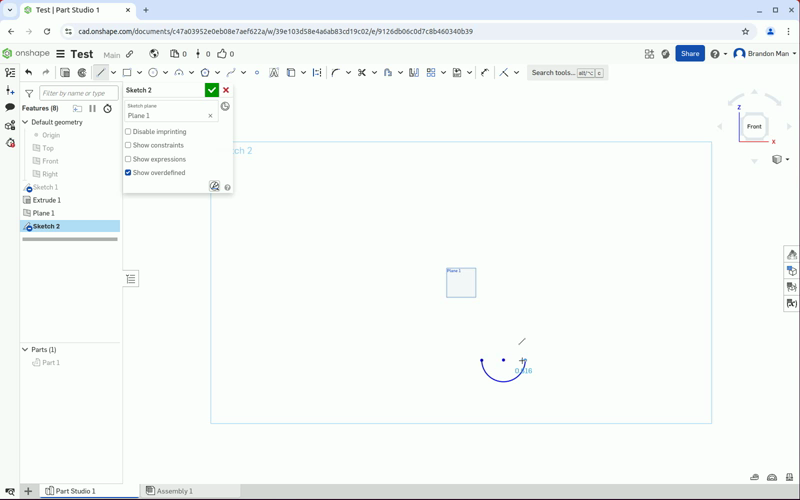
scroll(6)
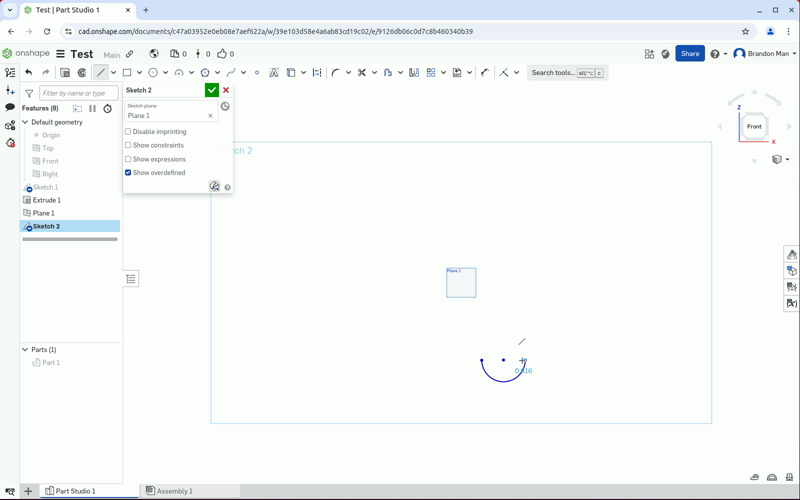
scroll(6)
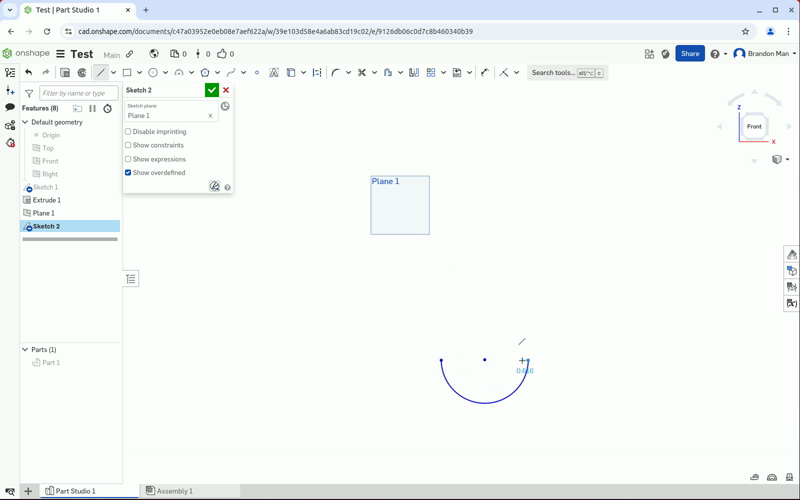
scroll(6)
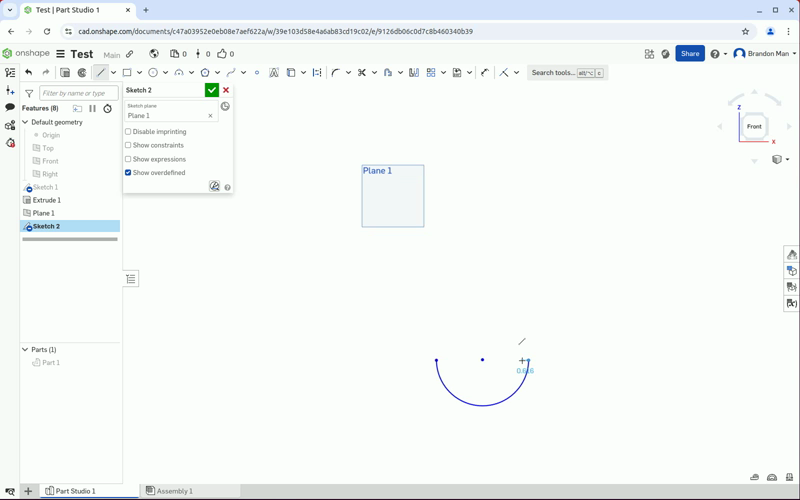
scroll(6)
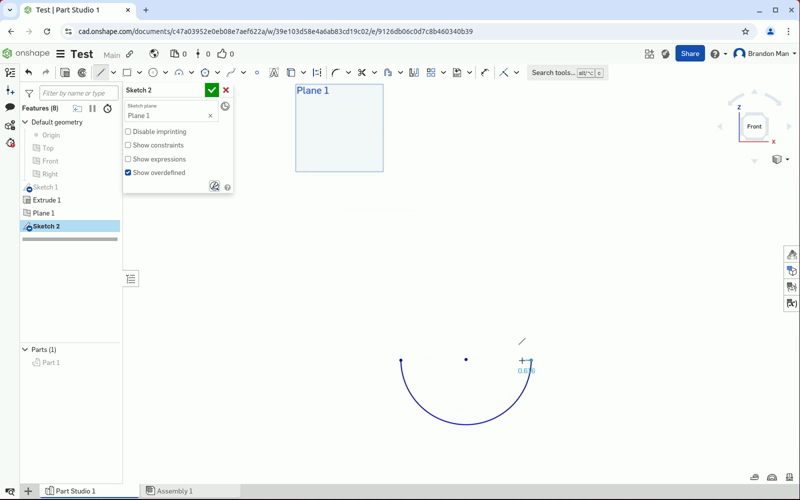
scroll(6)
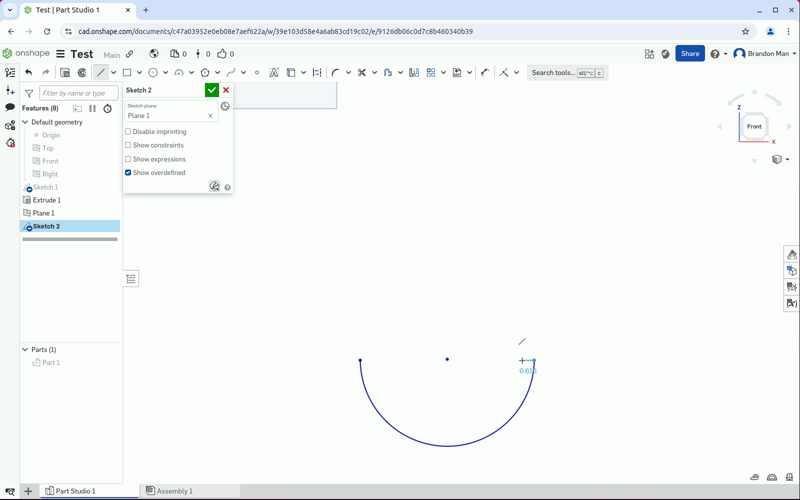
scroll(6)
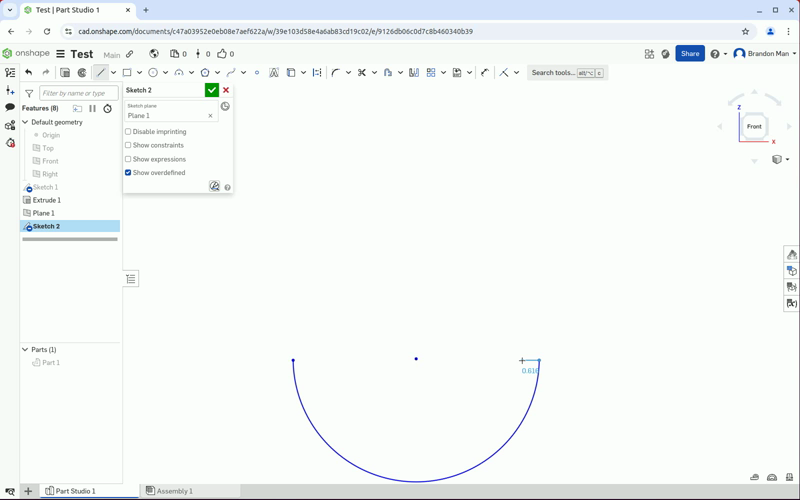
scroll(6)
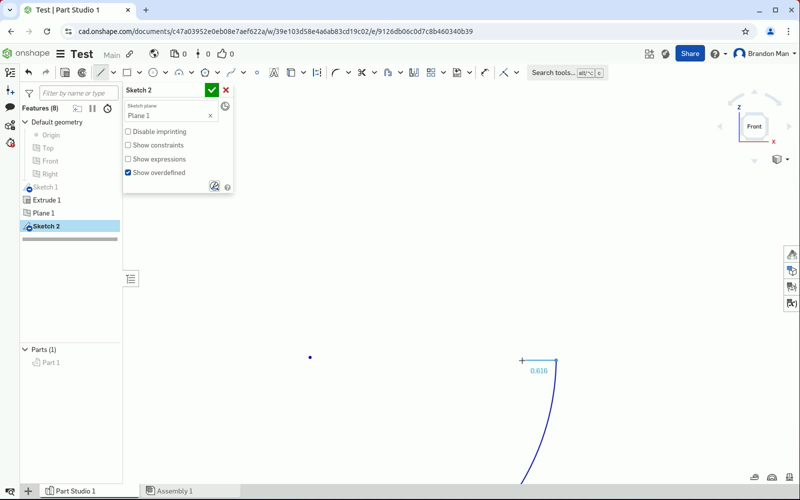
click(522, 360)
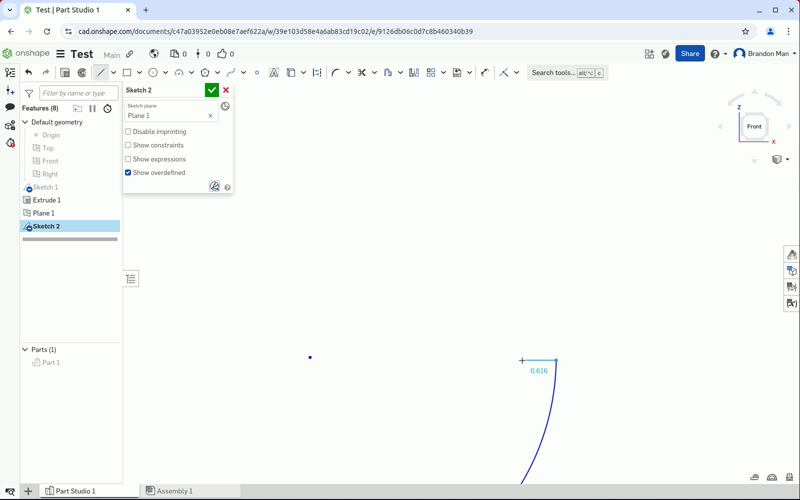
scroll(-6)
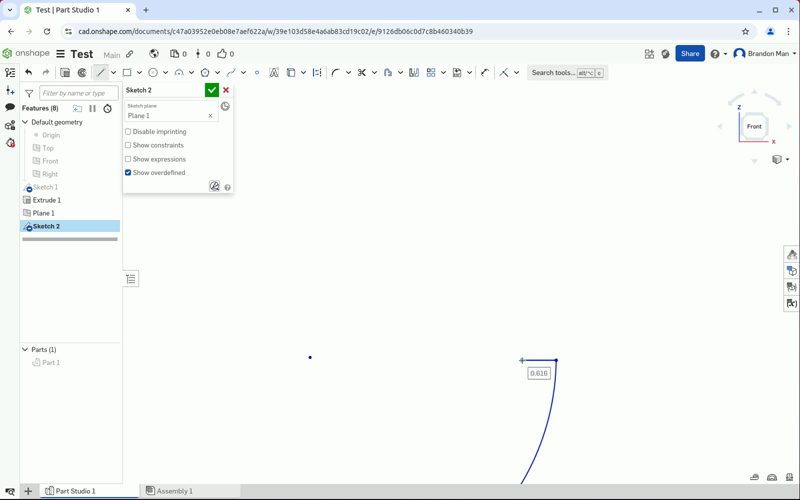
scroll(-6)
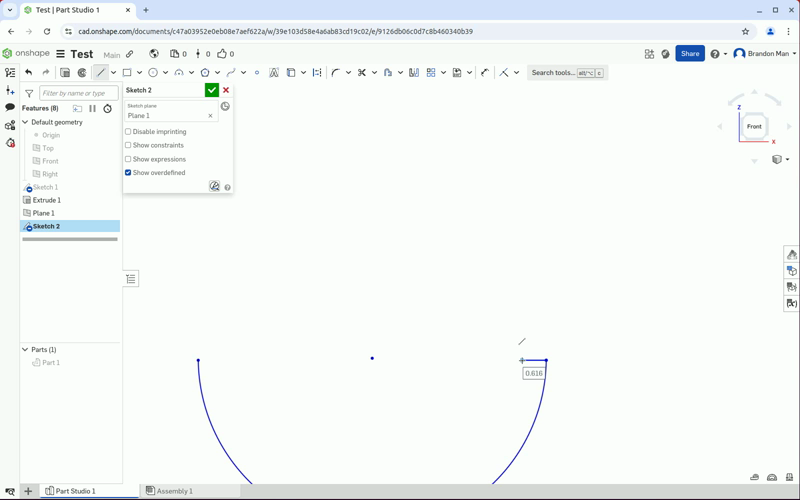
scroll(-6)
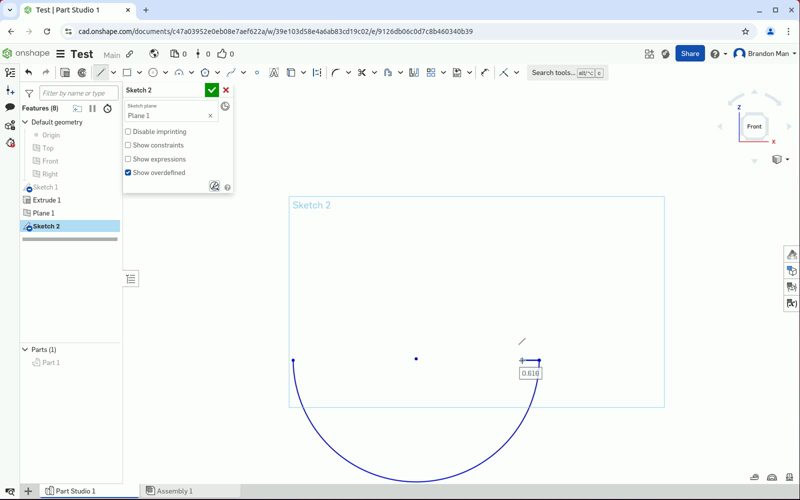
scroll(-6)
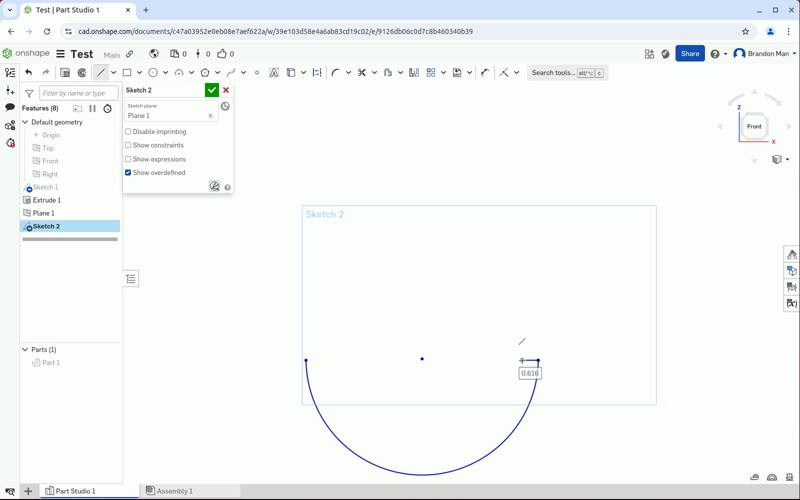
scroll(-6)
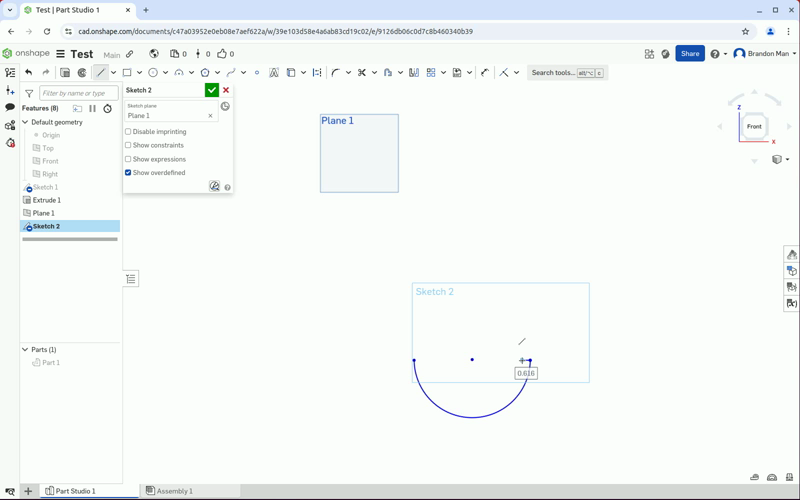
scroll(-6)
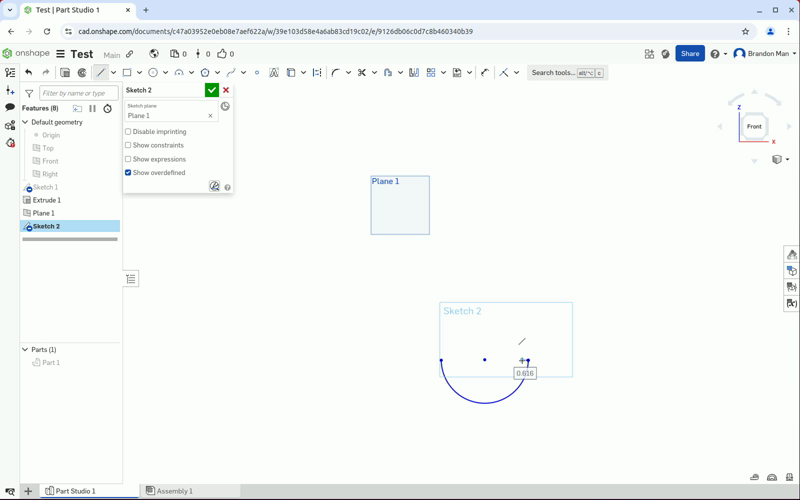
scroll(-6)
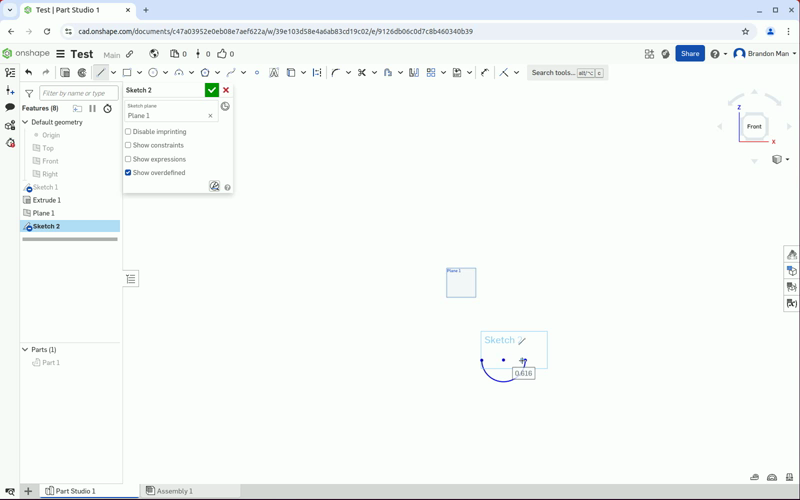
key_up(shift)
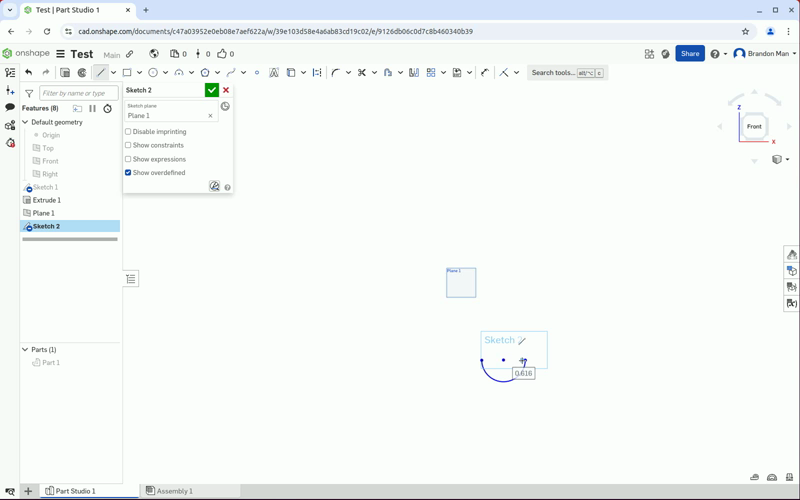
key(esc)
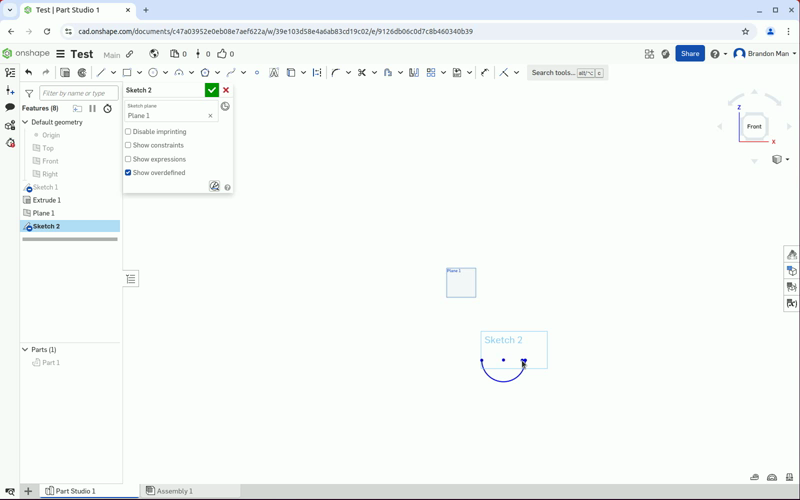
key(a)
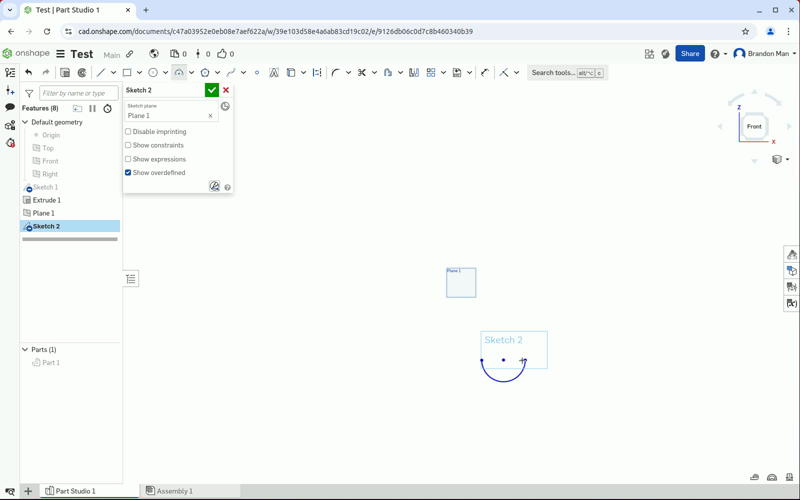
mouse_move(522, 360)
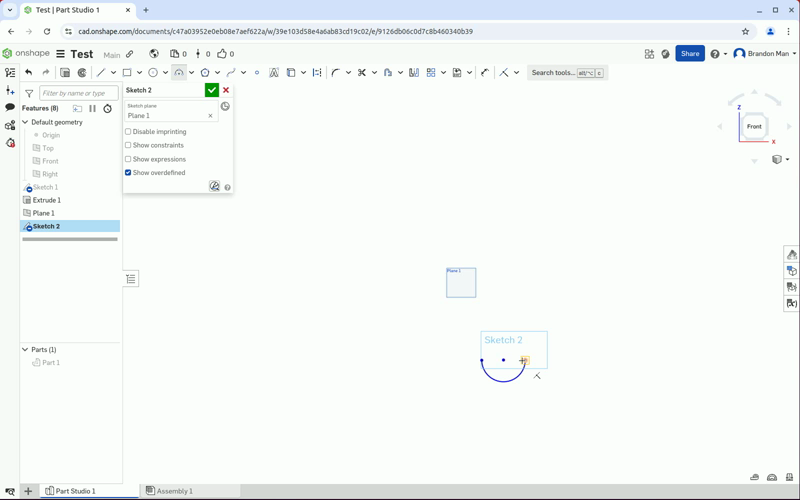
scroll(6)
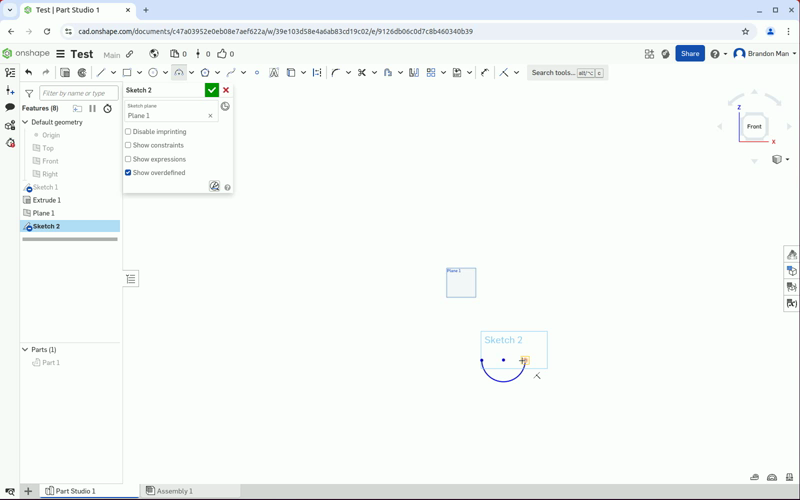
scroll(6)
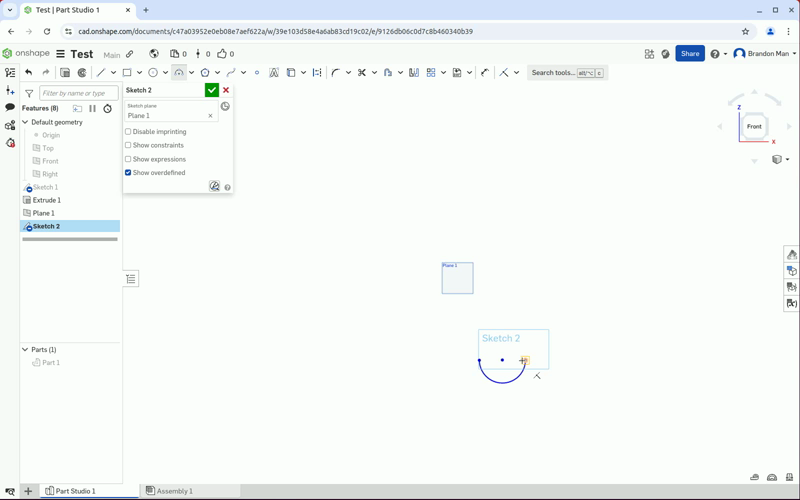
scroll(6)
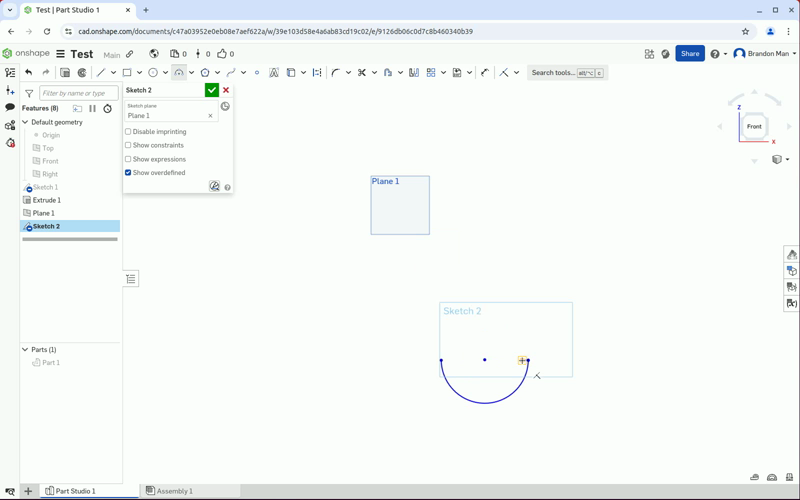
scroll(6)
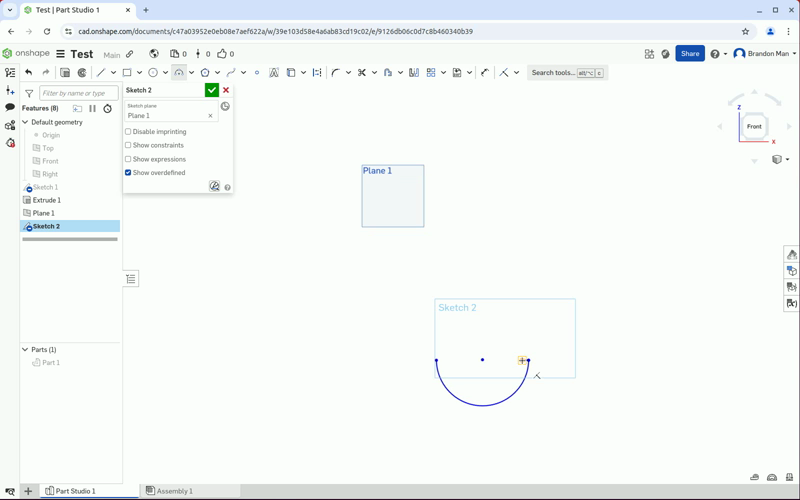
scroll(6)
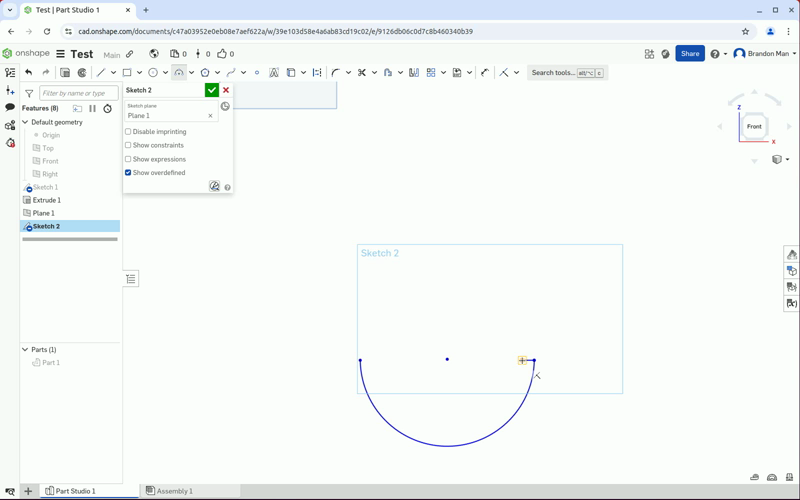
scroll(6)
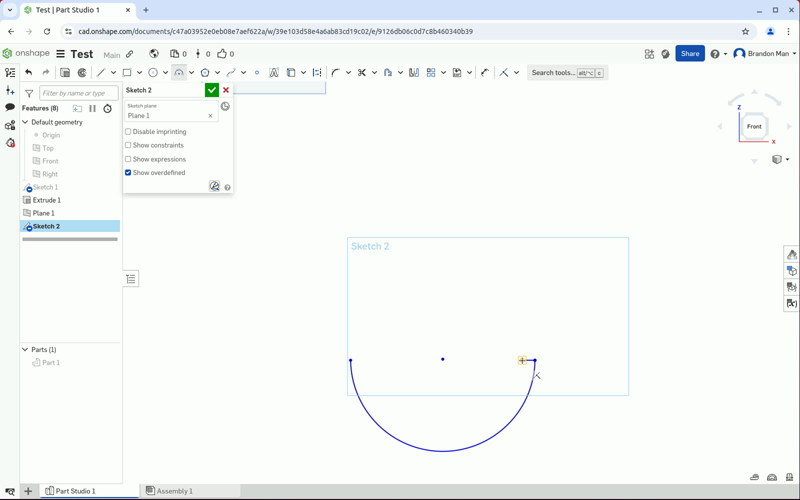
scroll(6)
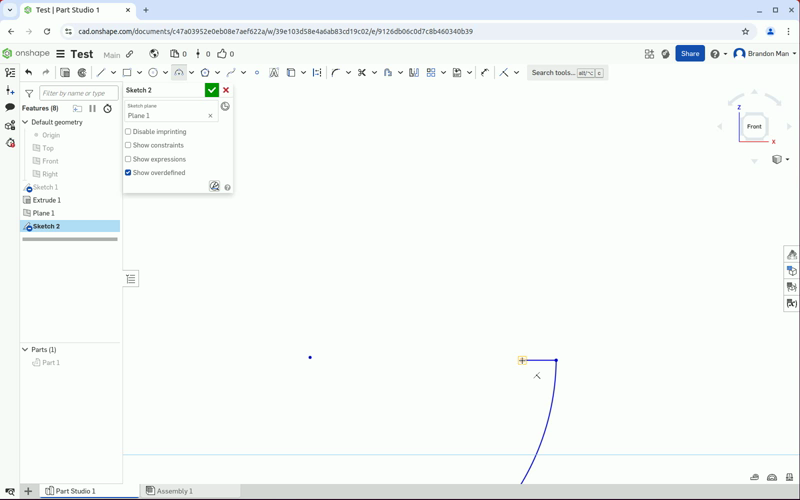
click(522, 360)
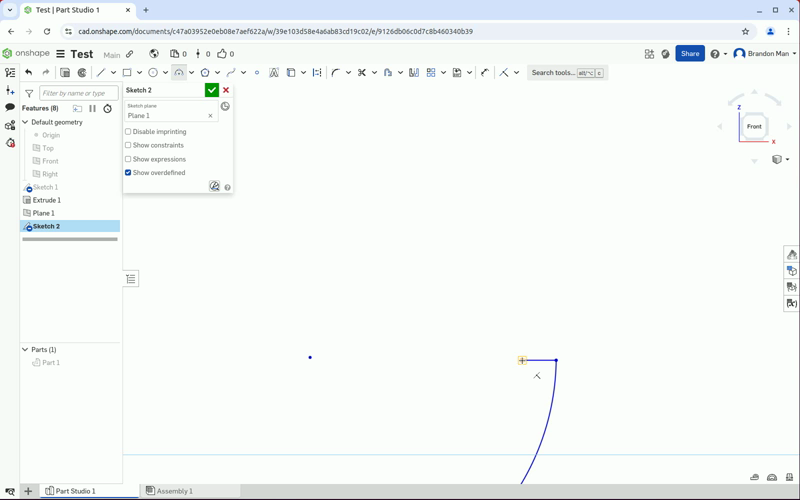
scroll(-6)
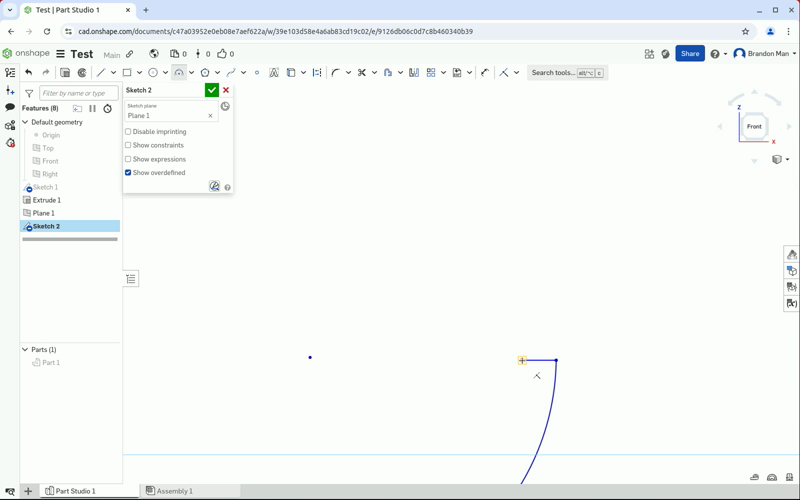
scroll(-6)
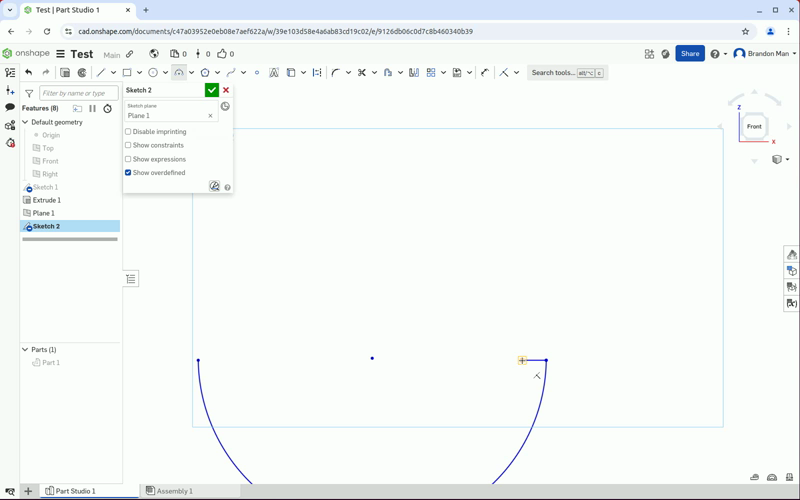
scroll(-6)
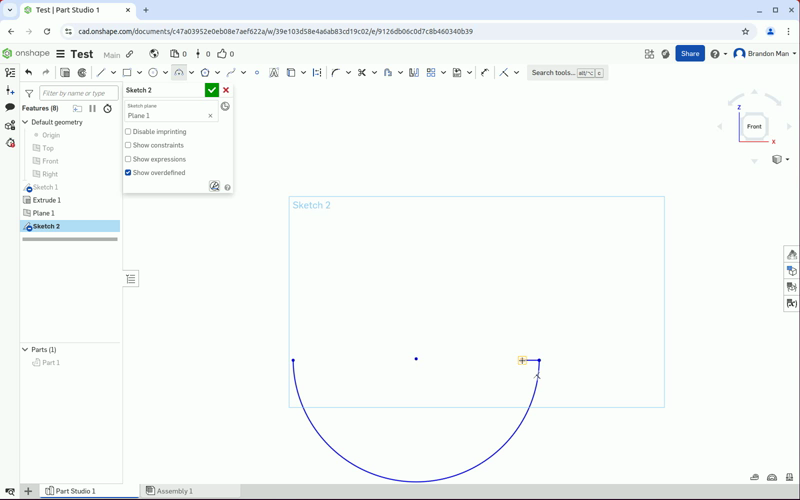
scroll(-6)
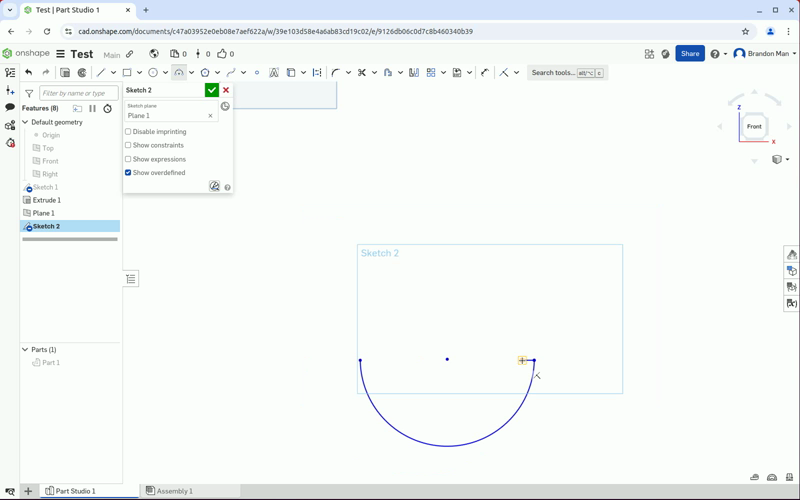
scroll(-6)
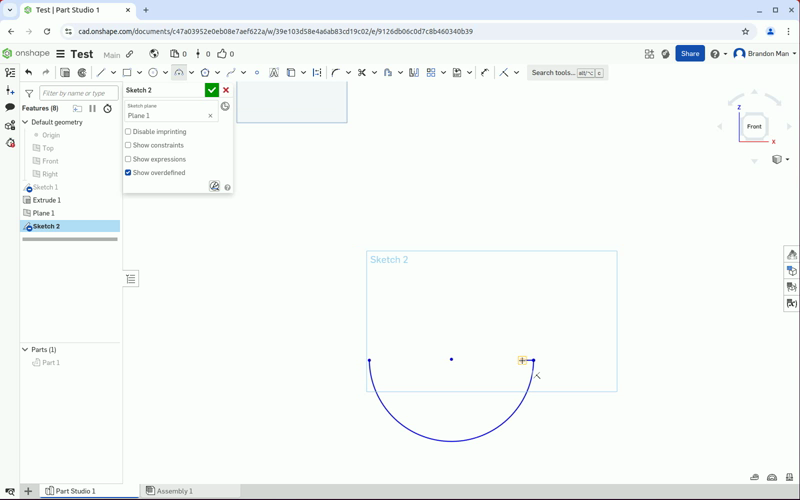
scroll(-6)
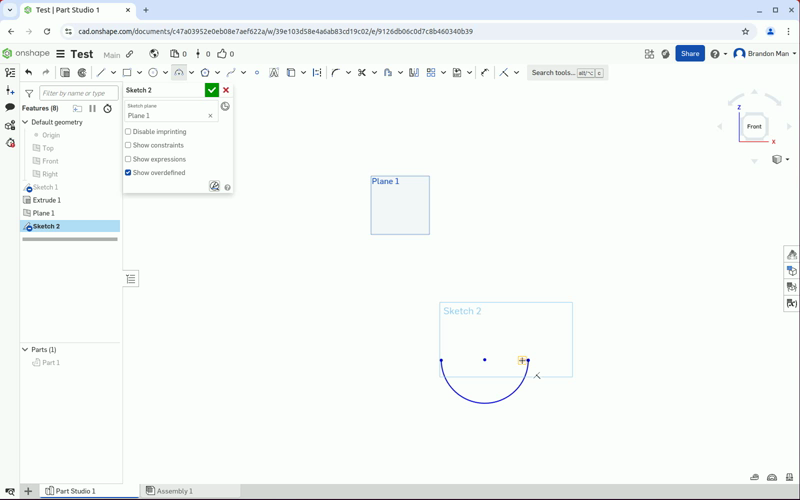
scroll(-6)
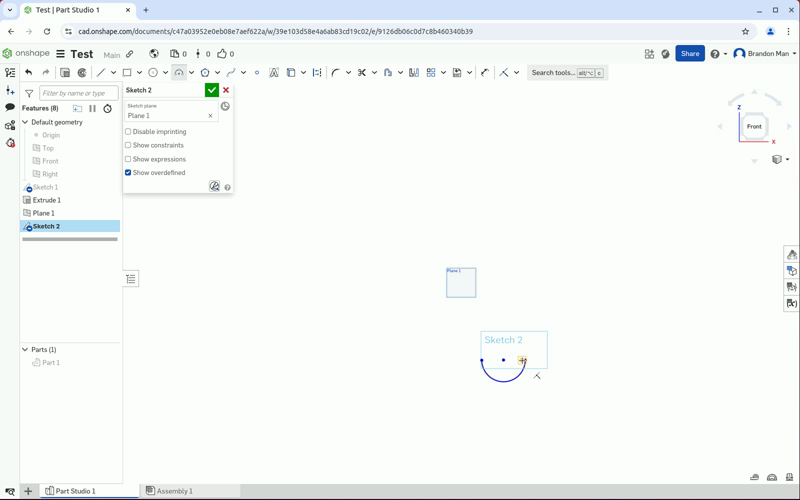
key_down(shift)
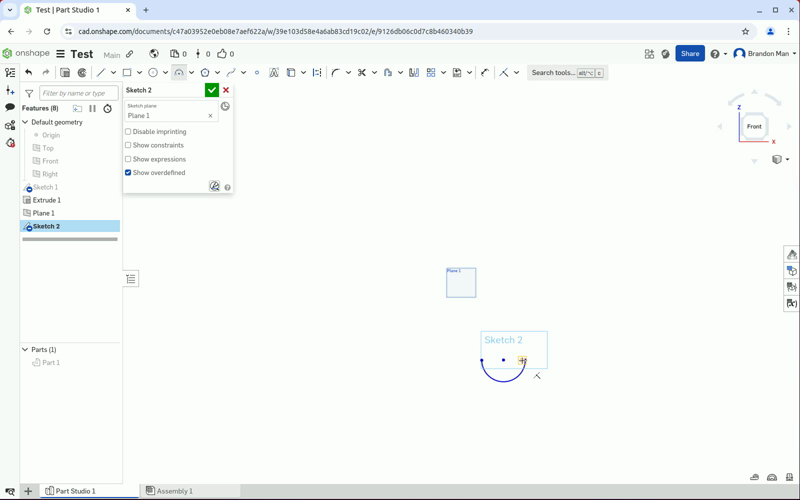
mouse_move(484, 360)
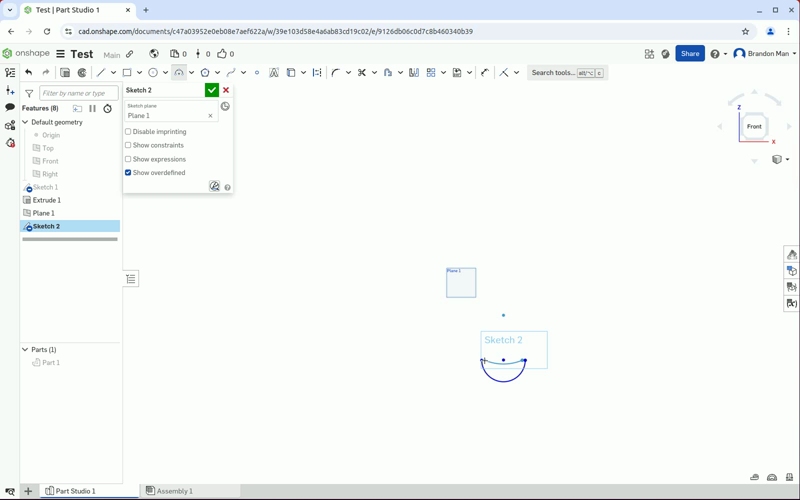
scroll(6)
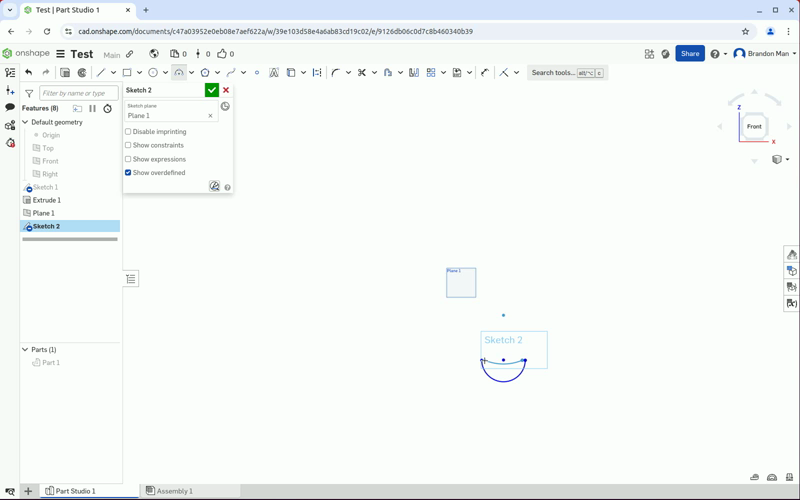
scroll(6)
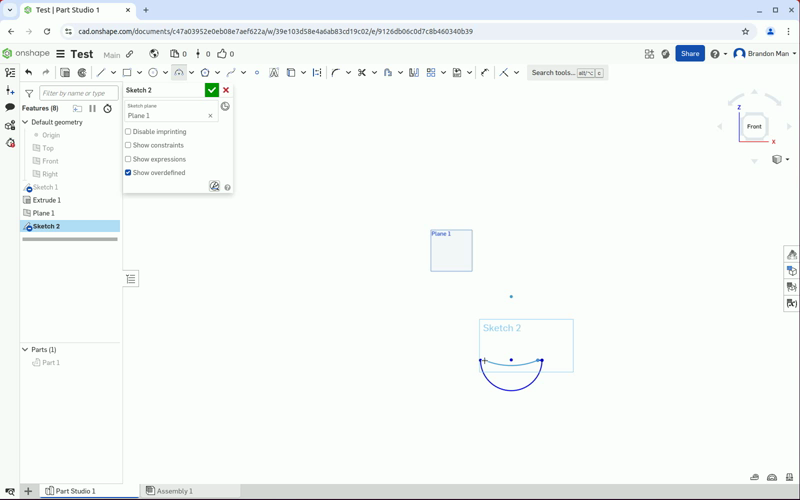
scroll(6)
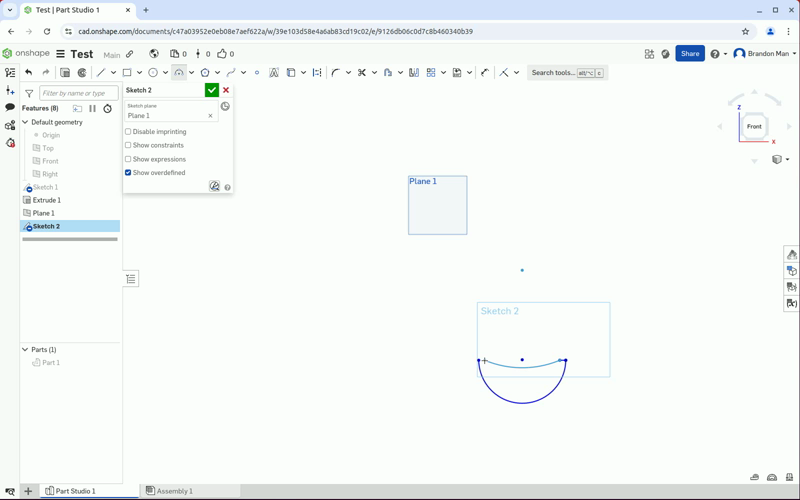
scroll(6)
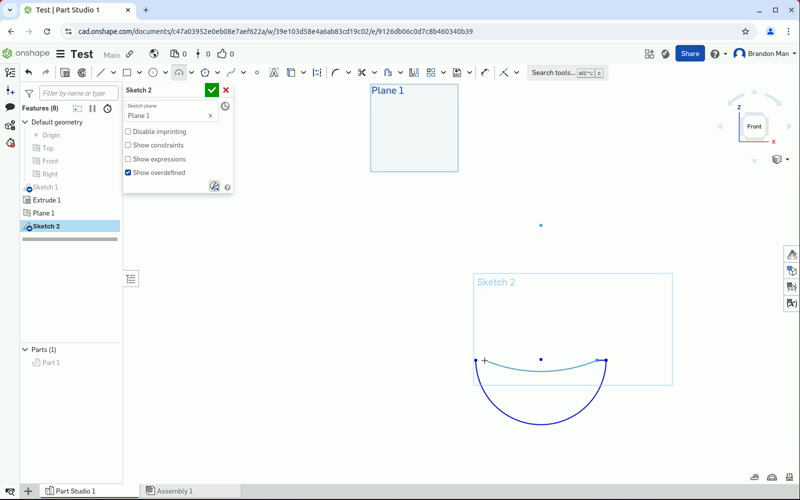
scroll(6)
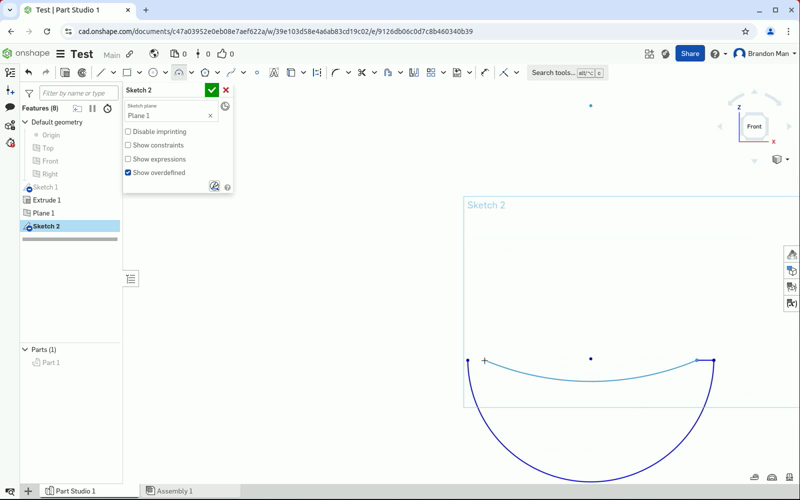
scroll(6)
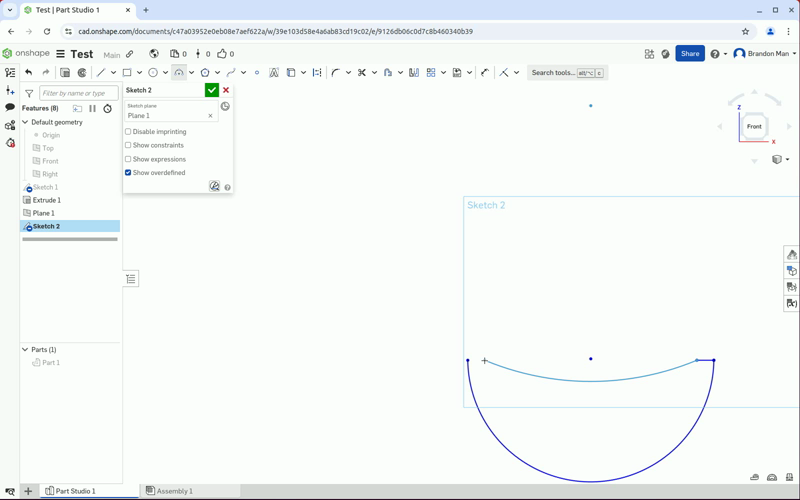
scroll(6)
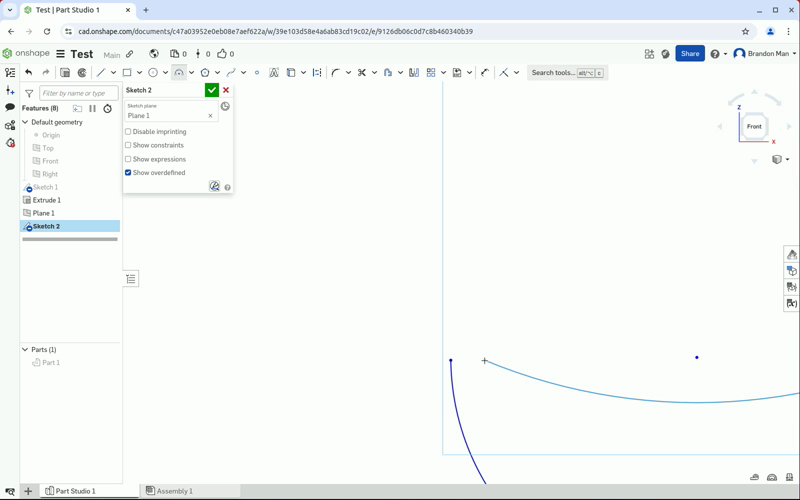
click(484, 360)
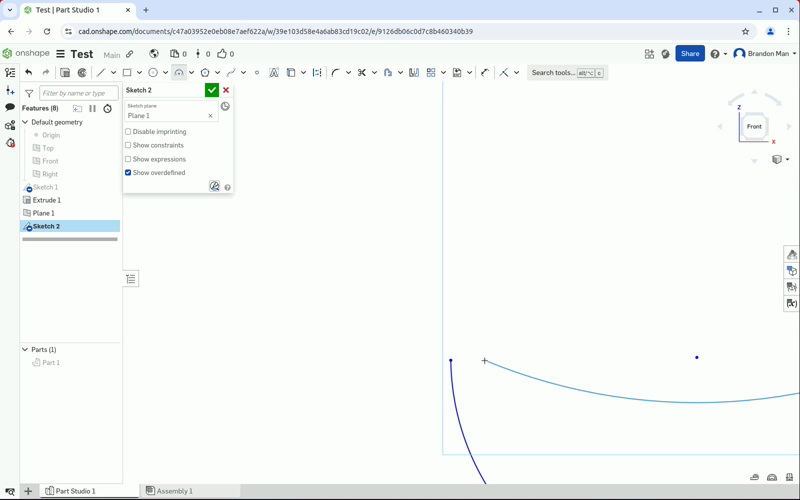
scroll(-6)
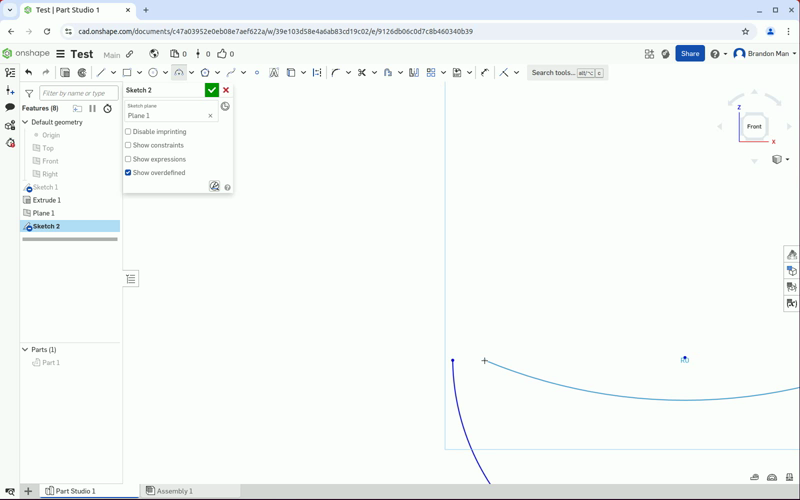
scroll(-6)
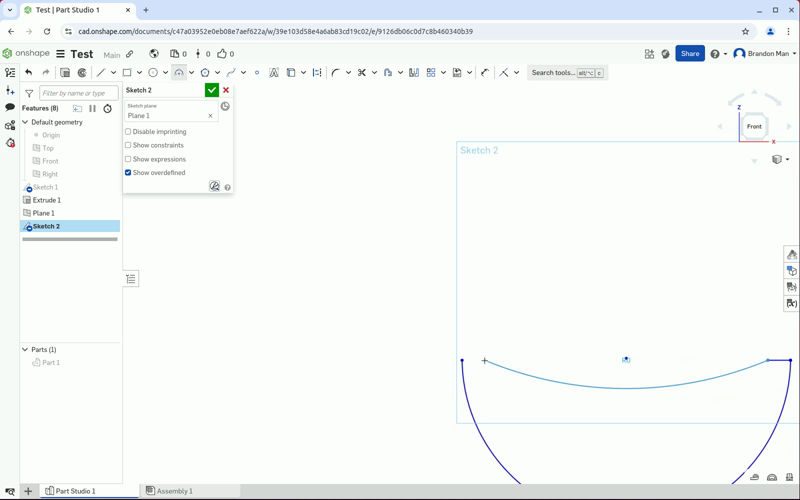
scroll(-6)
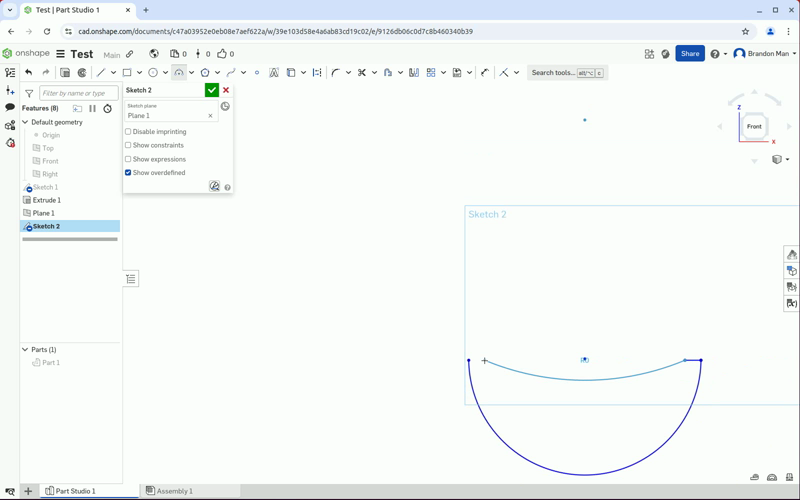
scroll(-6)
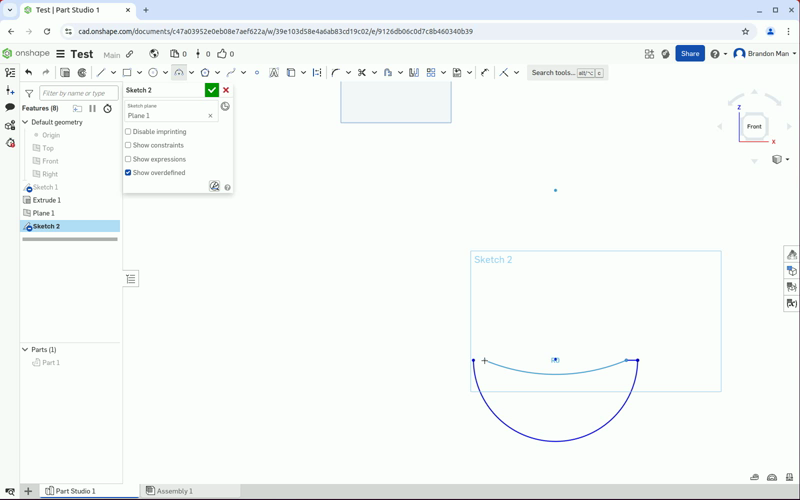
scroll(-6)
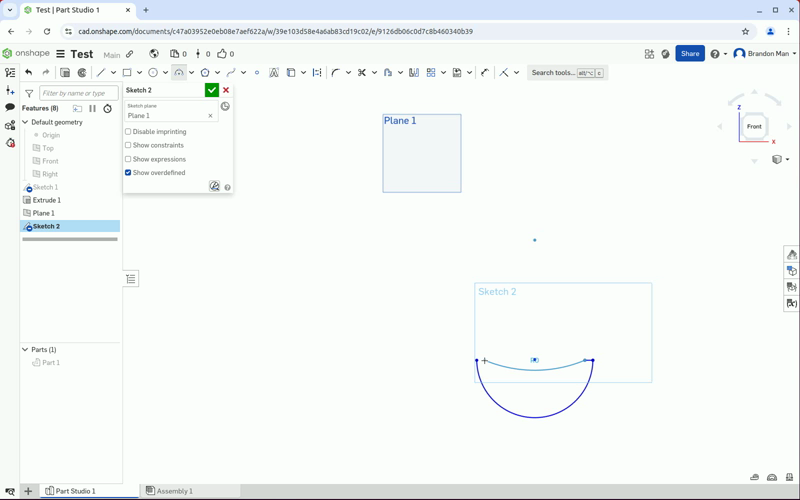
scroll(-6)
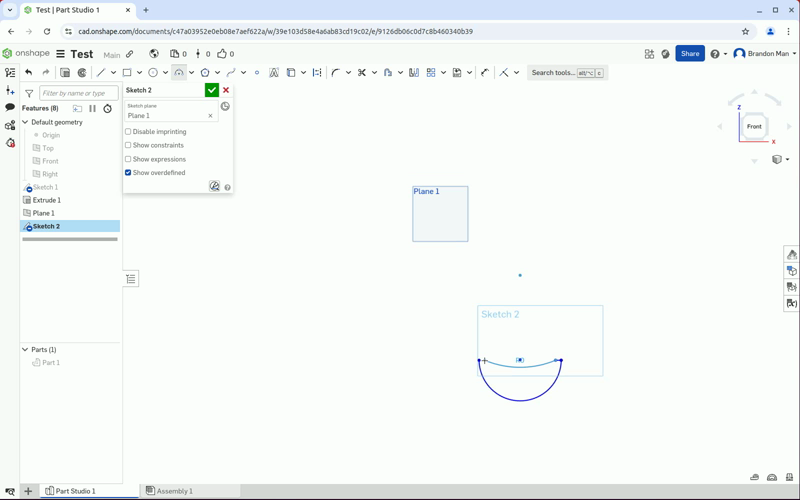
scroll(-6)
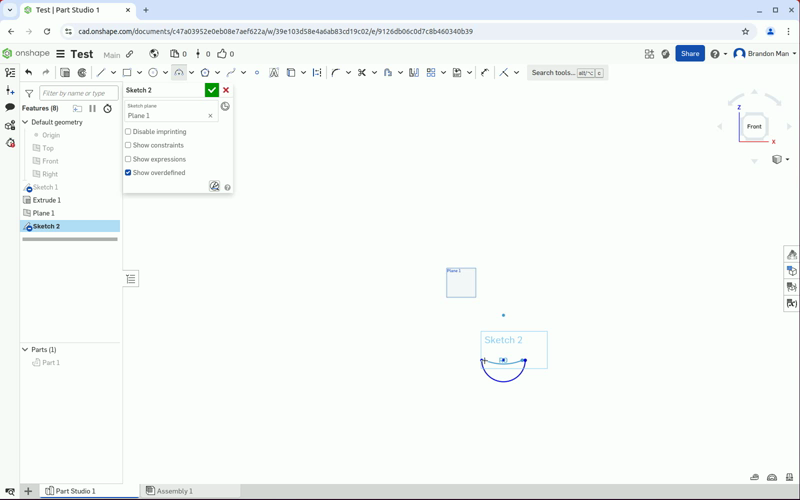
mouse_move(503, 378)
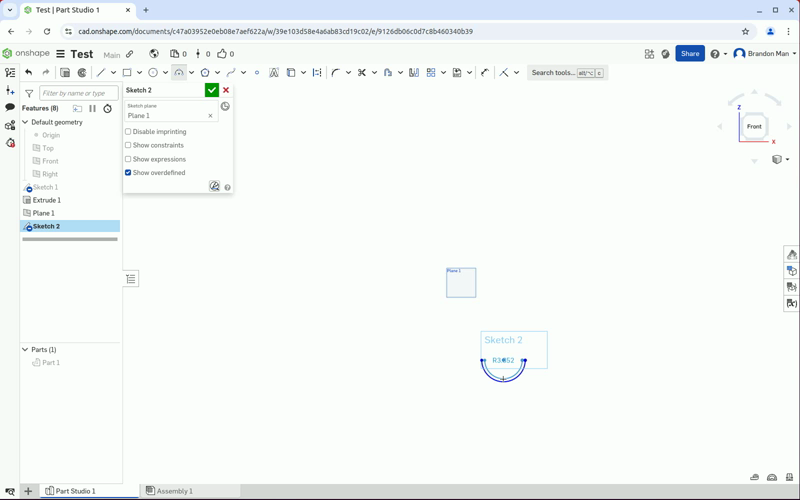
scroll(6)
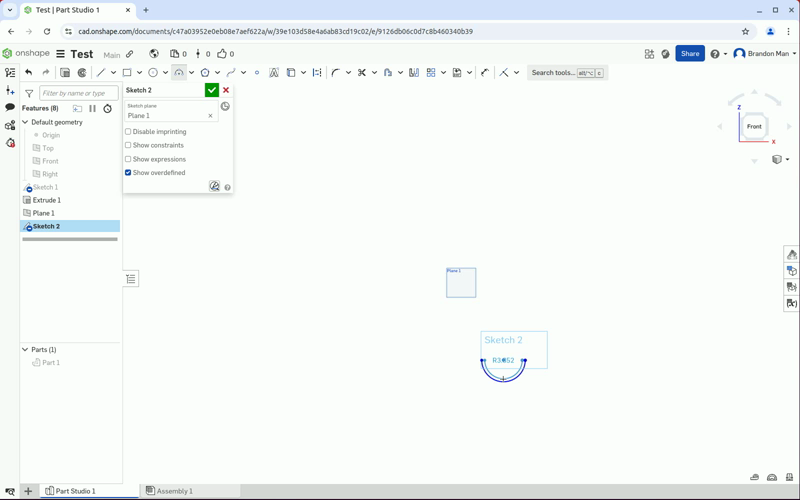
scroll(6)
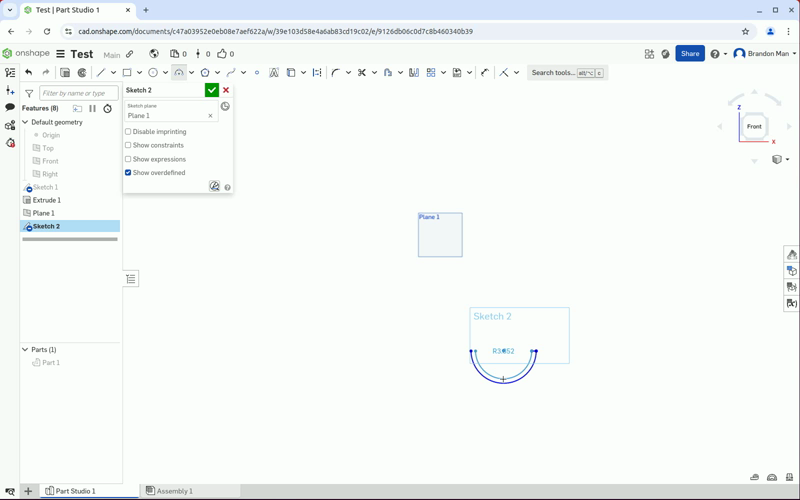
scroll(6)
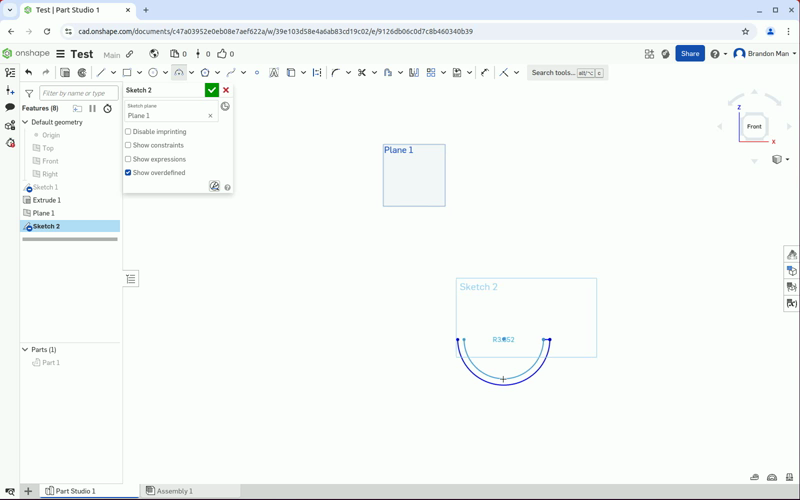
scroll(6)
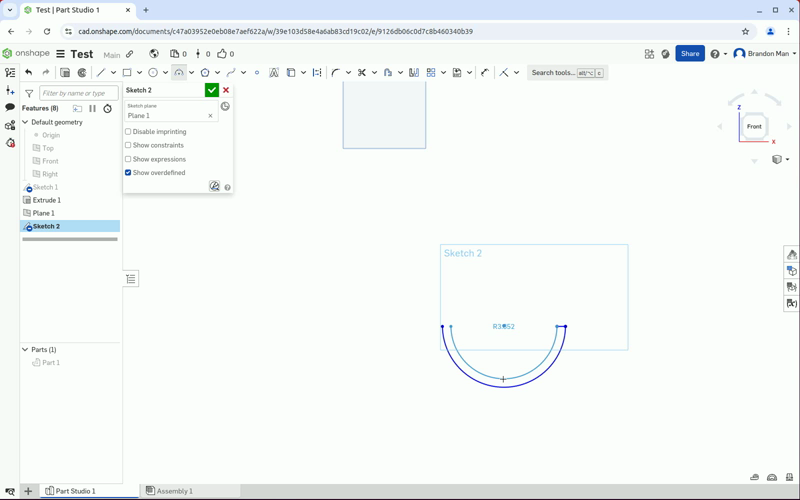
scroll(6)
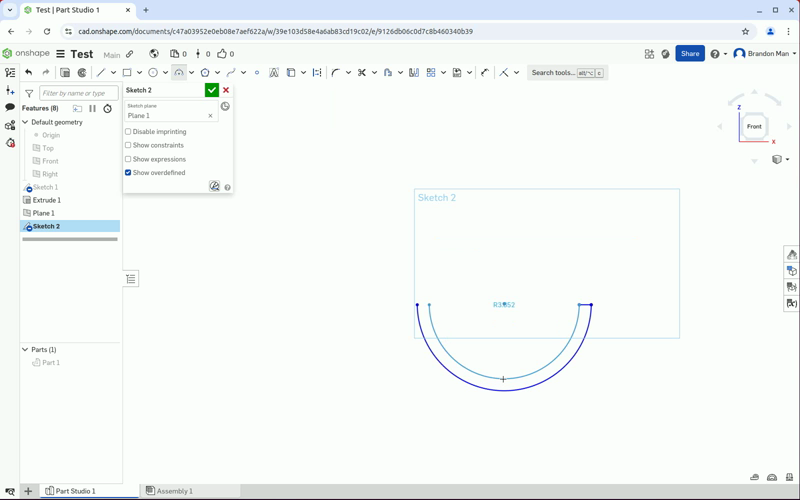
scroll(6)
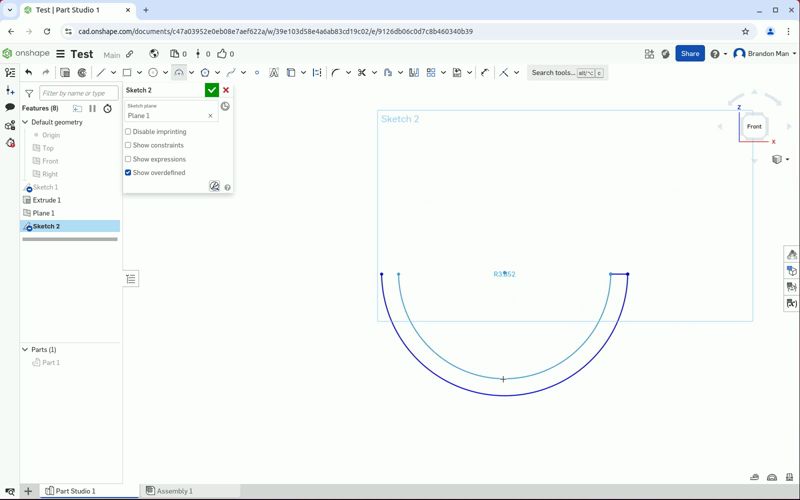
scroll(6)
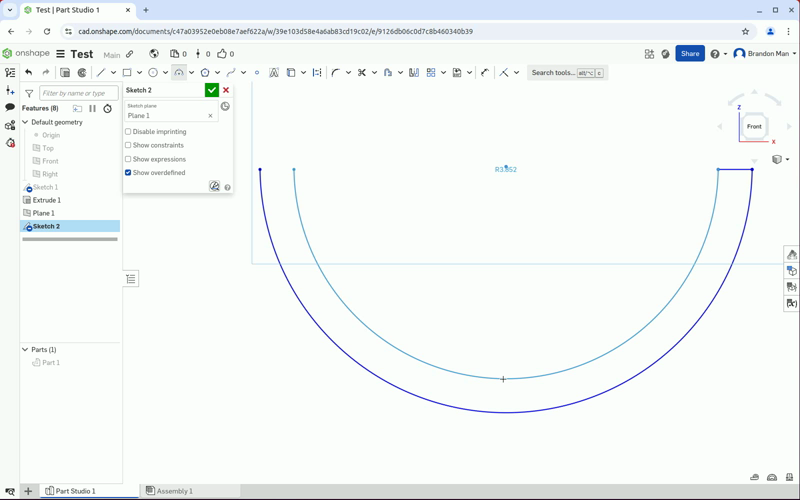
click(503, 378)
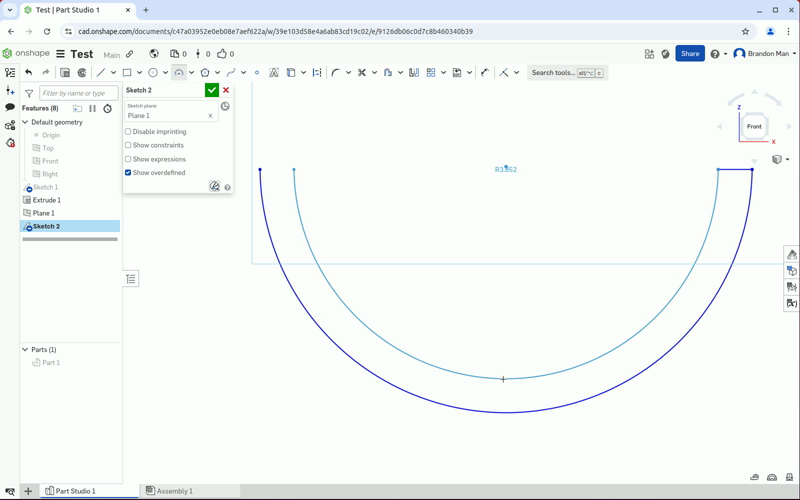
scroll(-6)
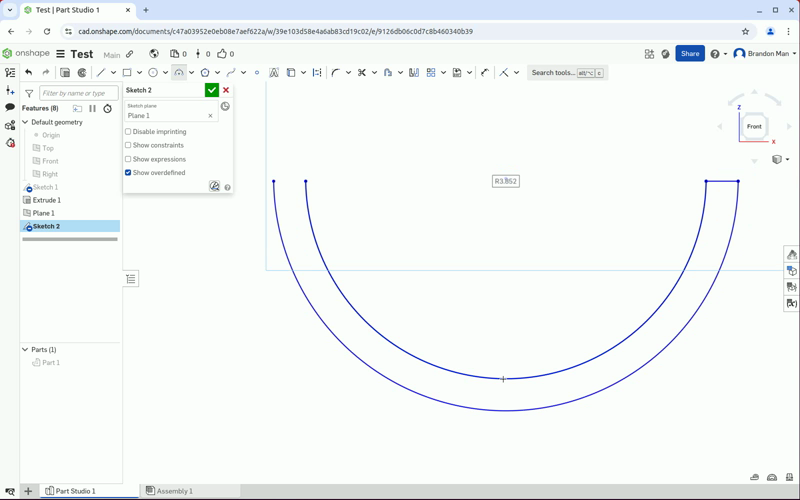
scroll(-6)
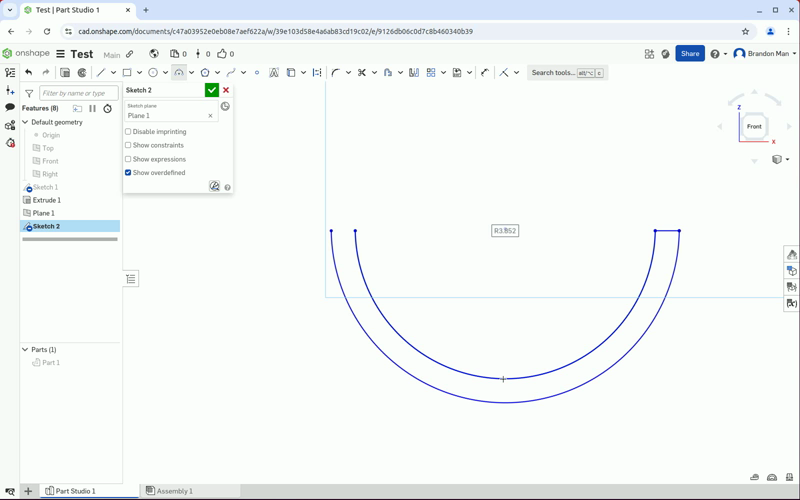
scroll(-6)
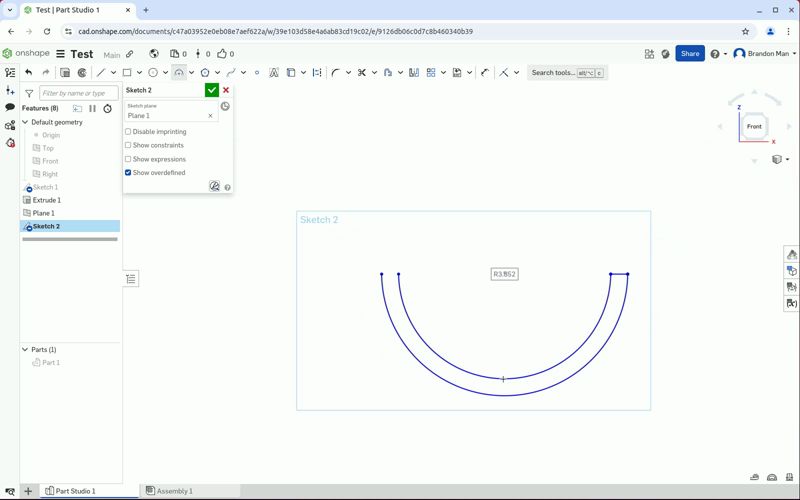
scroll(-6)
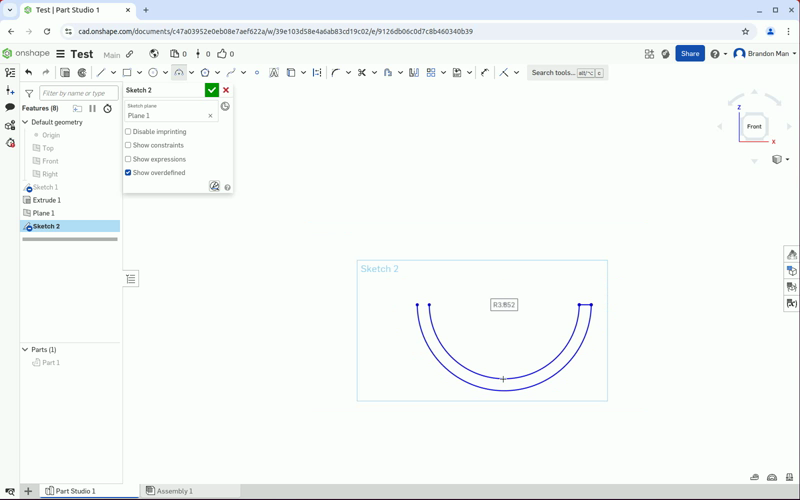
scroll(-6)
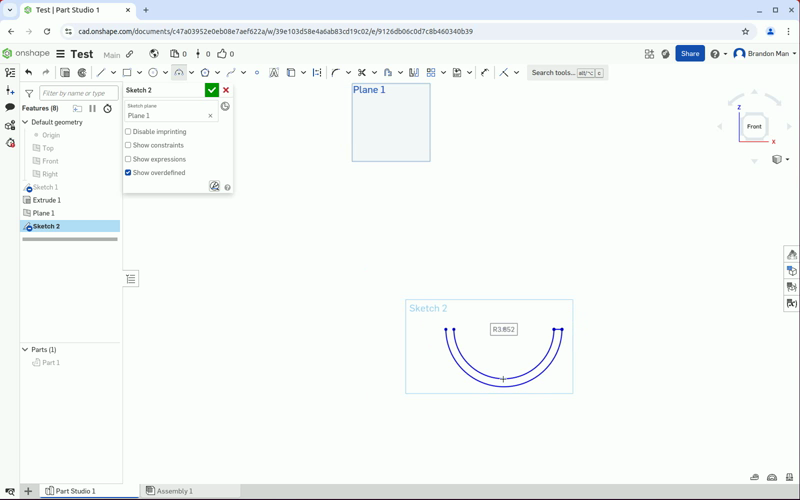
scroll(-6)
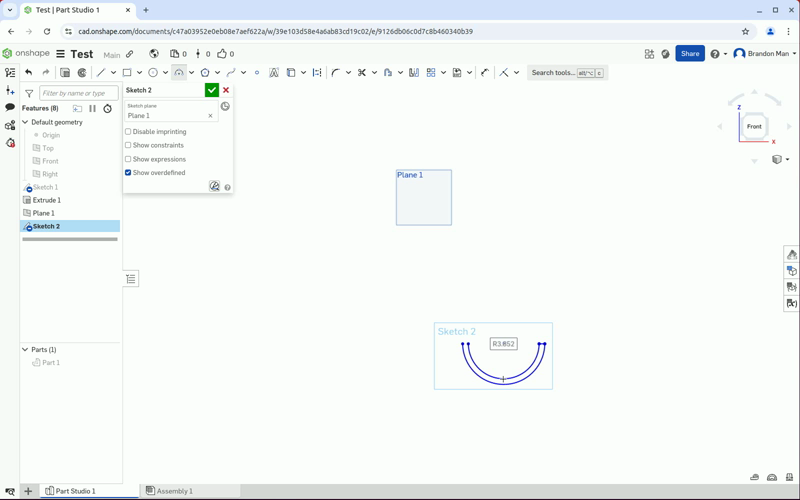
scroll(-6)
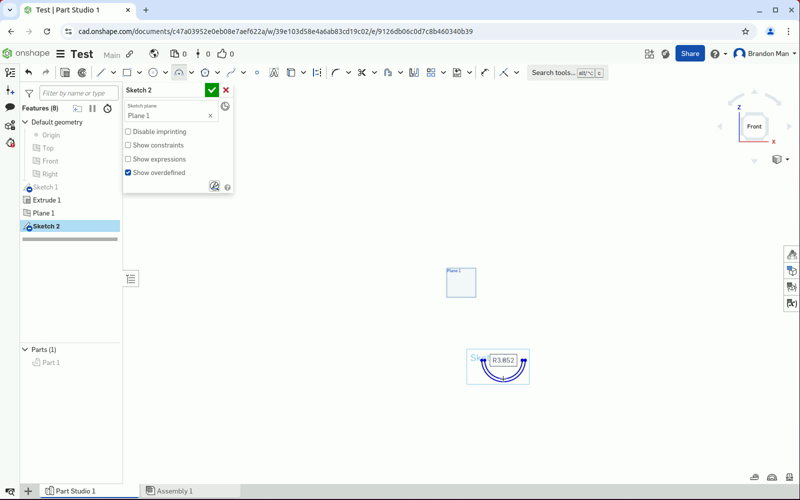
key_up(shift)
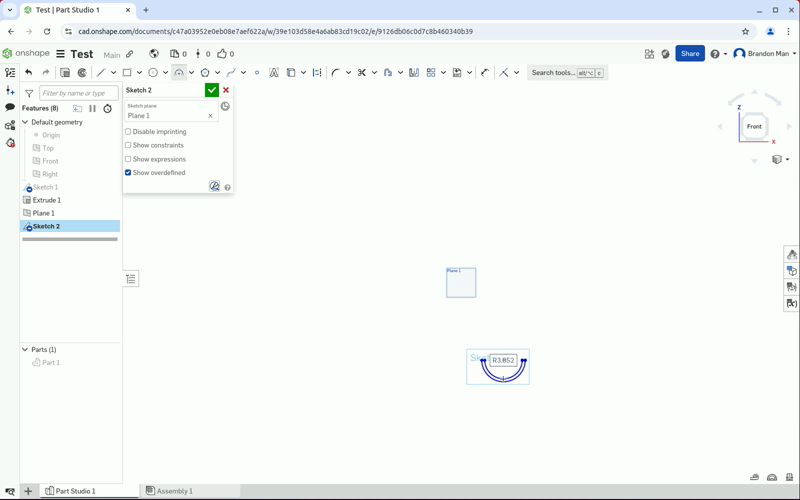
key(esc)
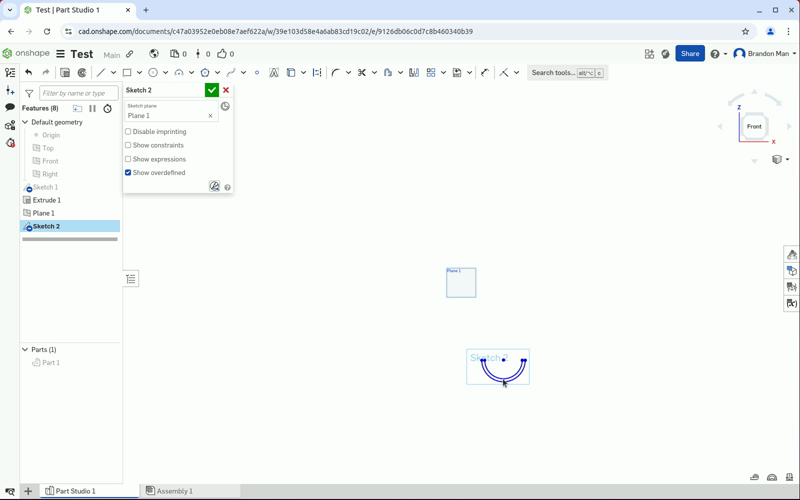
key(l)
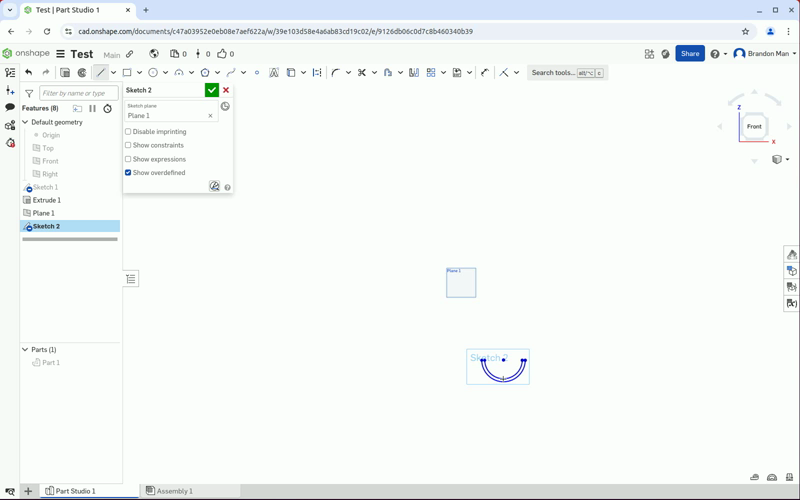
mouse_move(484, 360)
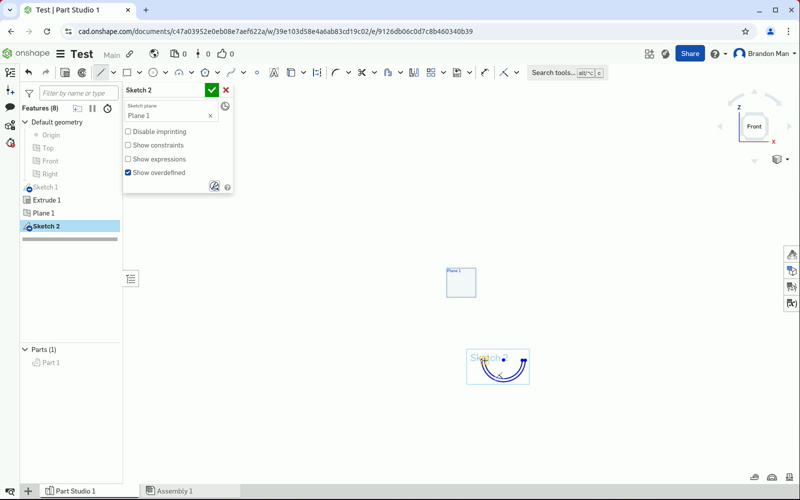
scroll(6)
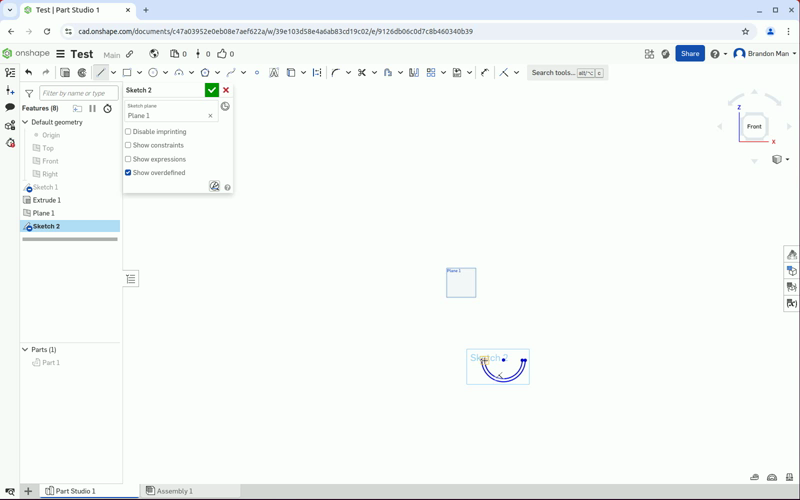
scroll(6)
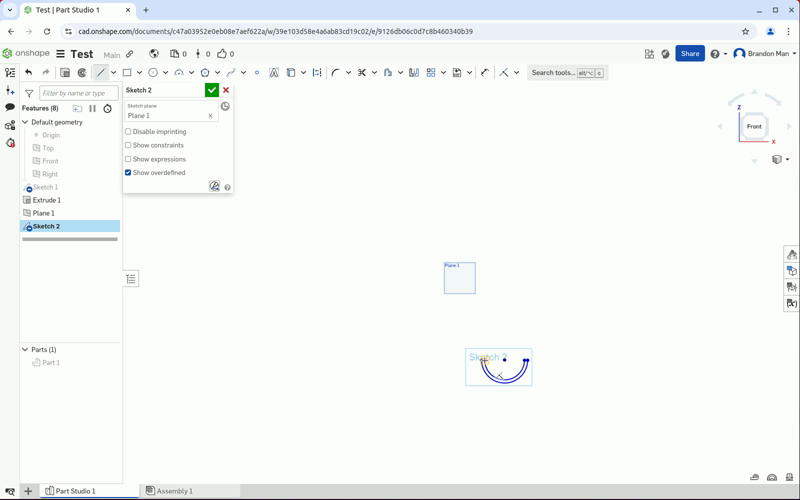
scroll(6)
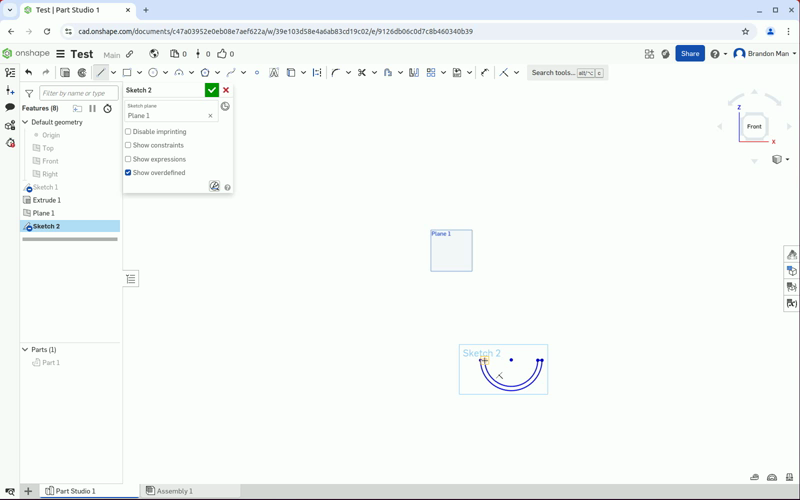
scroll(6)
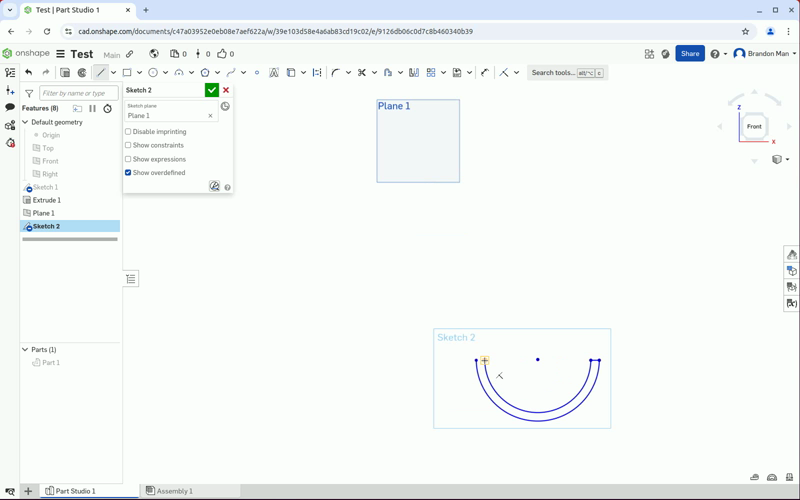
scroll(6)
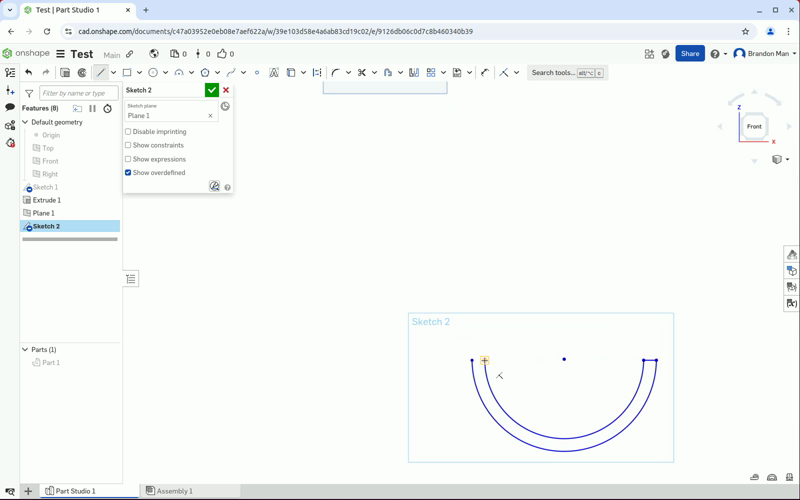
scroll(6)
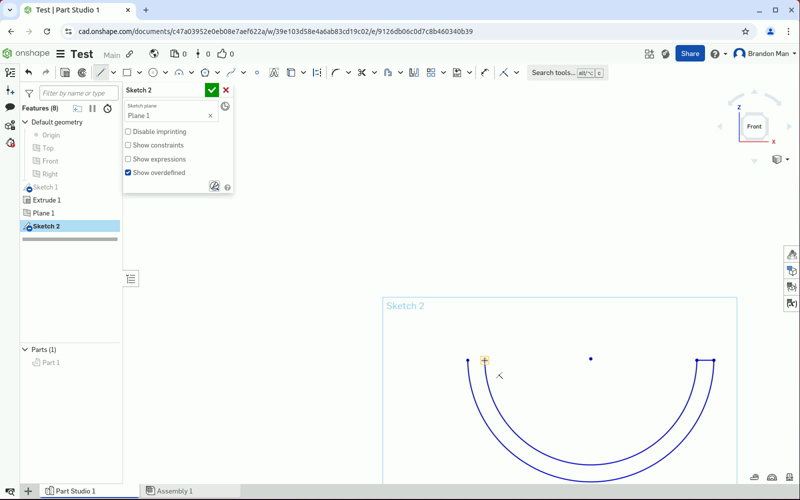
scroll(6)
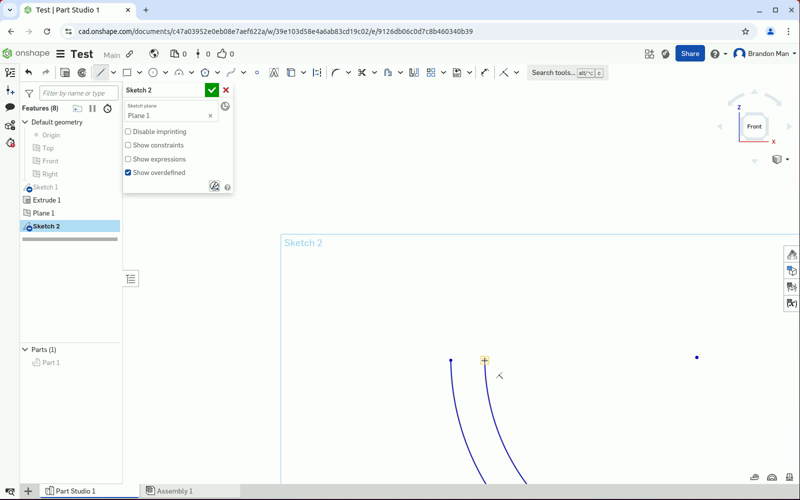
click(484, 360)
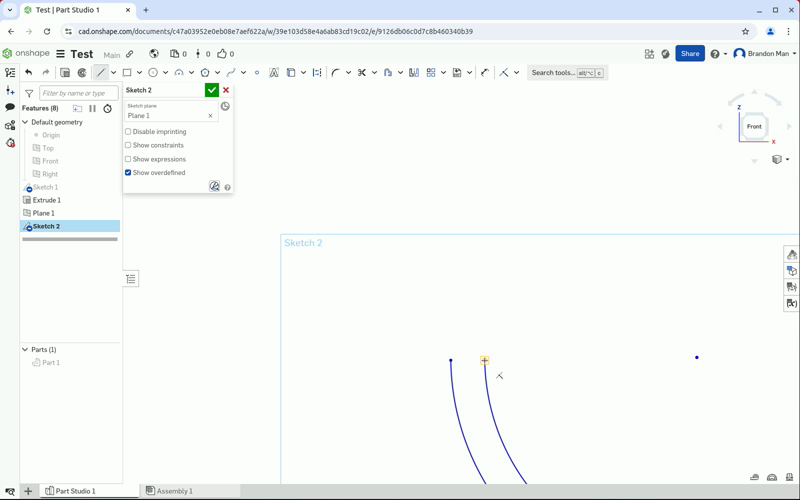
scroll(-6)
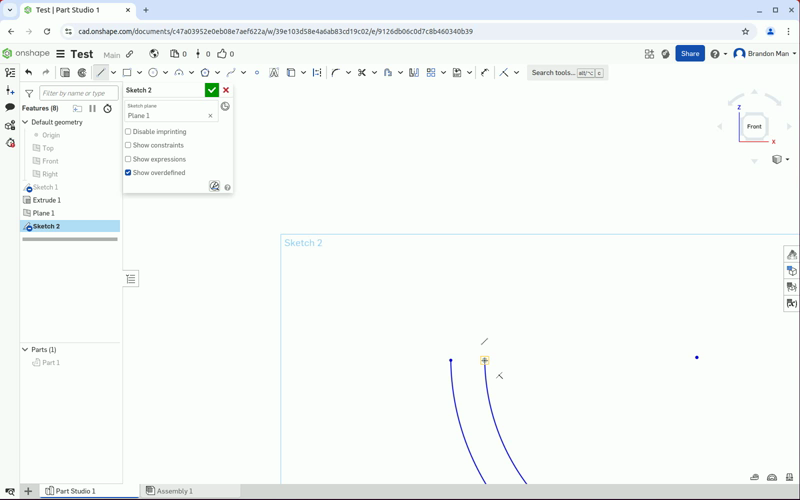
scroll(-6)
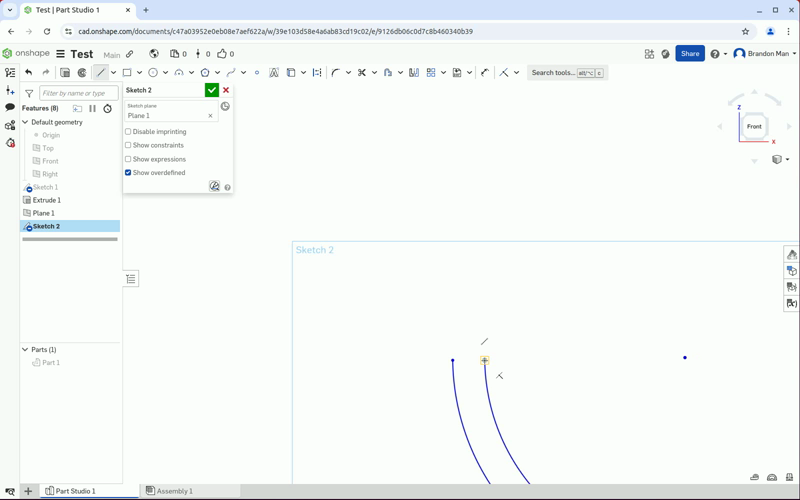
scroll(-6)
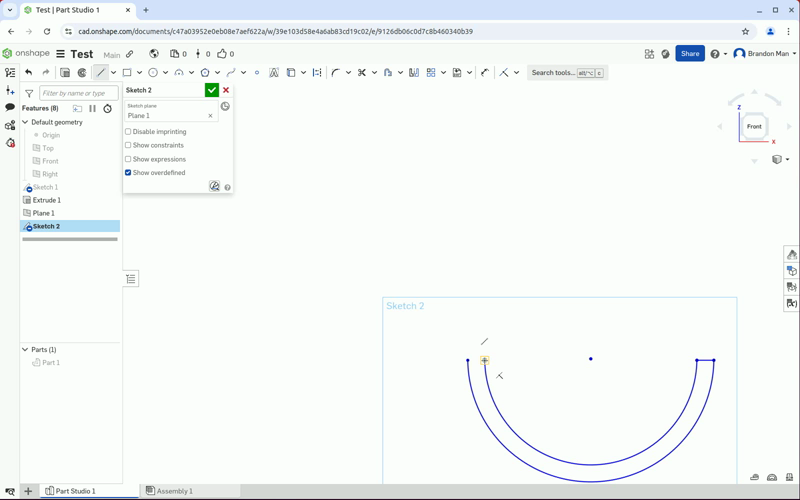
scroll(-6)
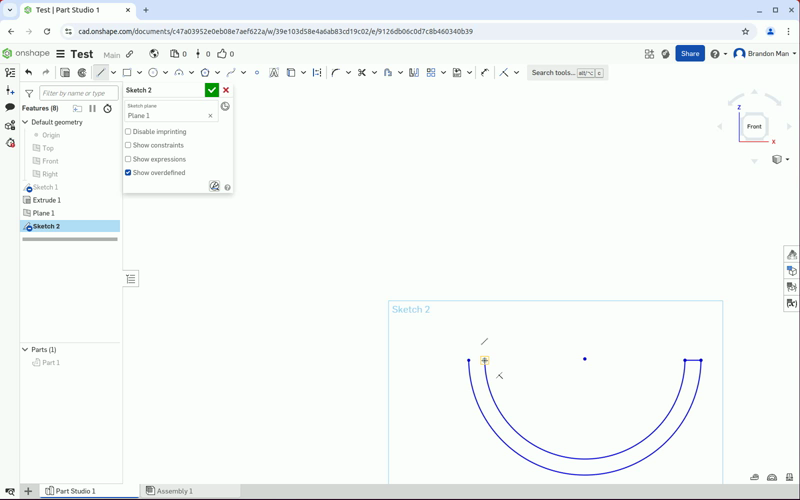
scroll(-6)
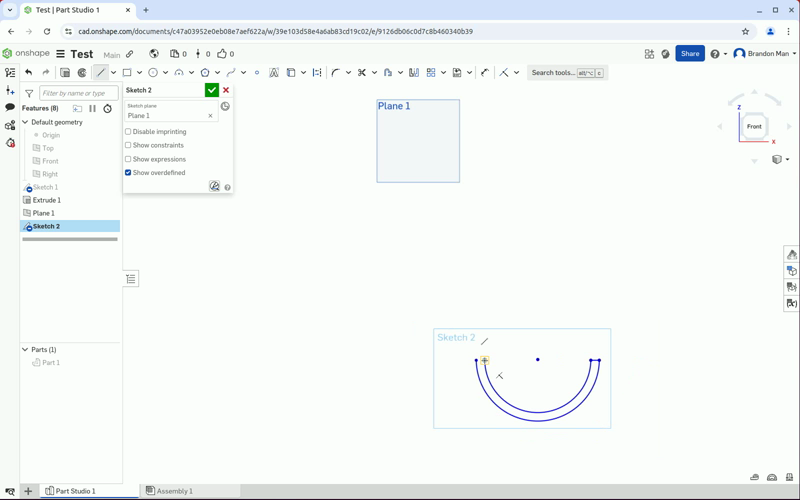
scroll(-6)
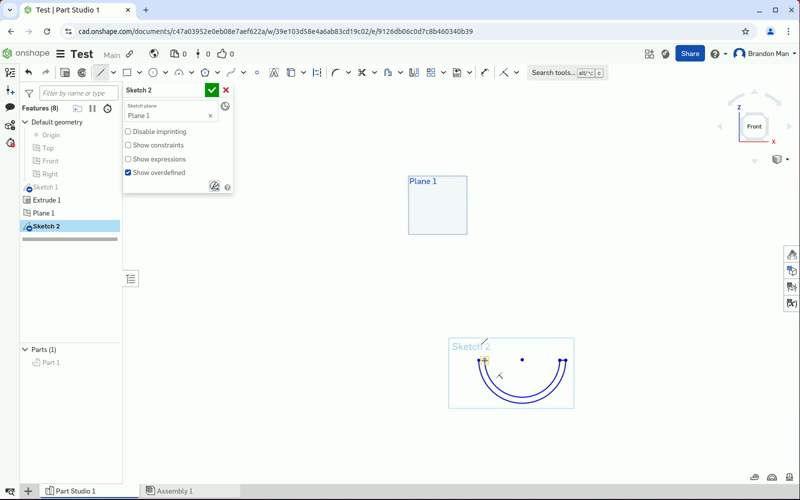
scroll(-6)
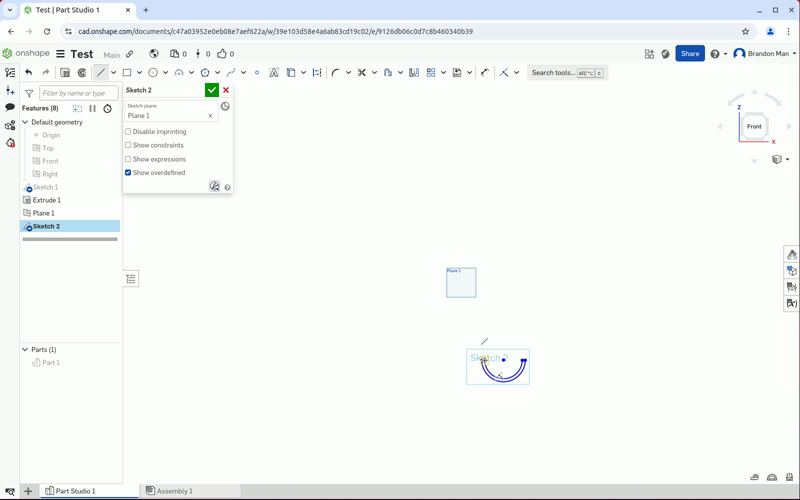
mouse_move(514, 360)
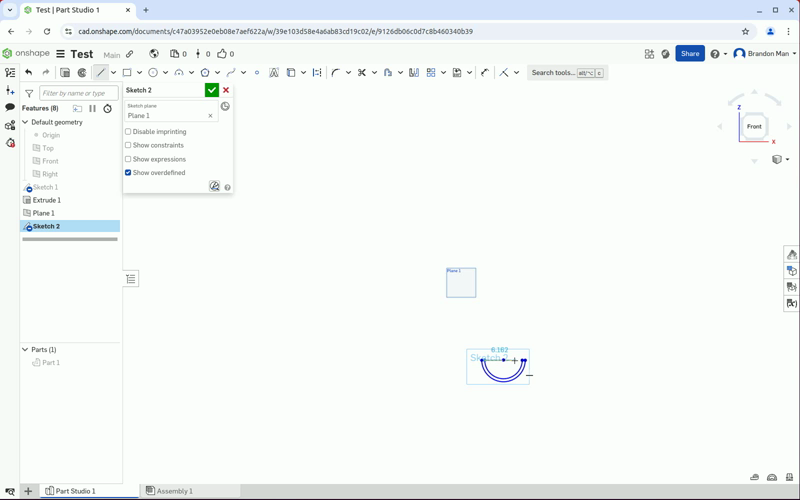
key_down(shift)
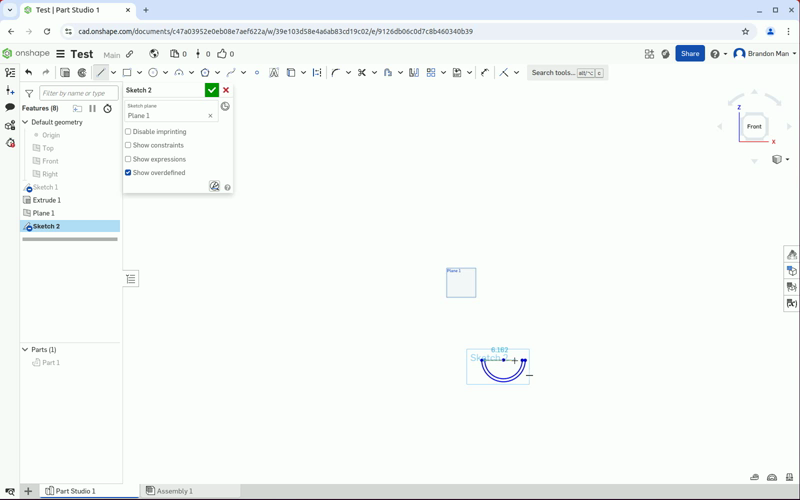
mouse_move(481, 360)
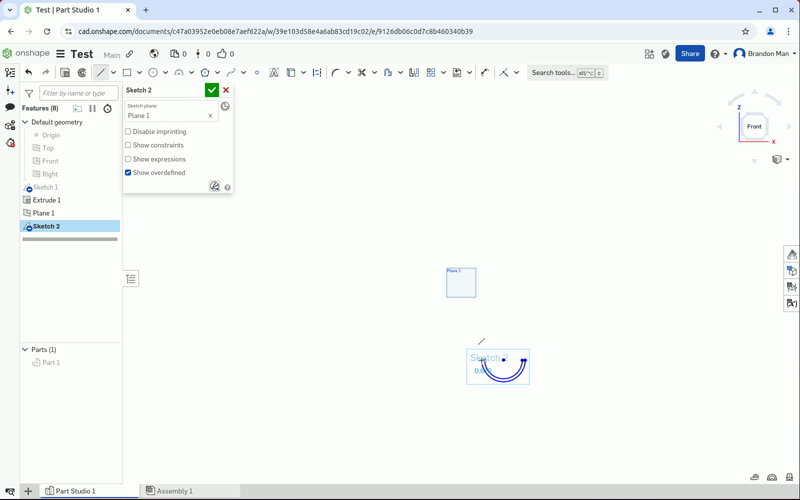
scroll(6)
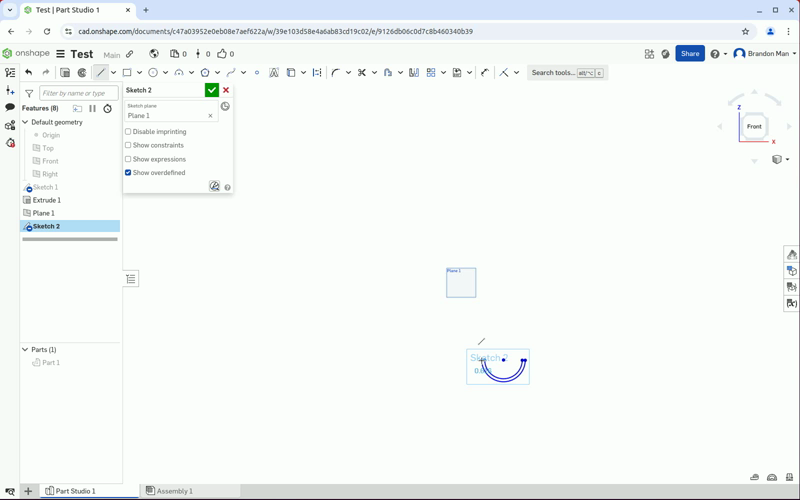
scroll(6)
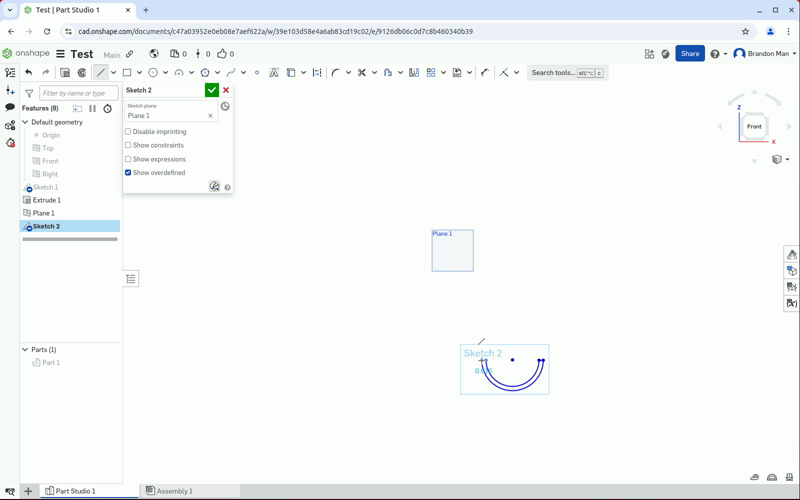
scroll(6)
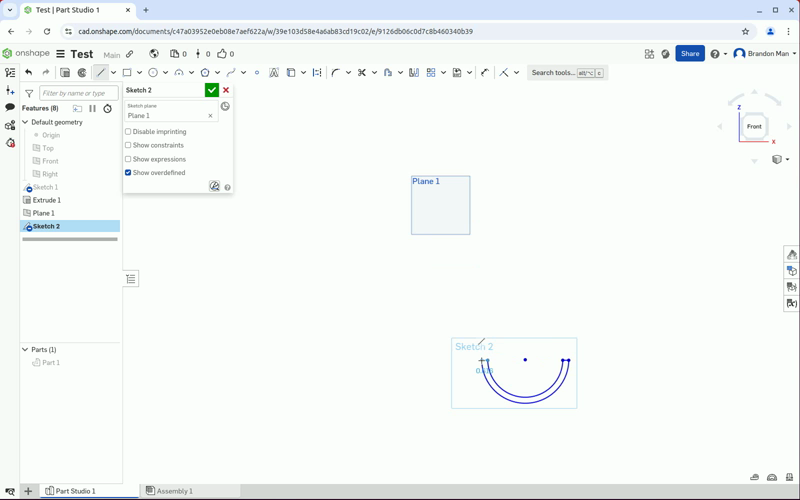
scroll(6)
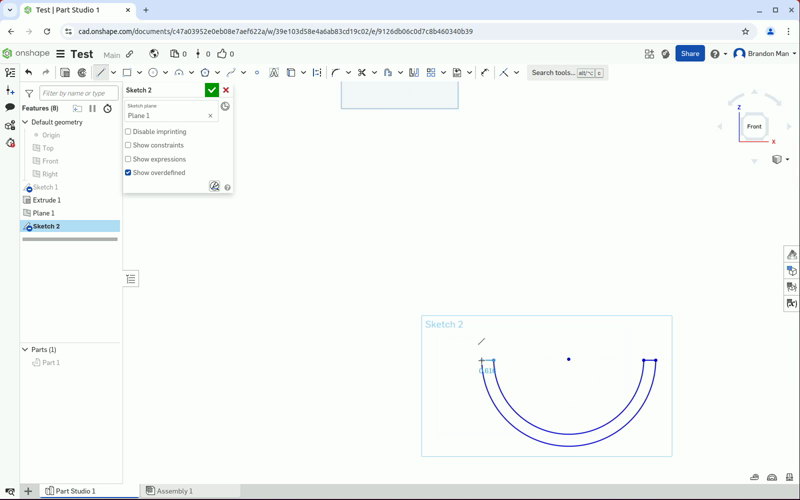
scroll(6)
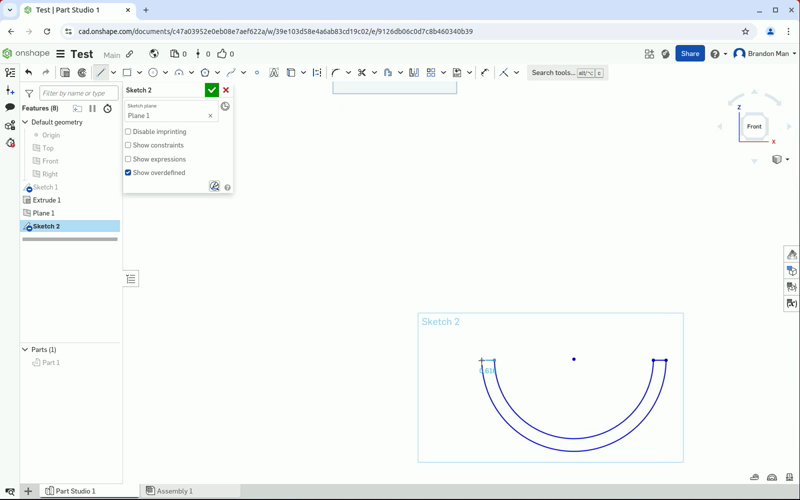
scroll(6)
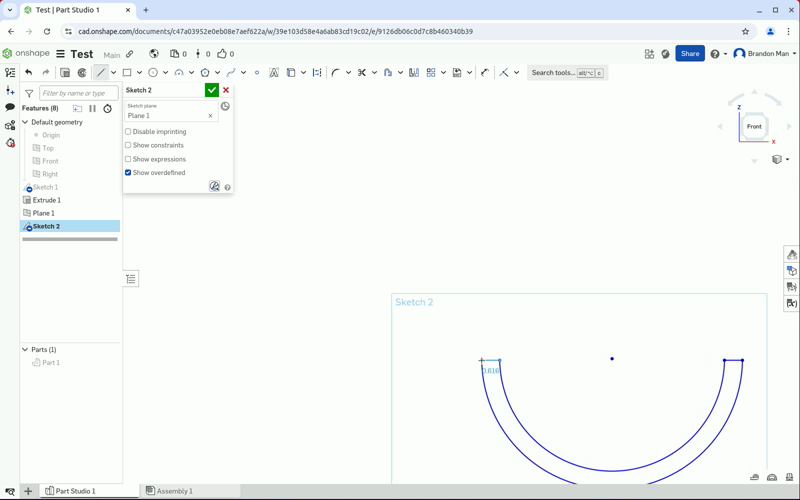
scroll(6)
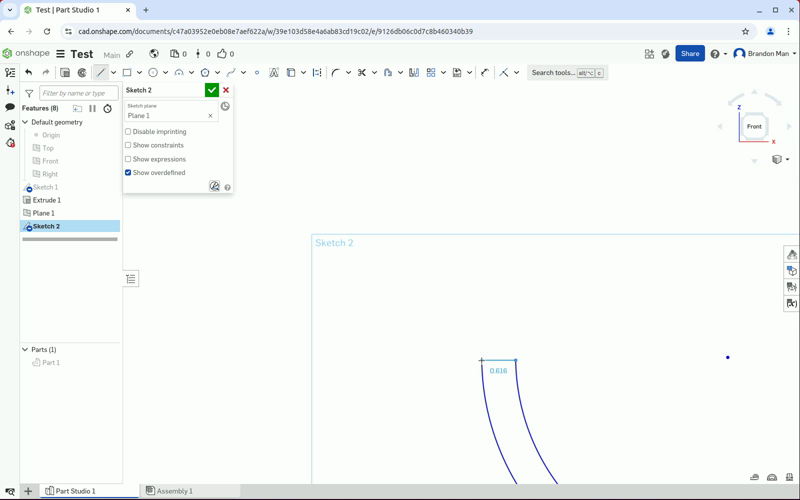
key_up(shift)
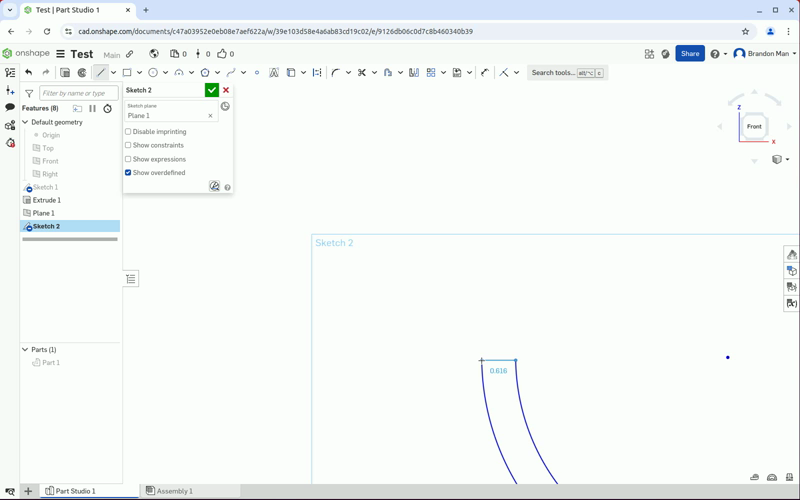
click(481, 360)
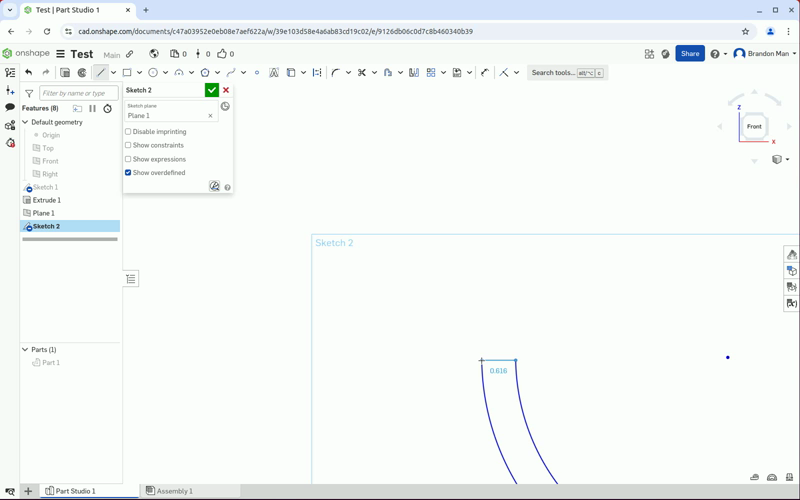
scroll(-6)
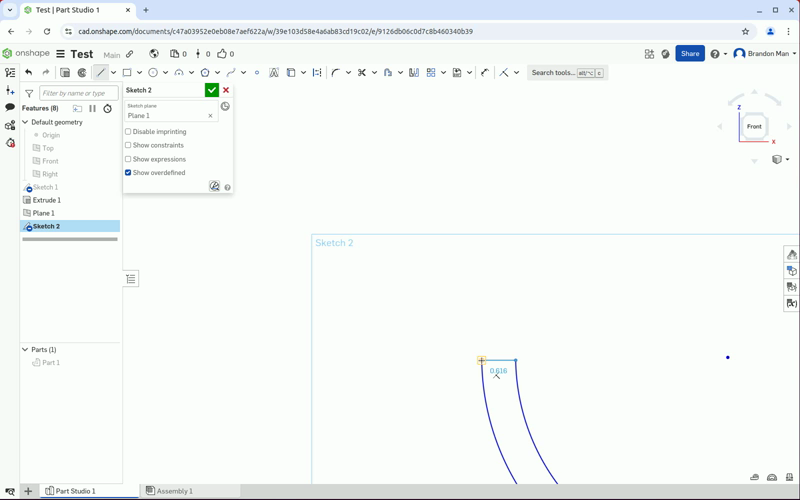
scroll(-6)
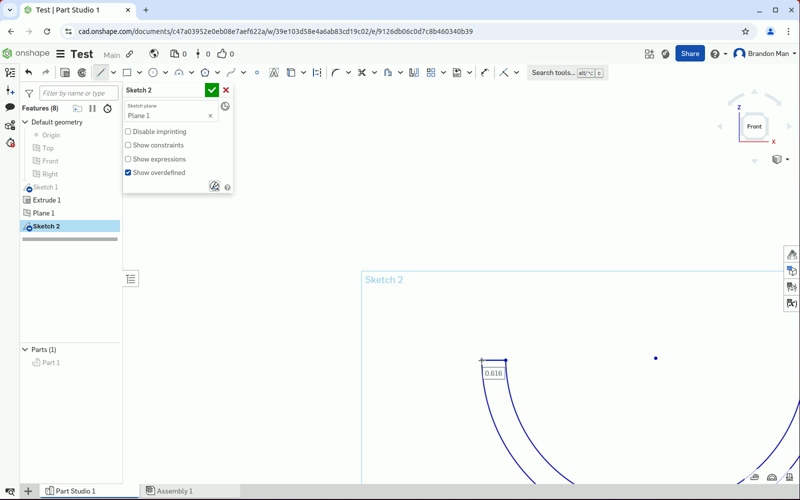
scroll(-6)
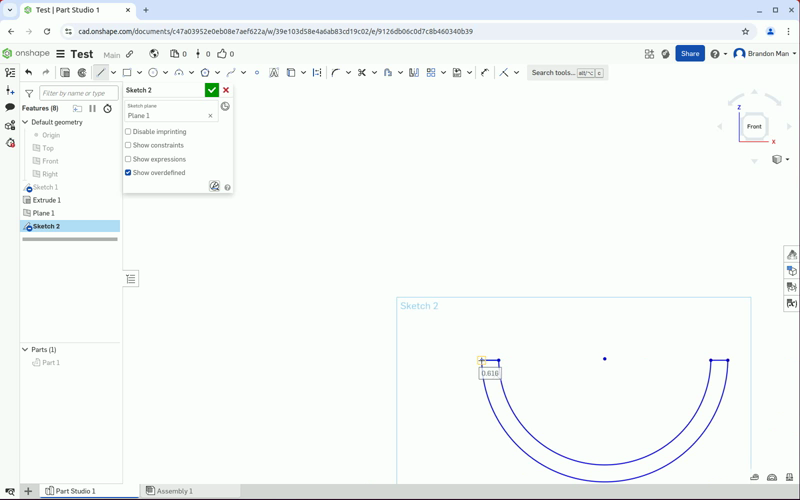
scroll(-6)
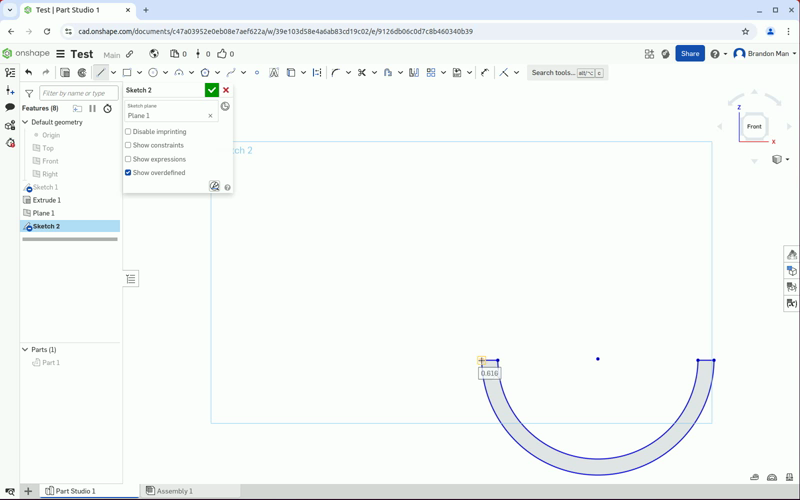
scroll(-6)
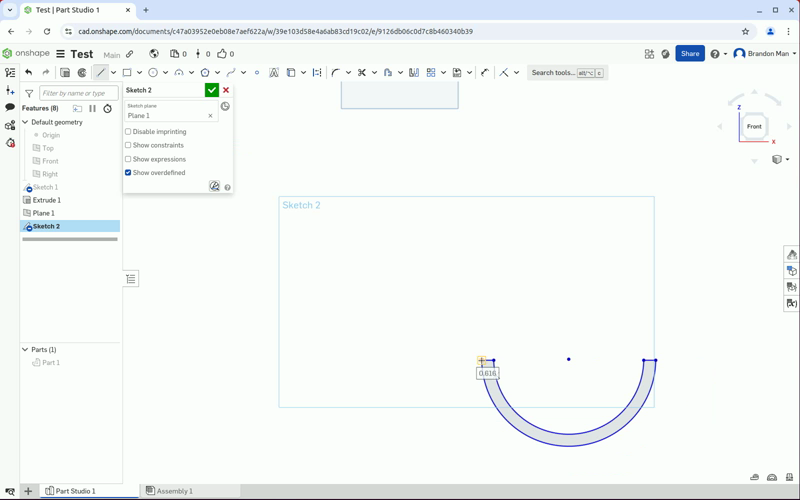
scroll(-6)
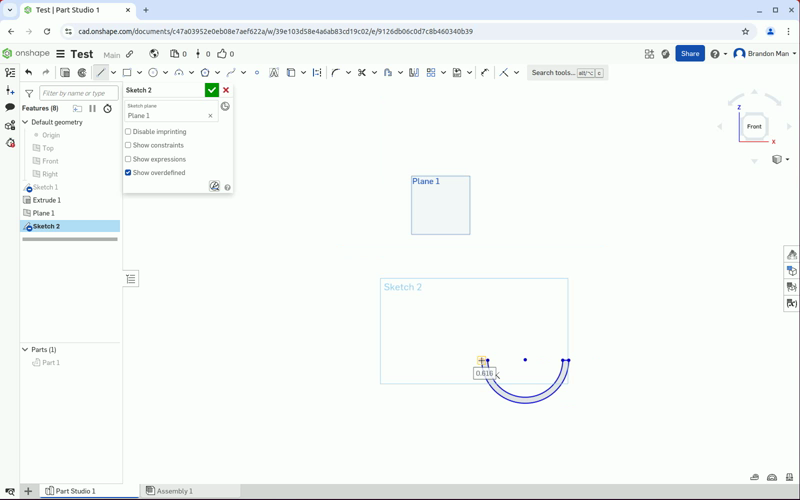
scroll(-6)
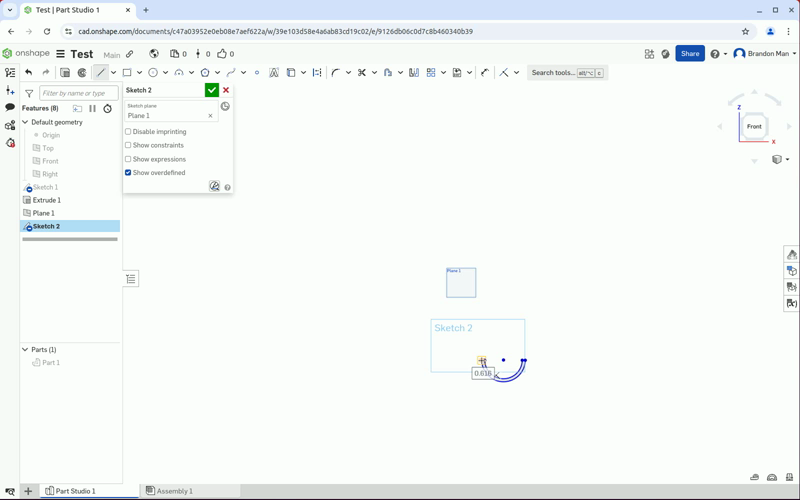
key(esc)
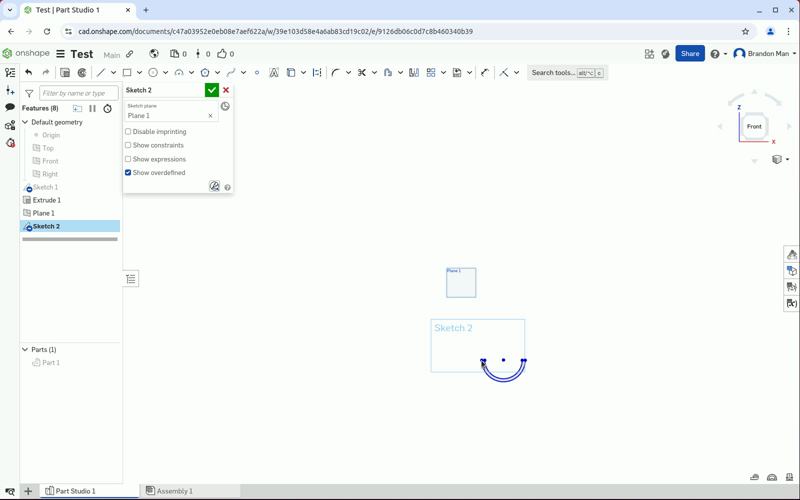
mouse_move(505, 368)
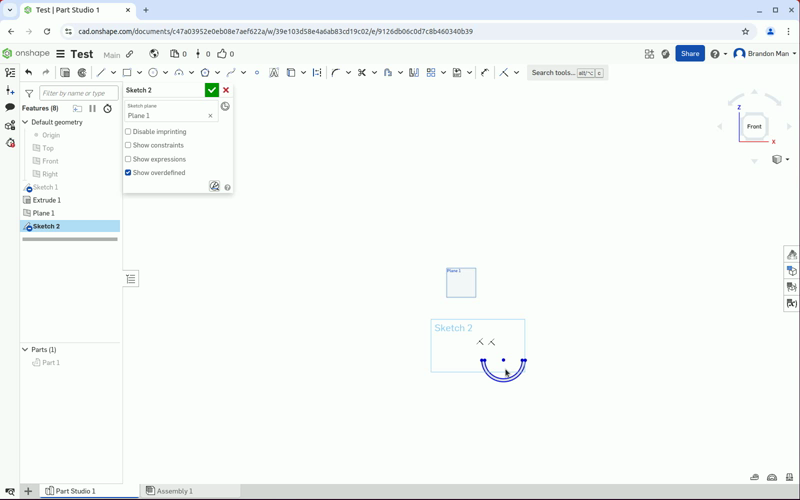
scroll(6)
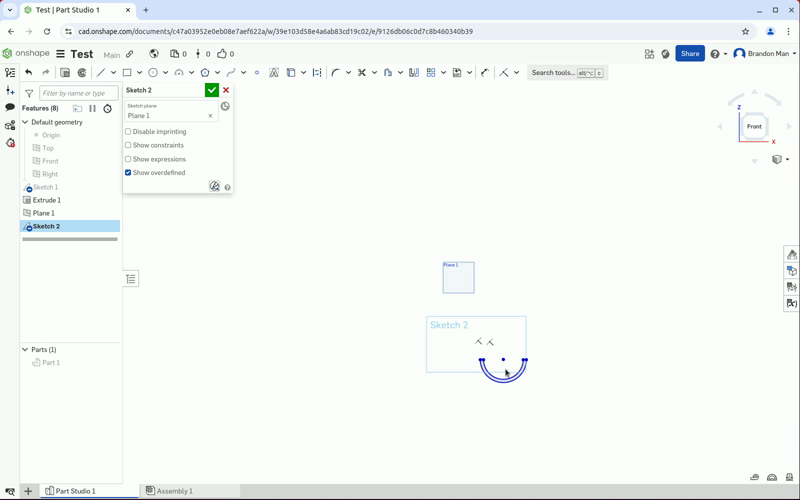
scroll(6)
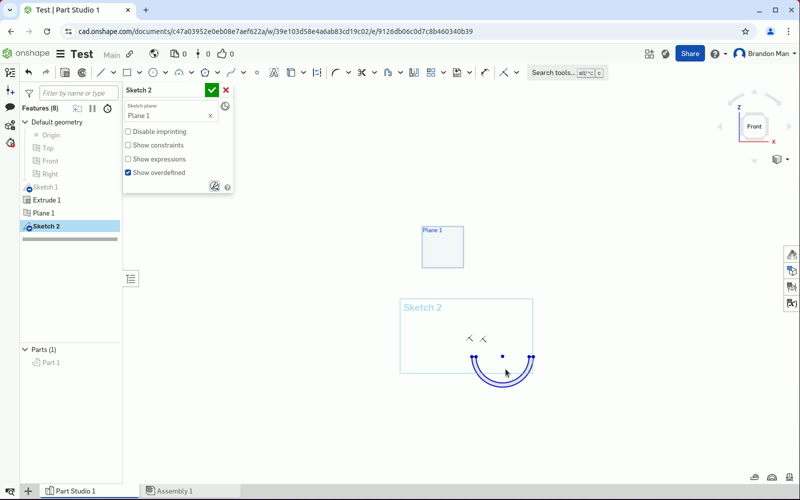
scroll(6)
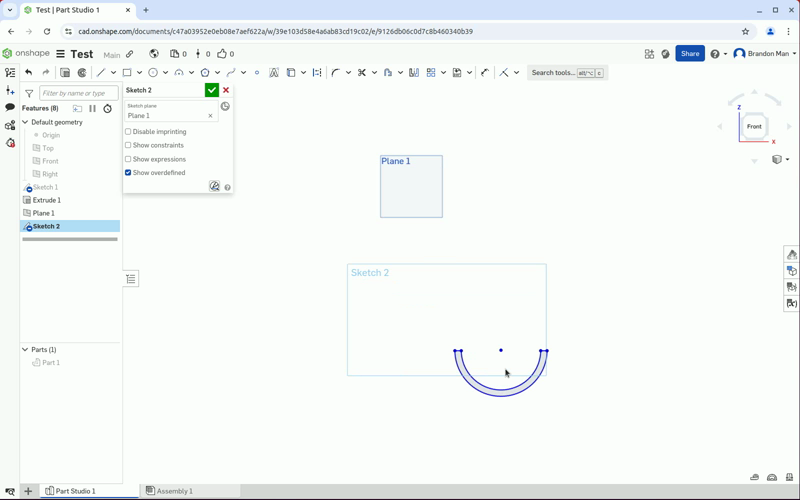
scroll(6)
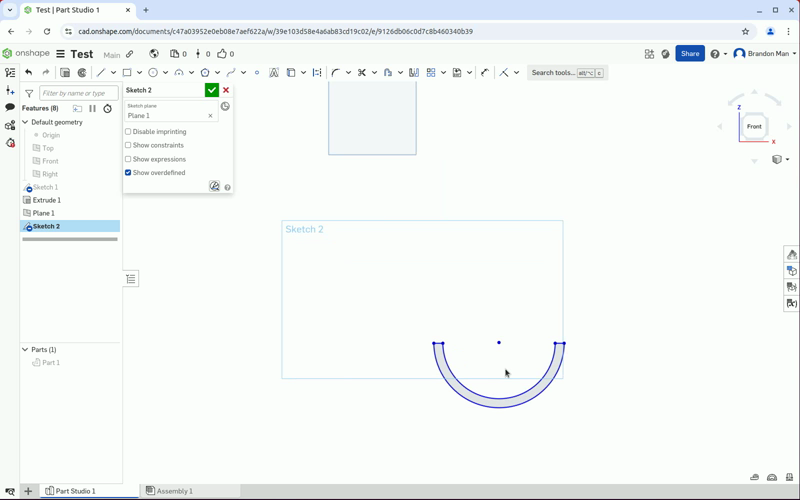
scroll(6)
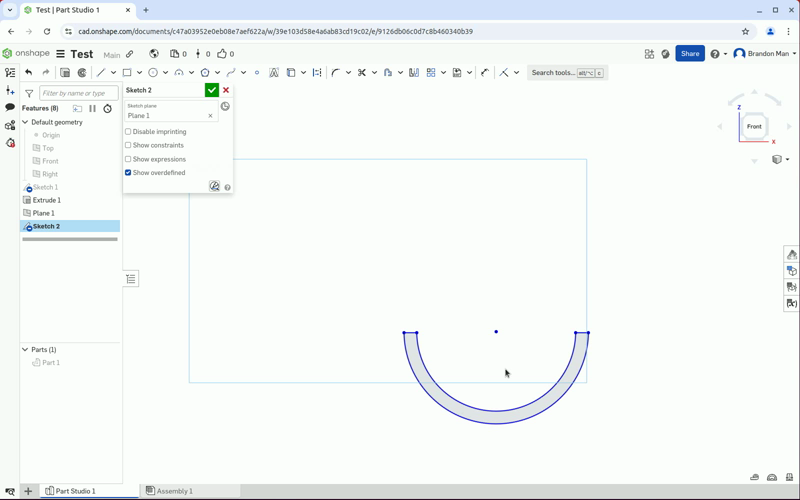
scroll(6)
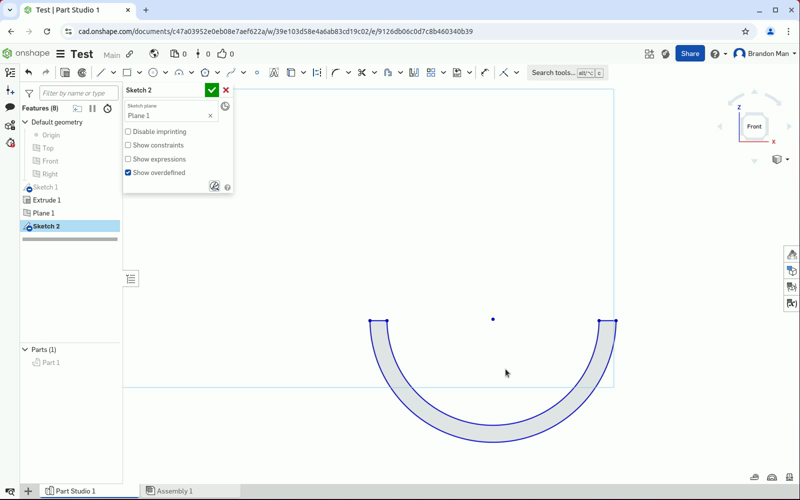
scroll(6)
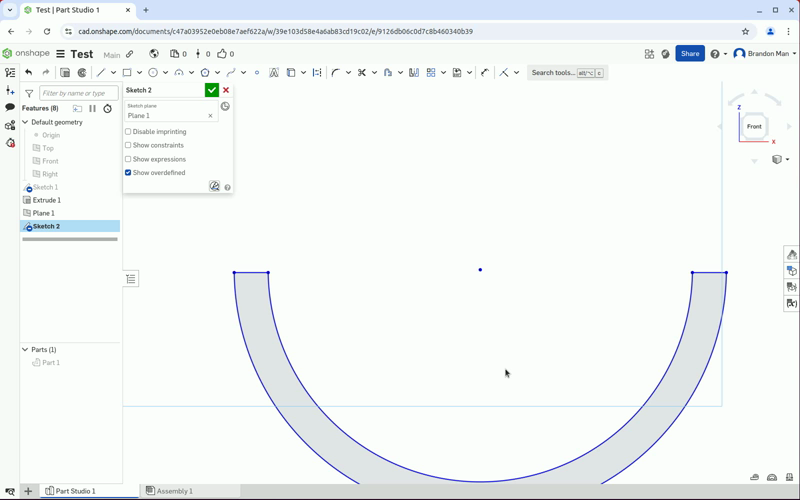
click(505, 368)
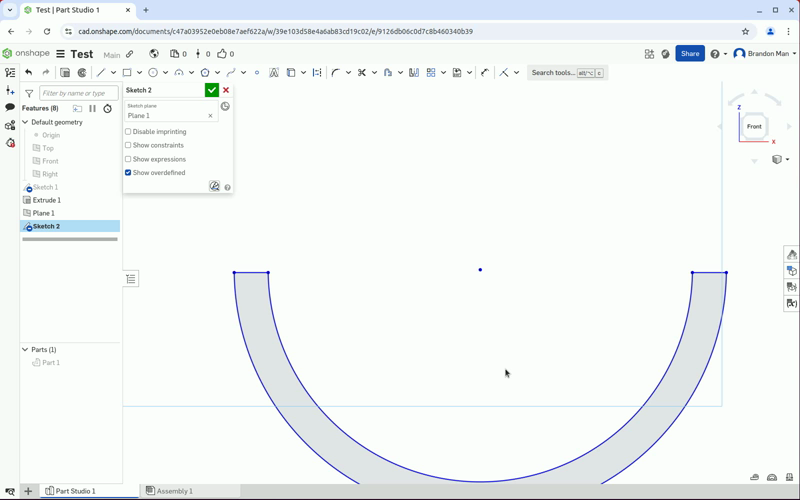
scroll(-6)
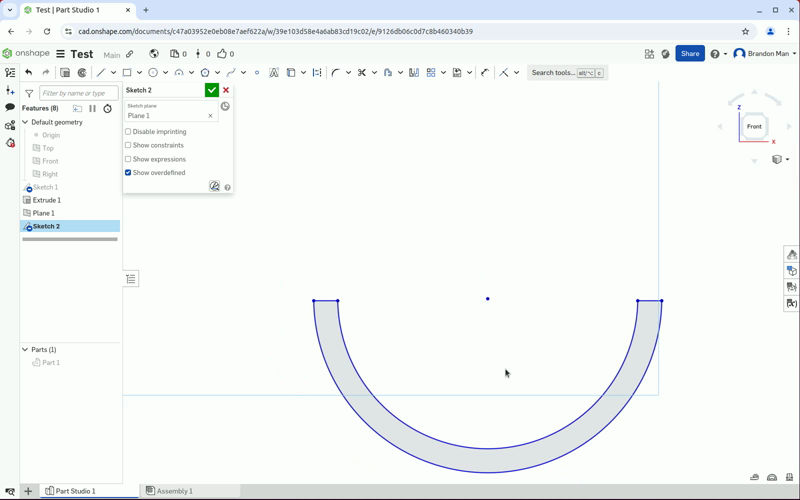
scroll(-6)
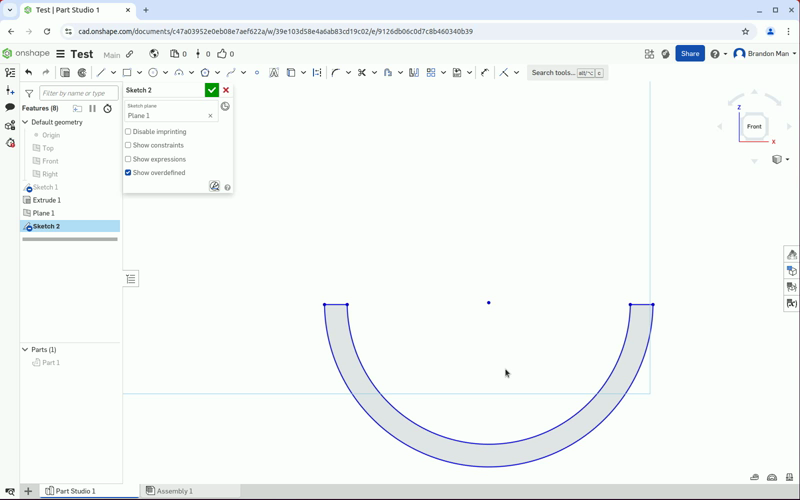
scroll(-6)
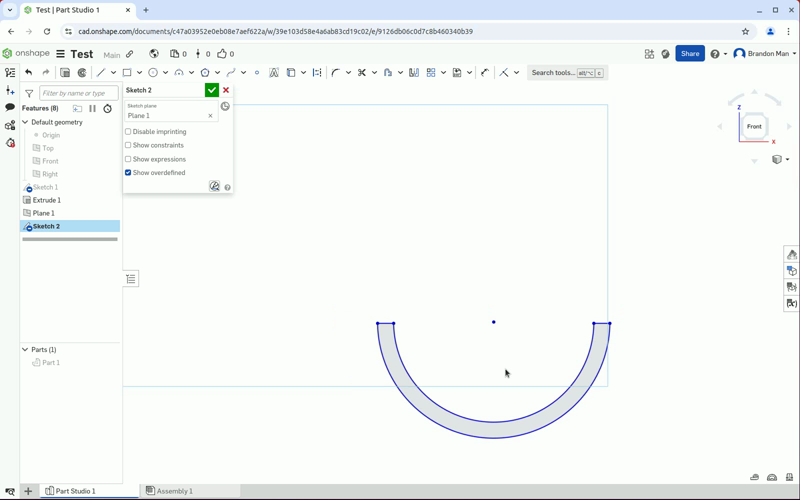
scroll(-6)
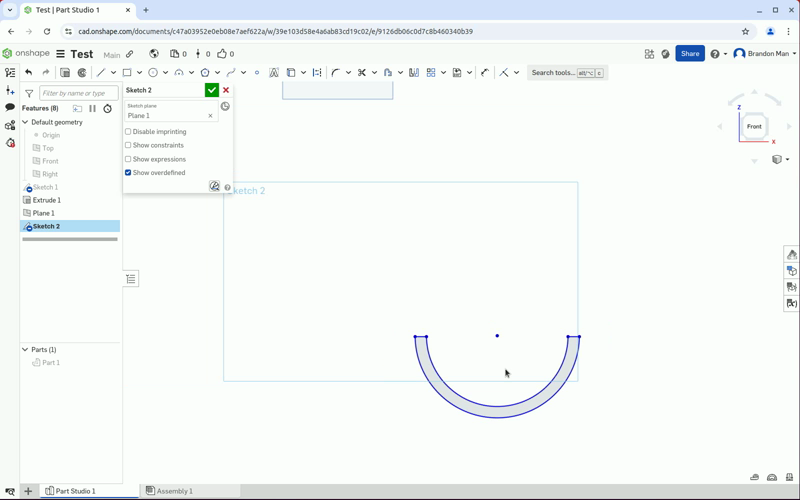
scroll(-6)
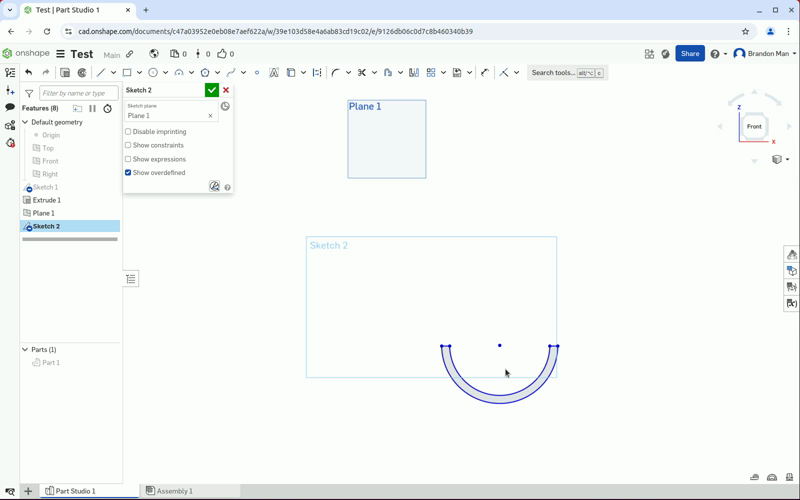
scroll(-6)
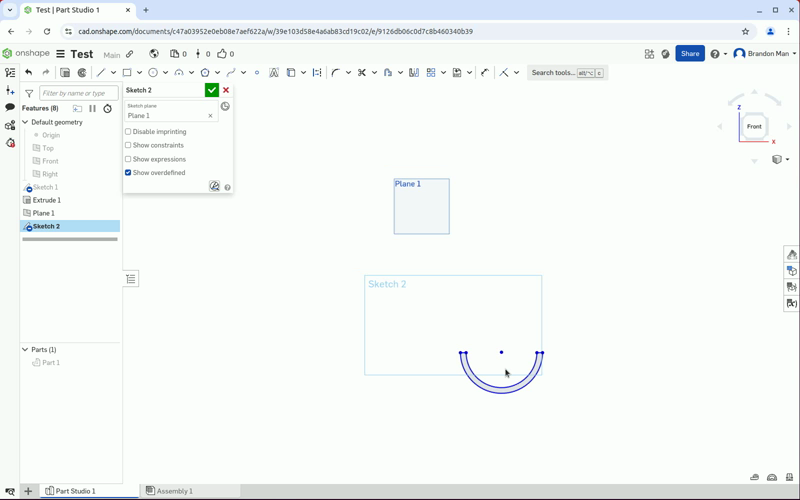
scroll(-6)
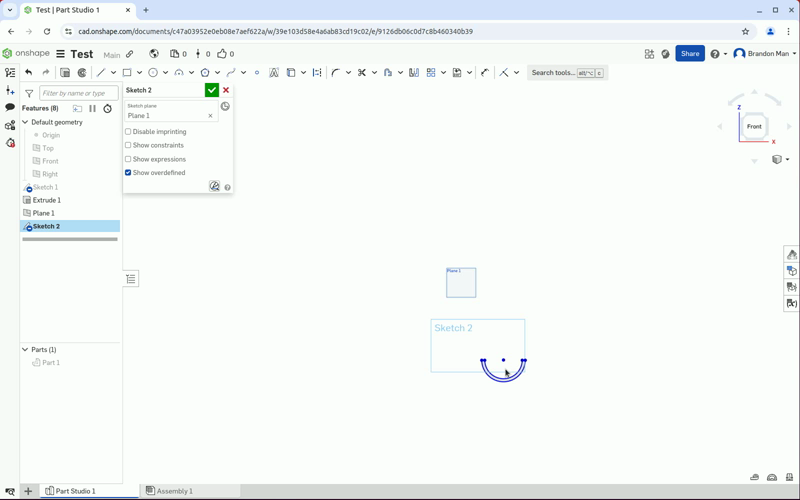
mouse_move(73, 352)
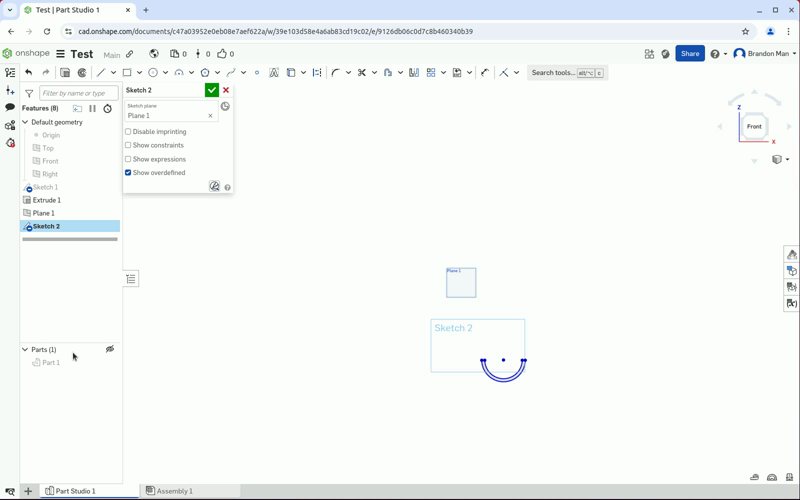
key(shift+y)
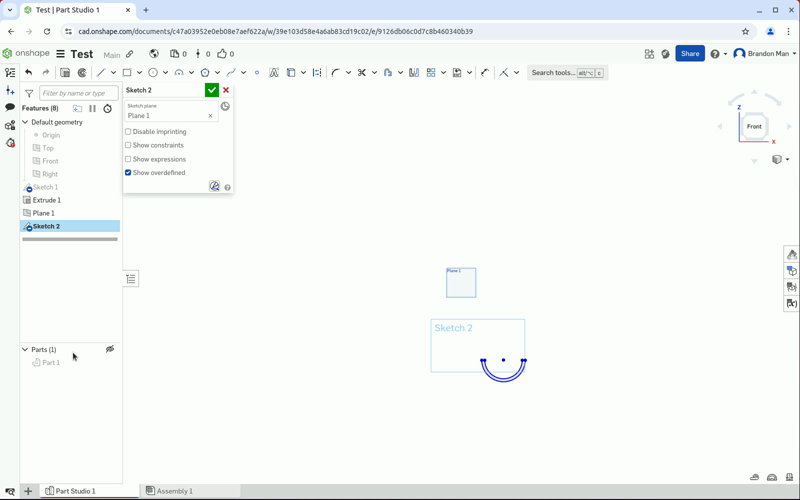
key(shift+e)
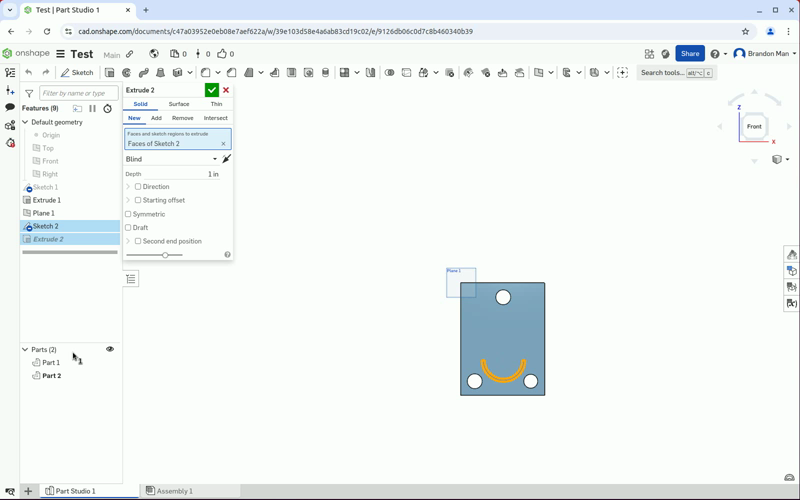
mouse_move(143, 106)
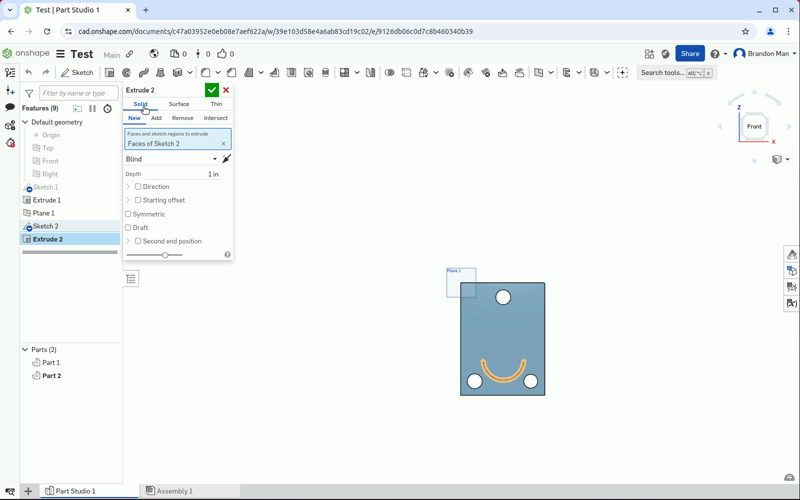
click(143, 106)
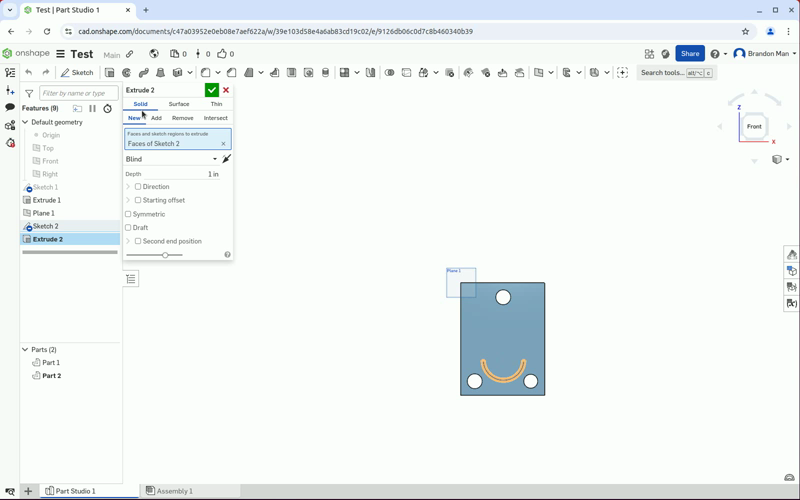
mouse_move(137, 120)
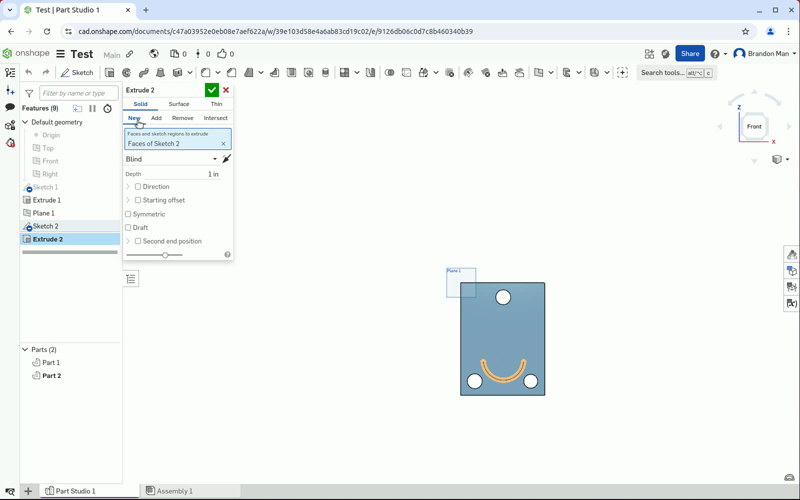
click(137, 120)
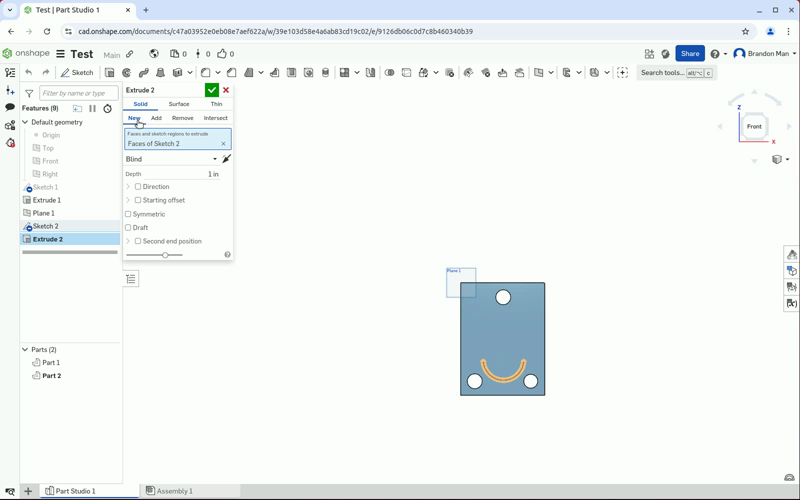
key(tab, 4)
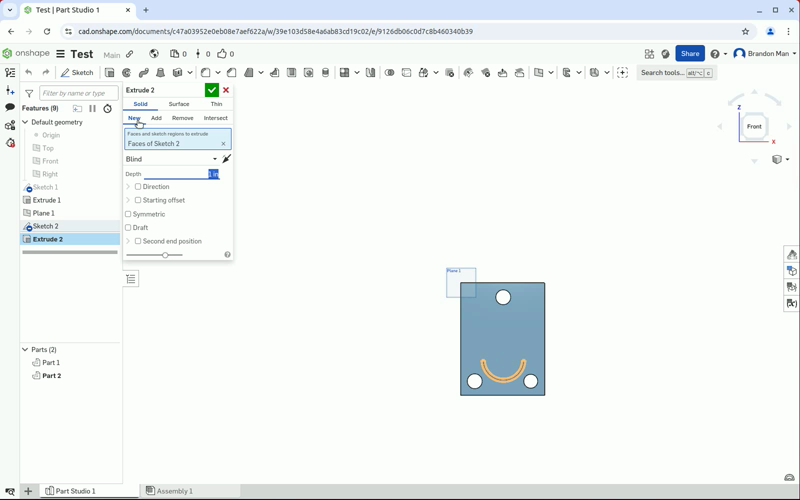
text(11.554)
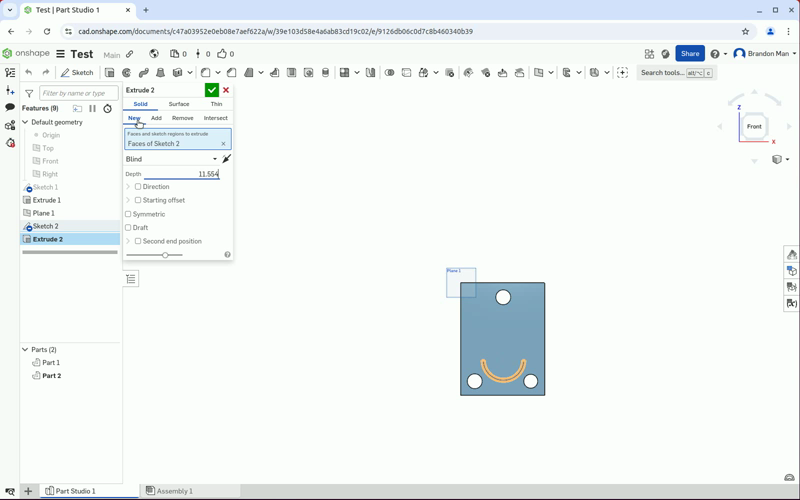
key(enter)
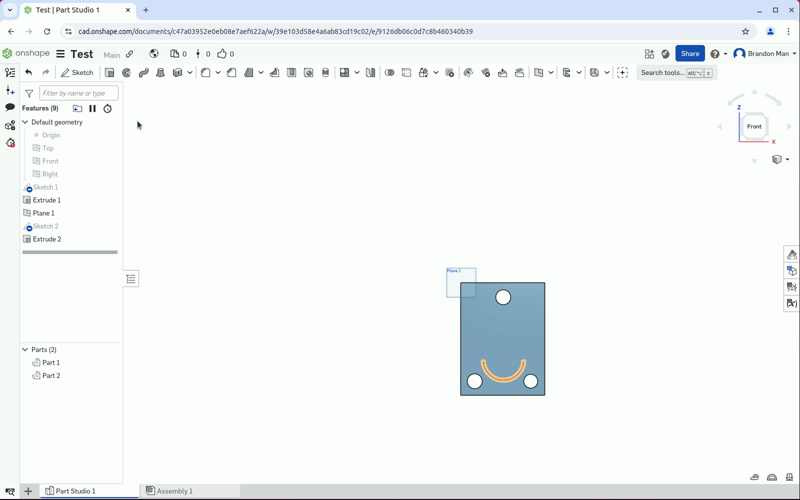
key(shift+h)
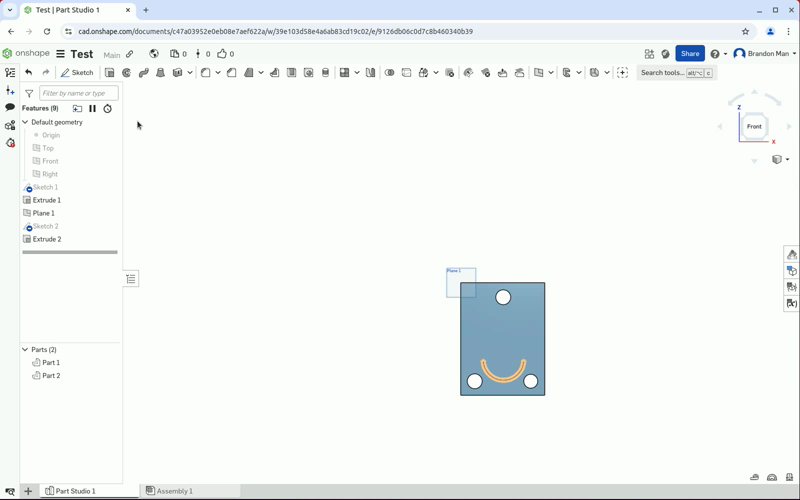
key(shift+h)
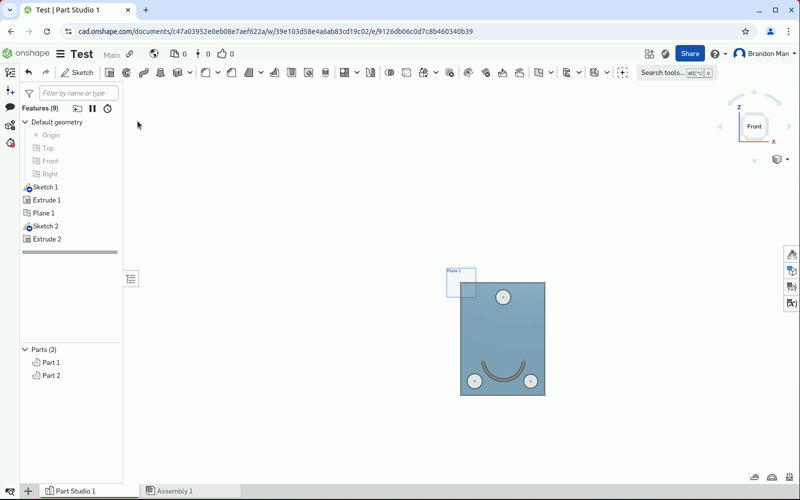
key(shift+7)
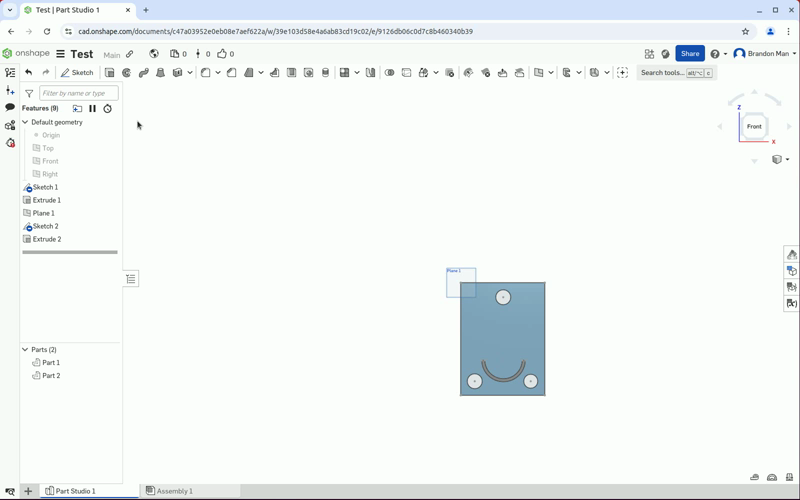
key(left, 2)
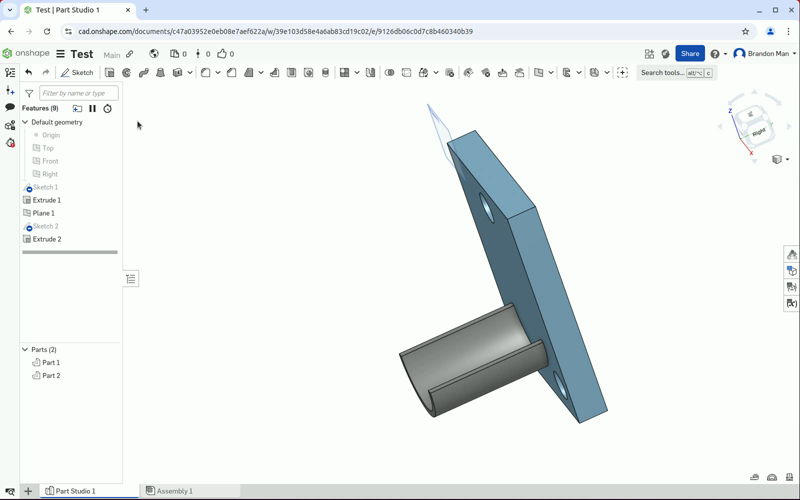
key(down, 2)
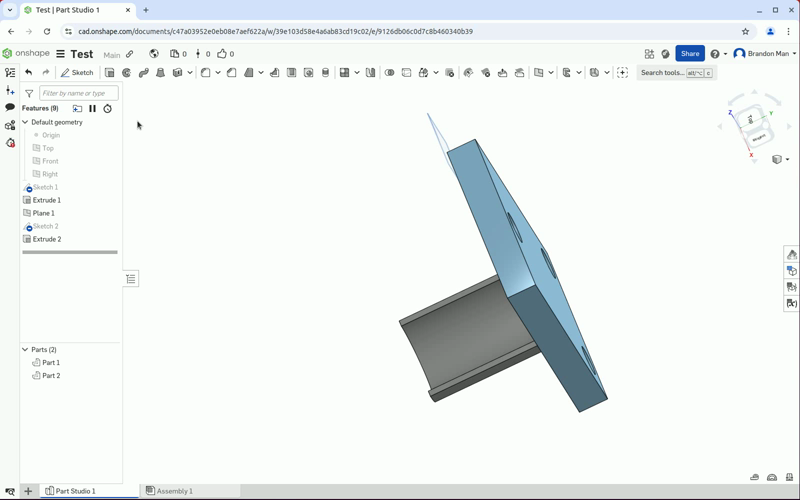
key(up, 2)
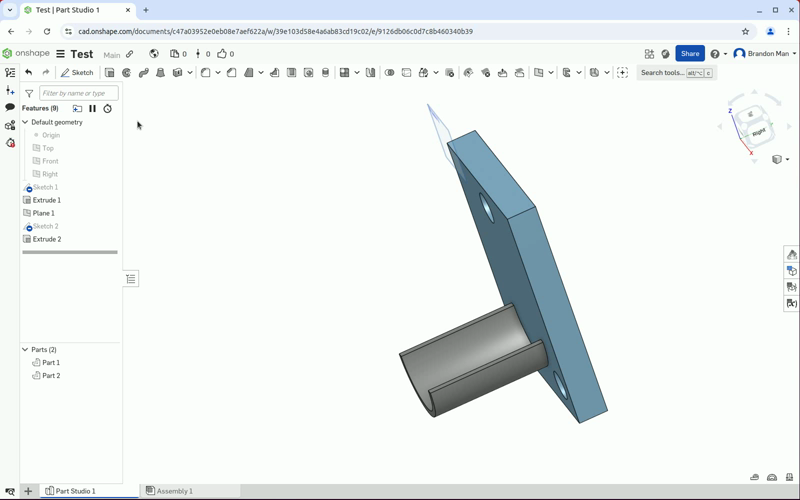
key(right, 2)
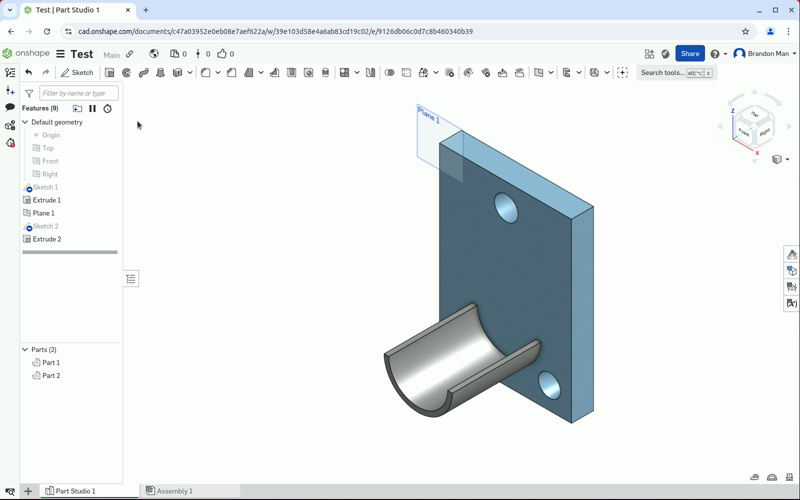
mouse_move(73, 189)
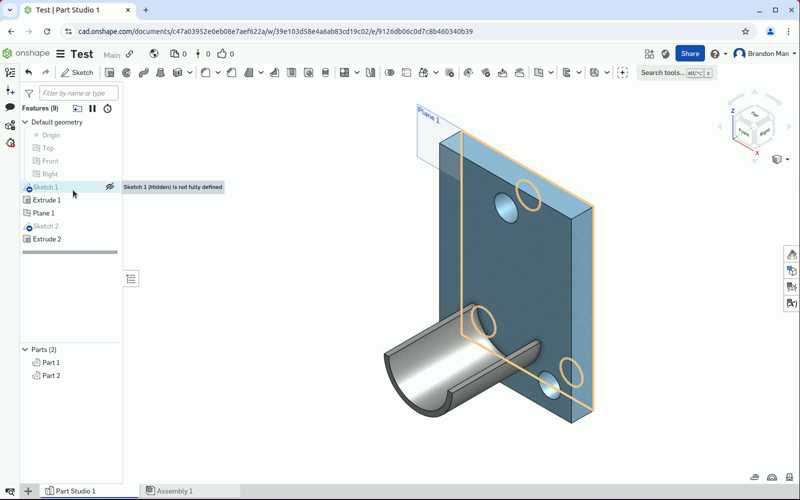
click(73, 189)